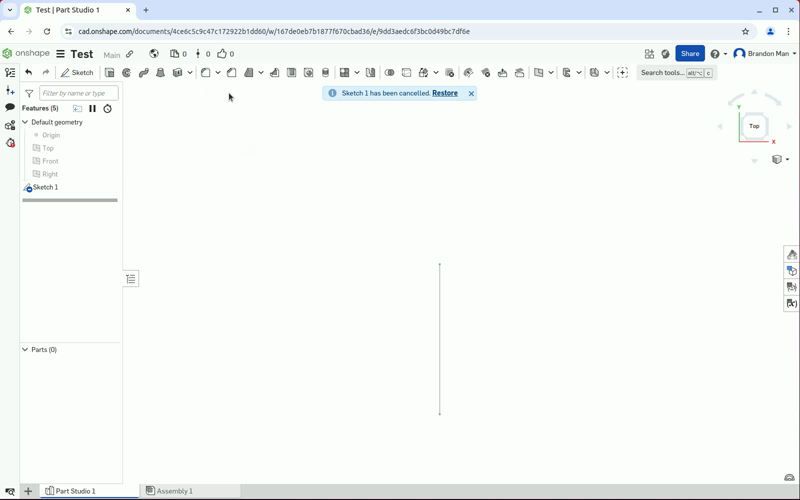
key(shift+h)
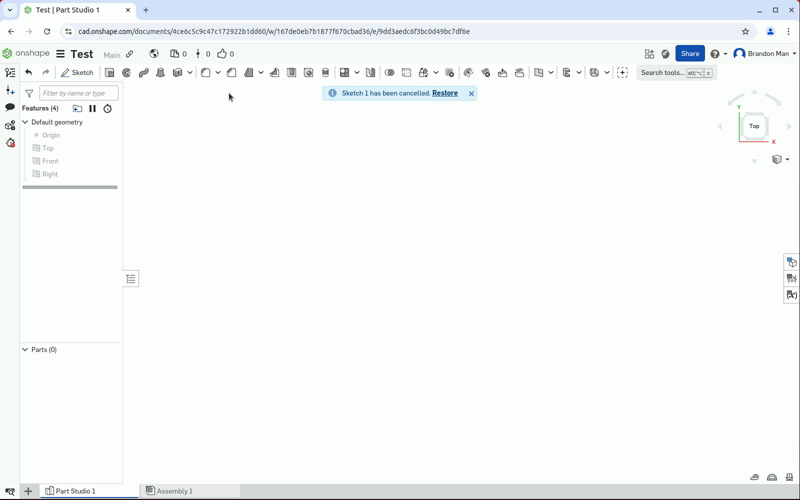
mouse_move(73, 352)
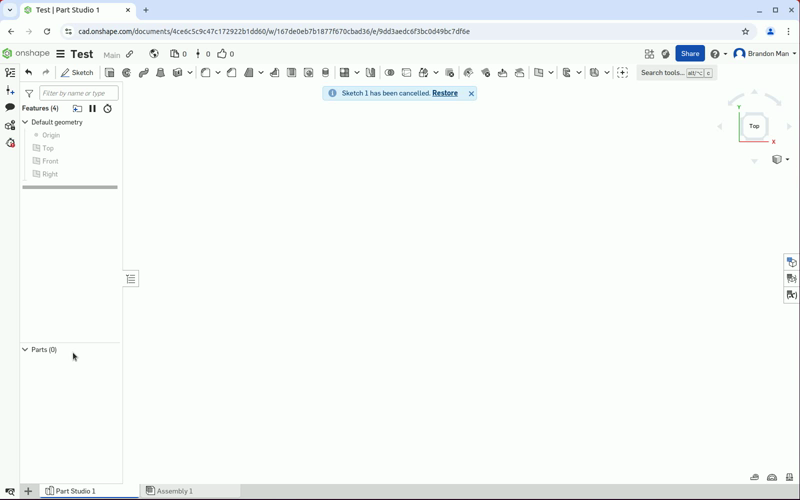
key(y)
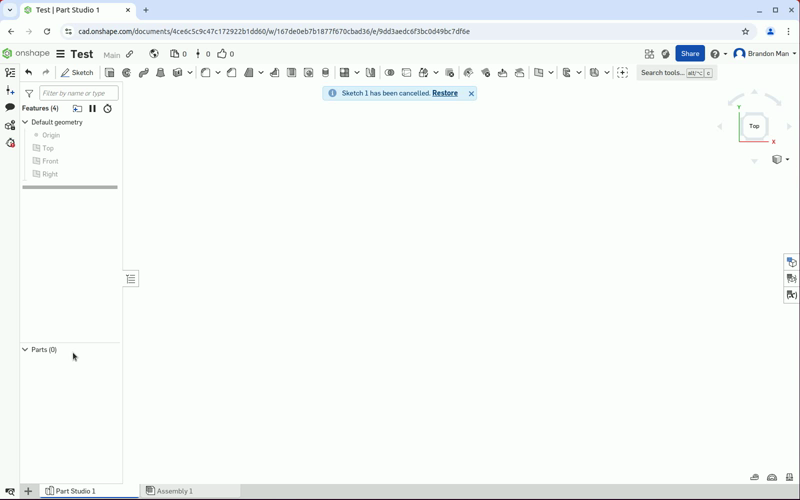
key(shift+p)
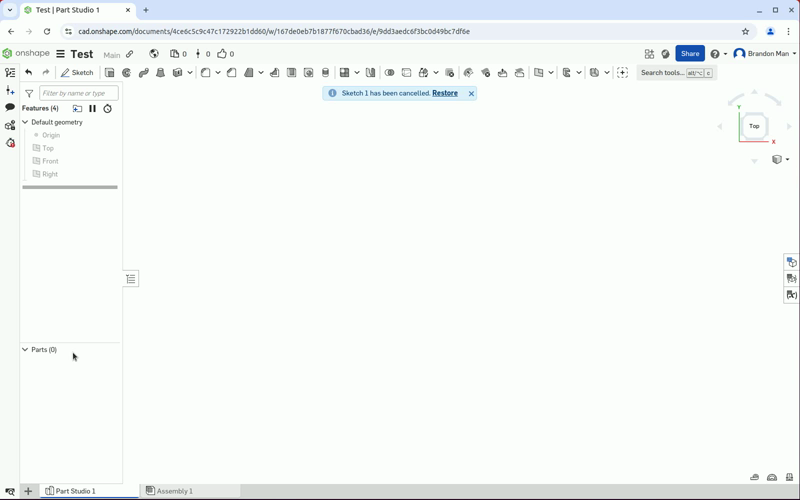
key(space)
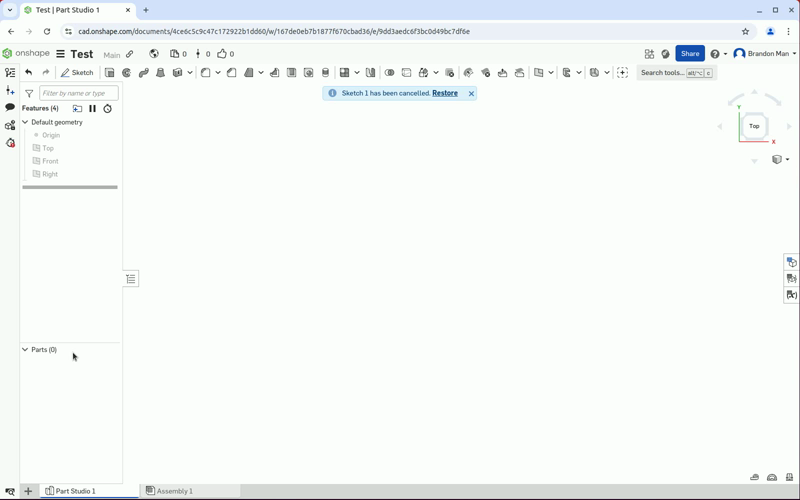
key_down(shift)
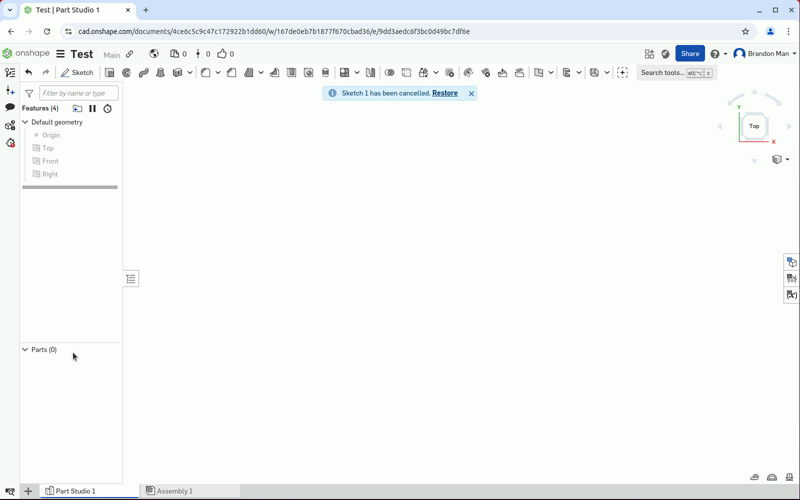
key(up)
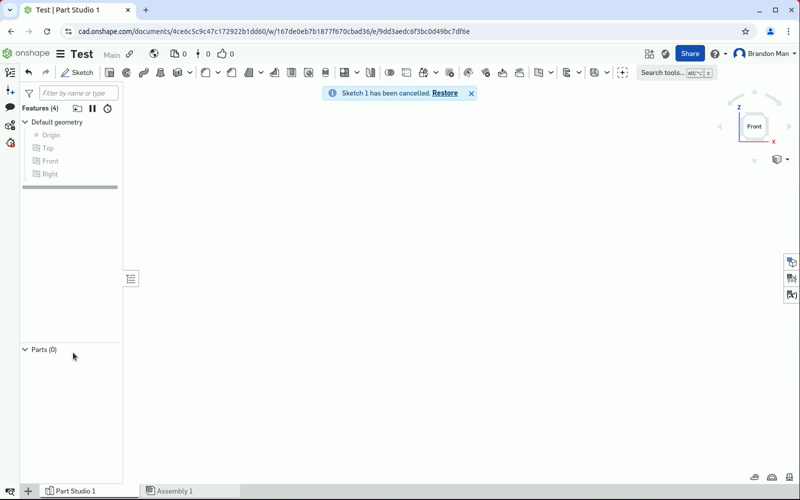
key_up(shift)
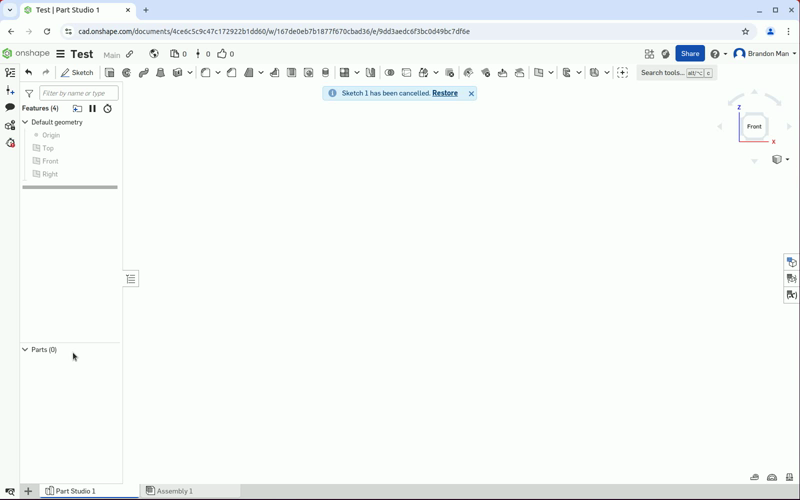
mouse_move(73, 352)
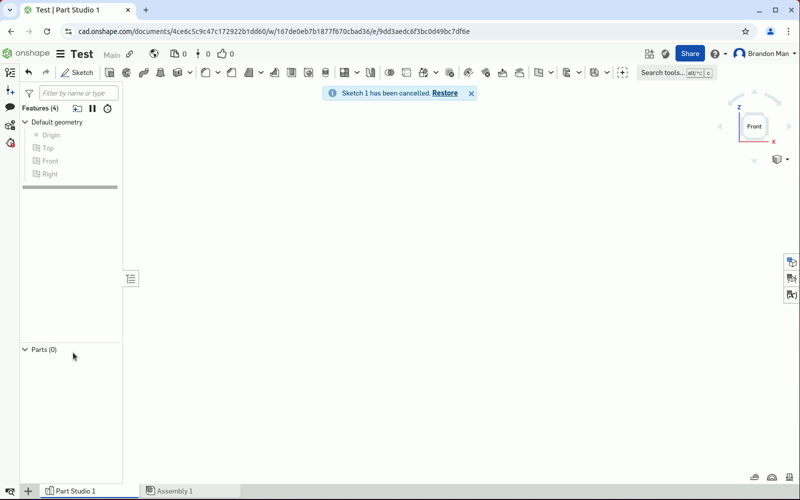
key(shift+y)
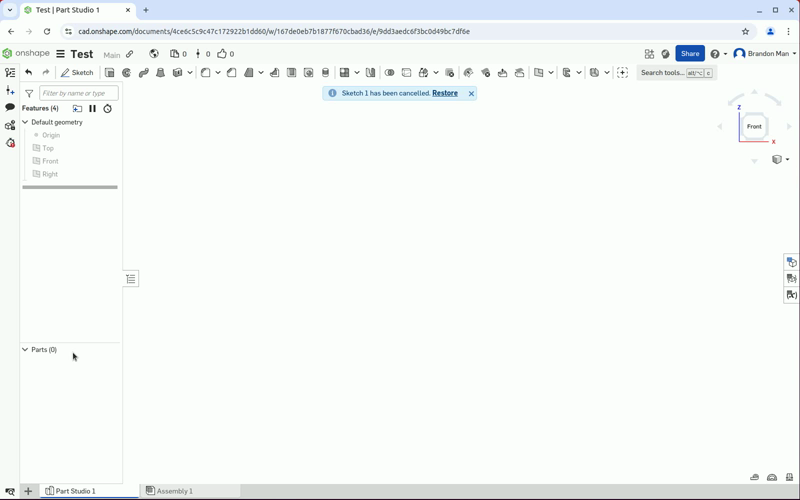
key(shift+s)
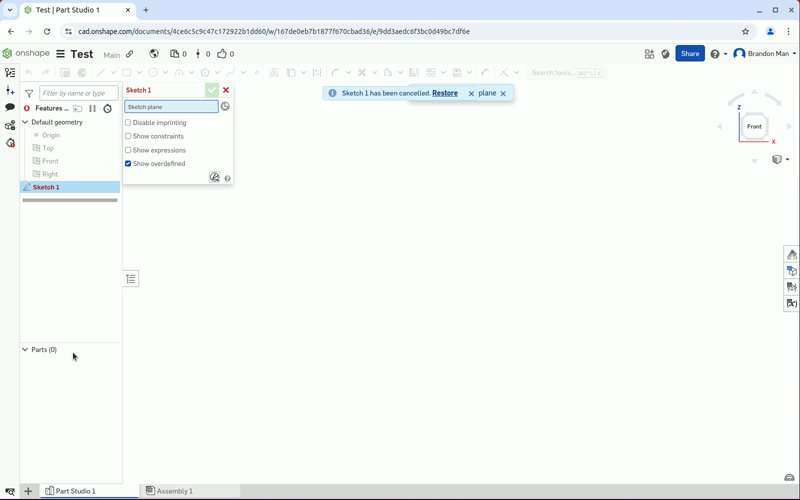
mouse_move(73, 163)
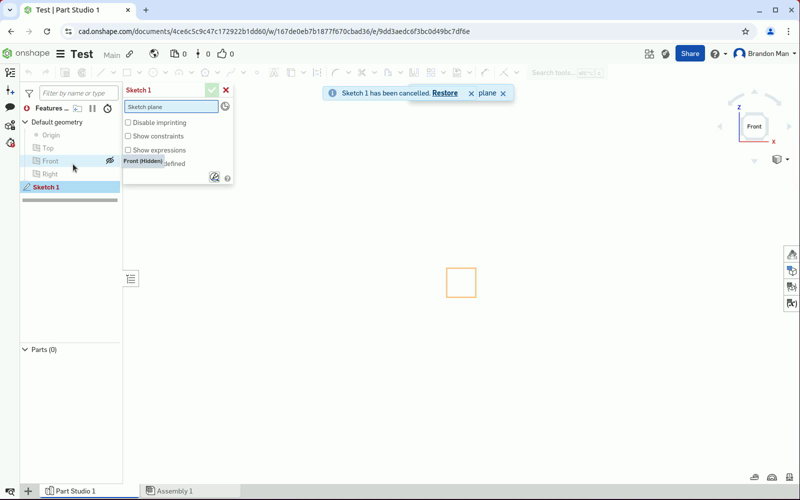
click(73, 163)
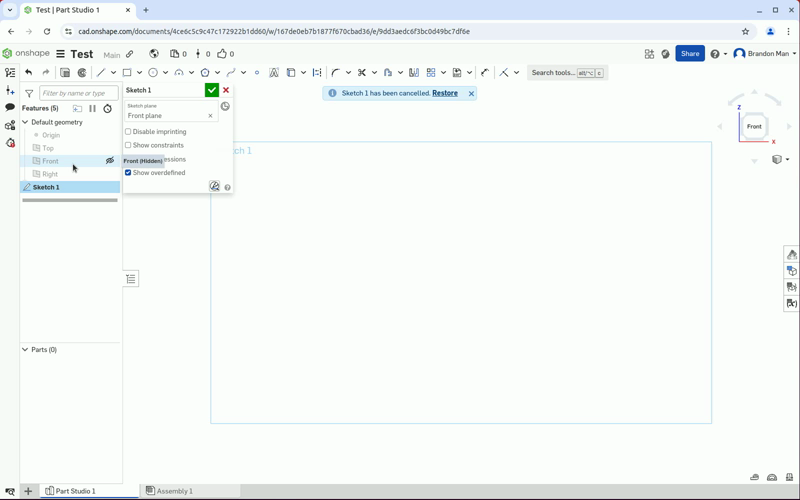
mouse_move(73, 352)
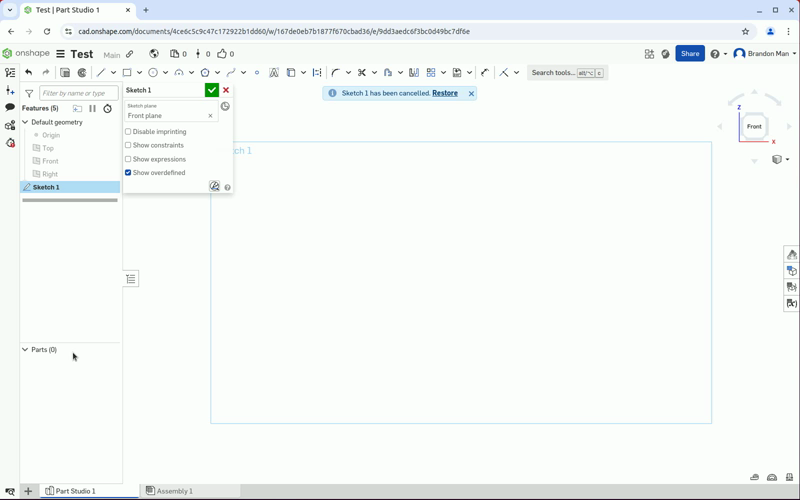
key(y)
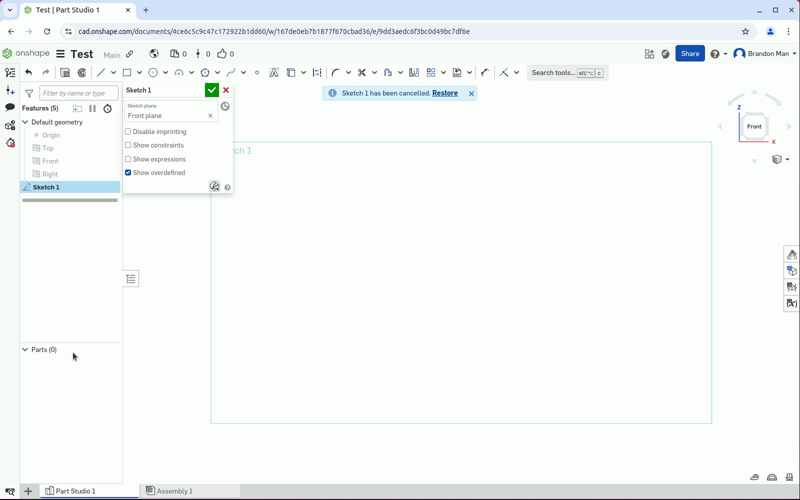
key(l)
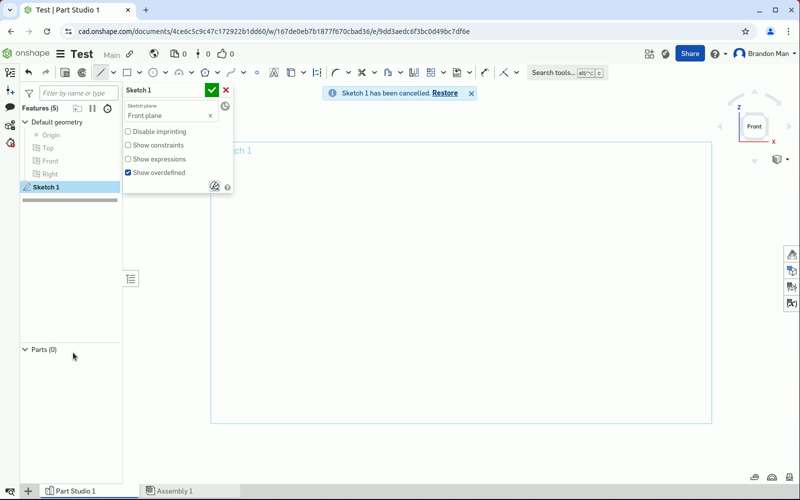
key_down(shift)
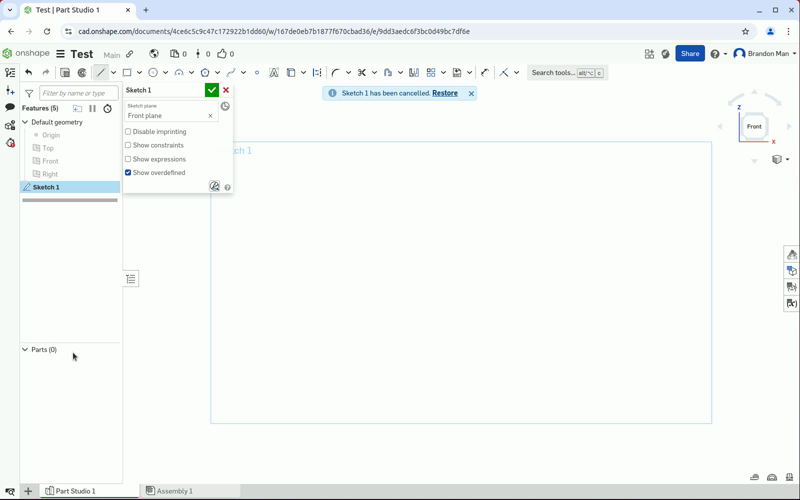
mouse_move(418, 353)
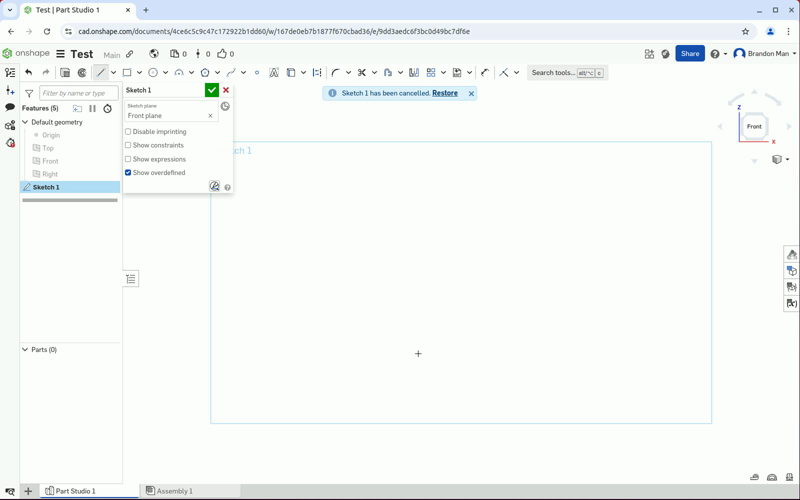
click(418, 353)
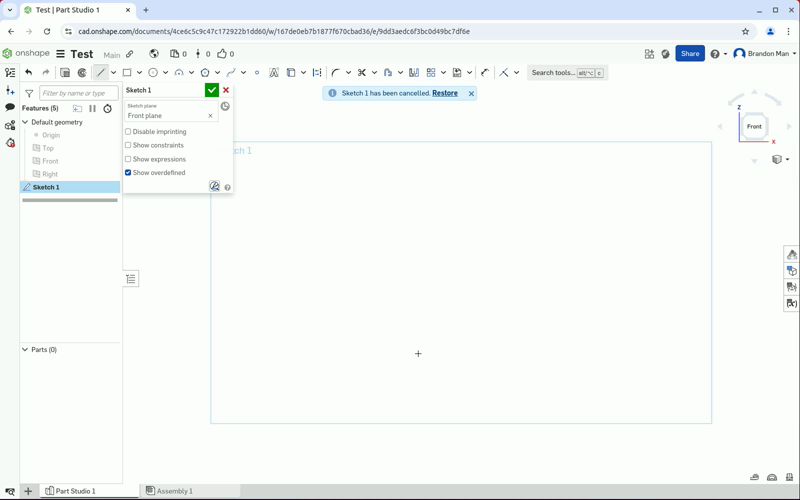
key_up(shift)
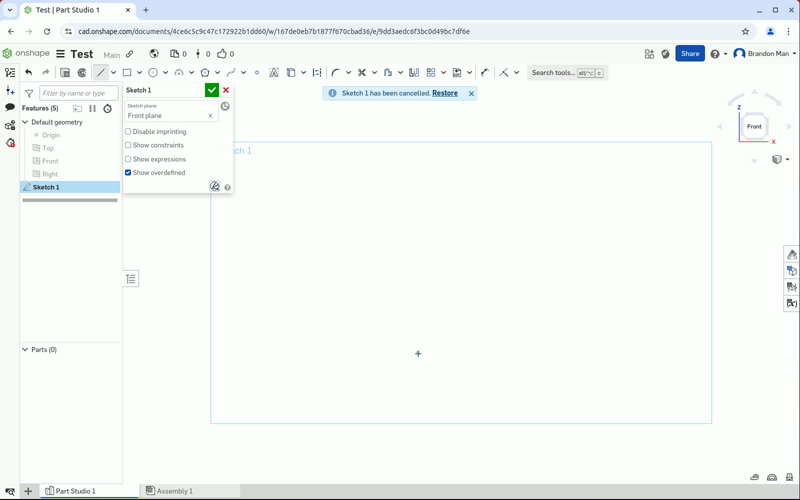
key_down(shift)
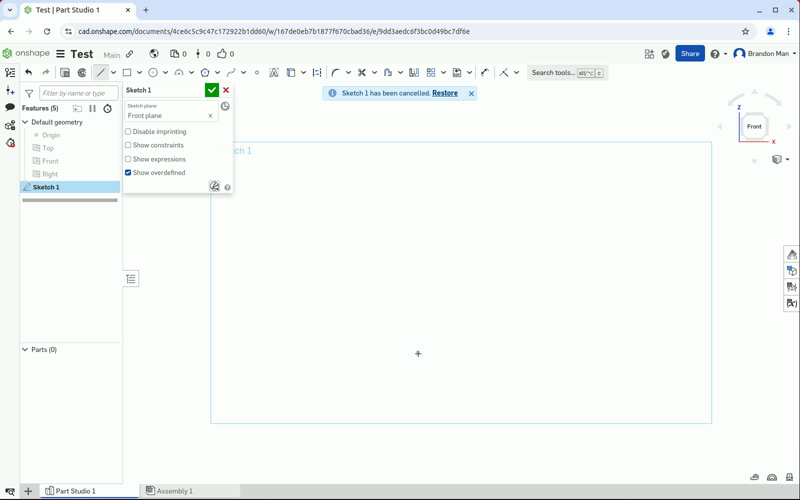
mouse_move(501, 353)
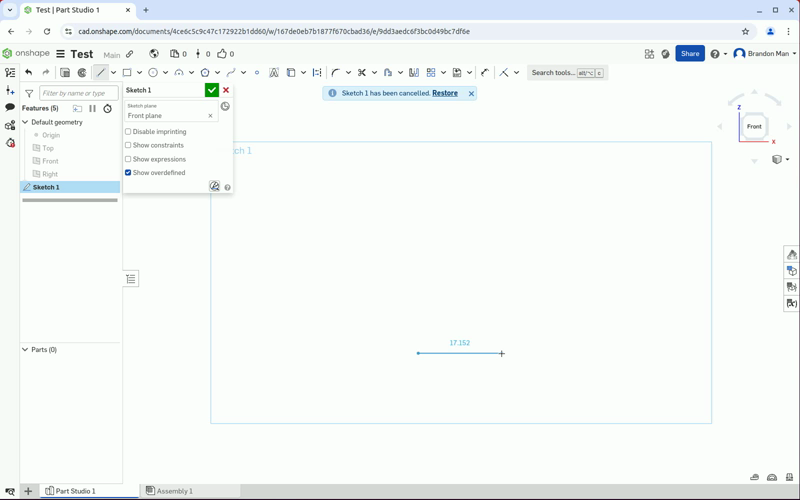
click(501, 353)
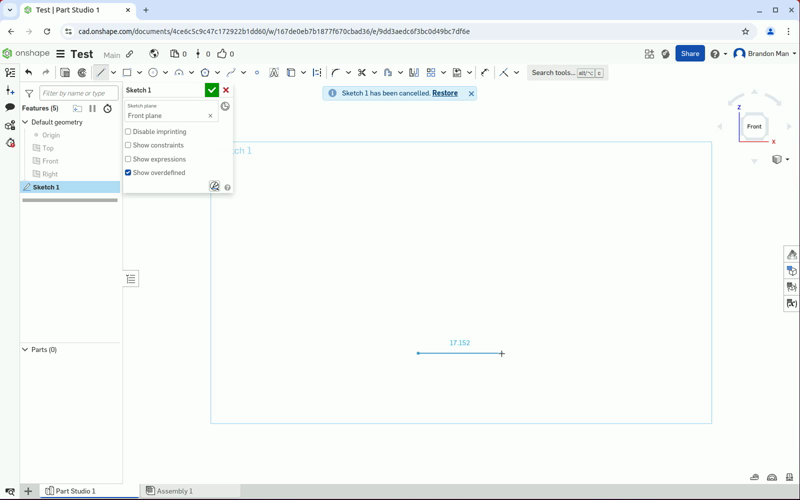
key_up(shift)
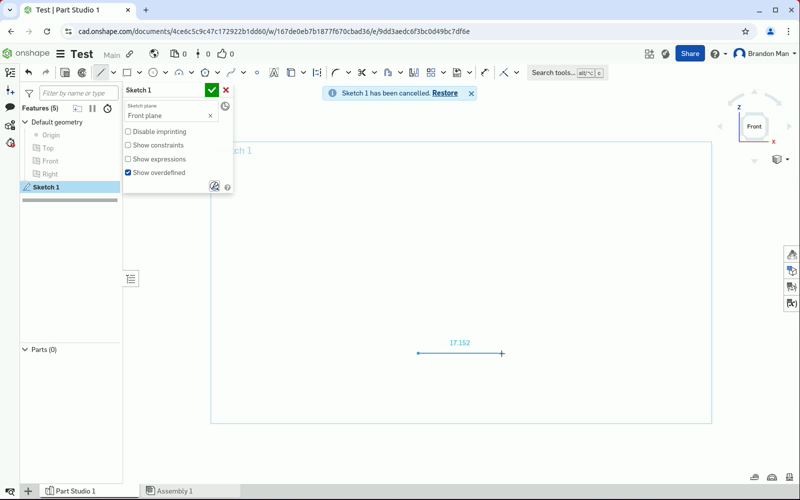
key_down(shift)
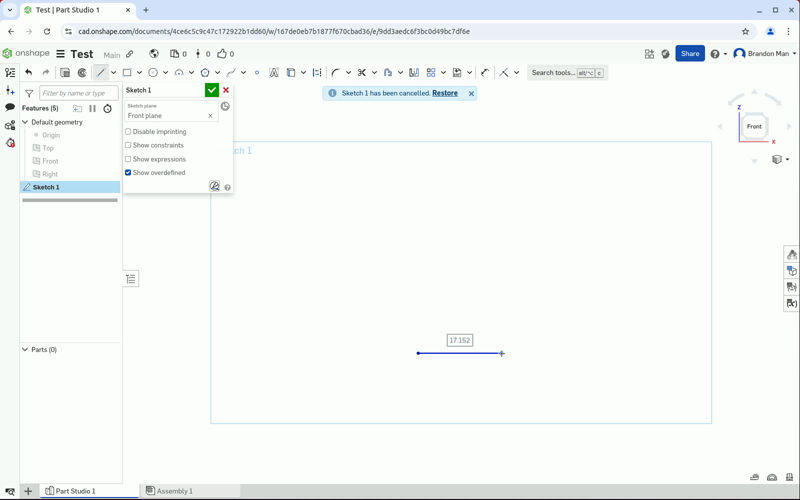
mouse_move(501, 211)
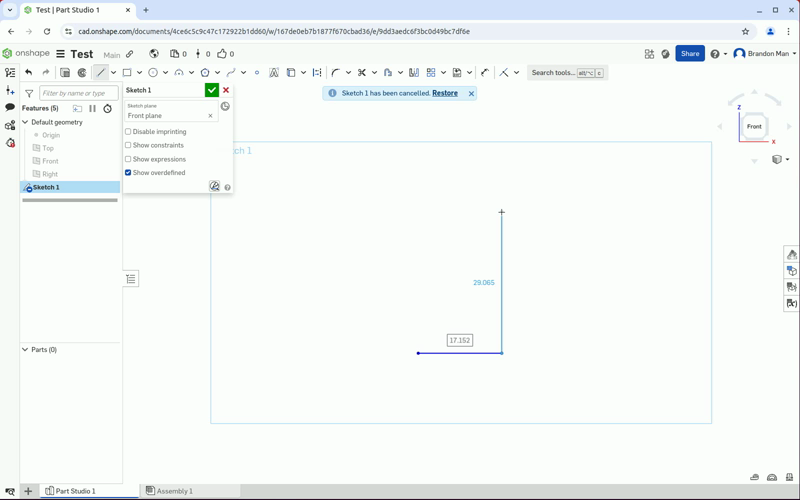
click(501, 211)
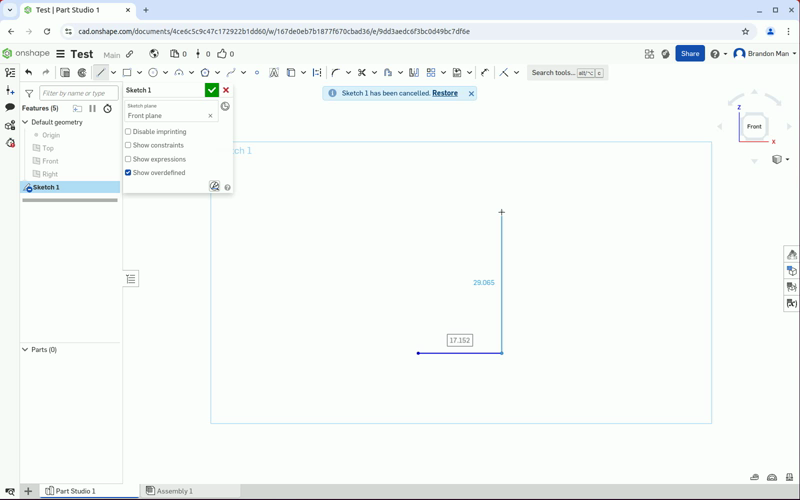
key_up(shift)
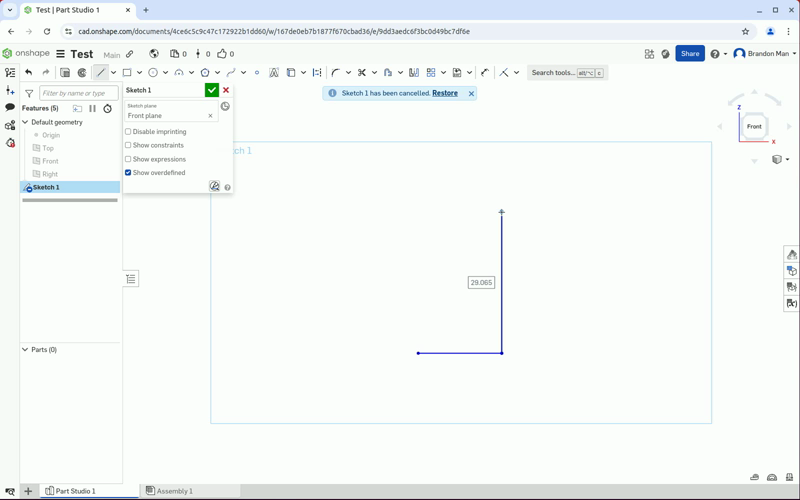
key(esc)
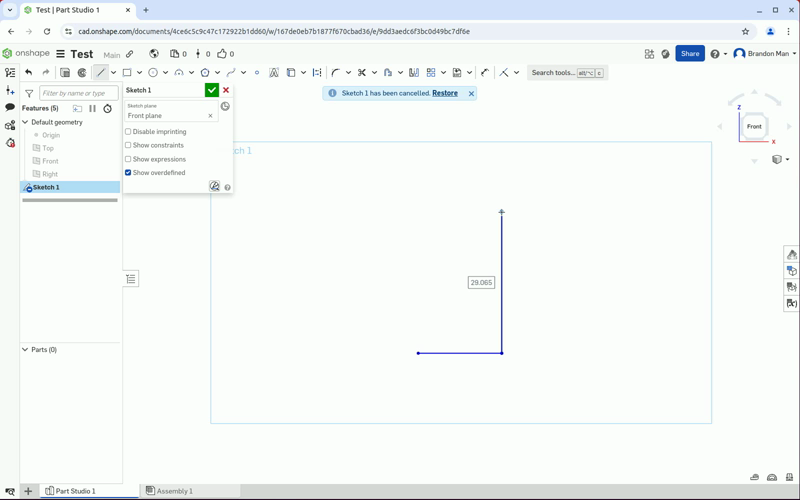
key(a)
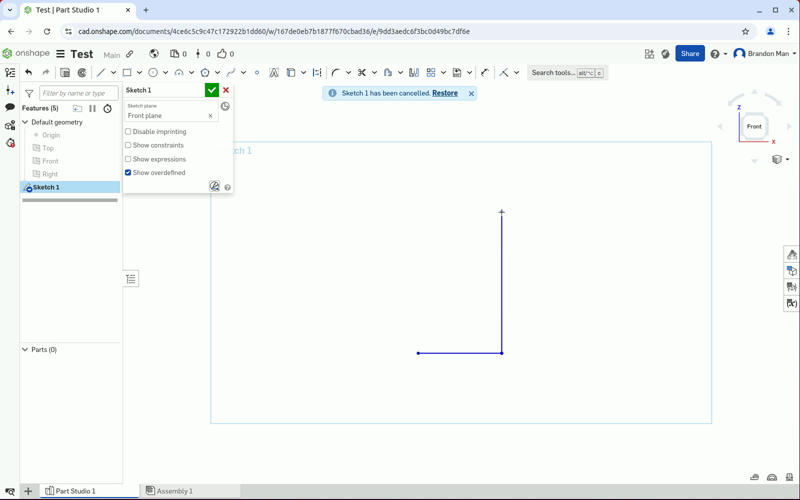
mouse_move(501, 211)
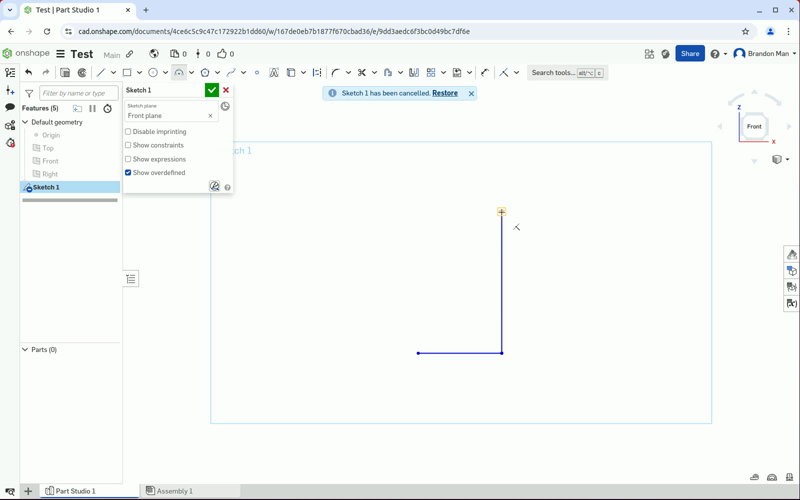
click(501, 211)
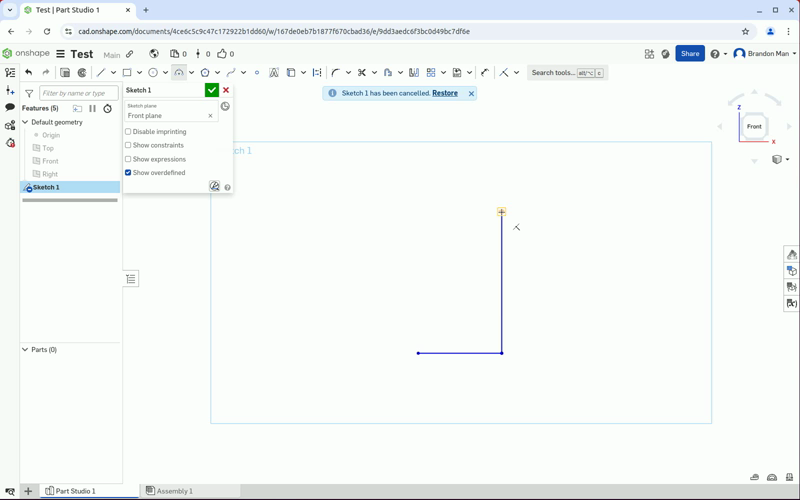
key_down(shift)
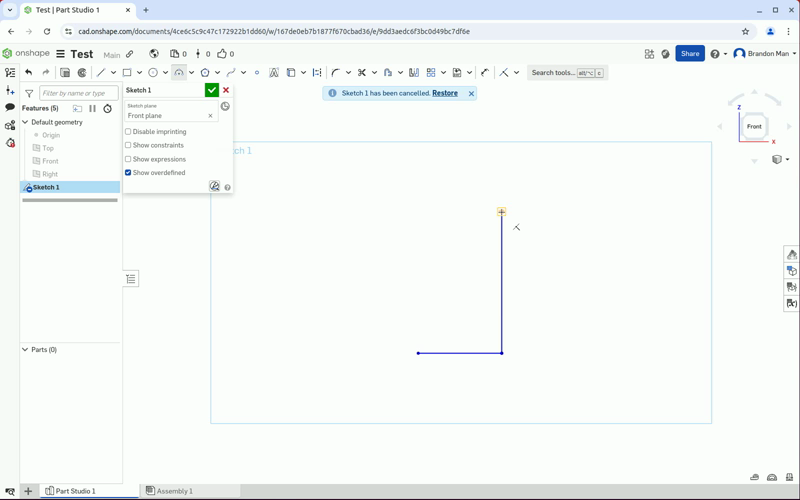
mouse_move(418, 211)
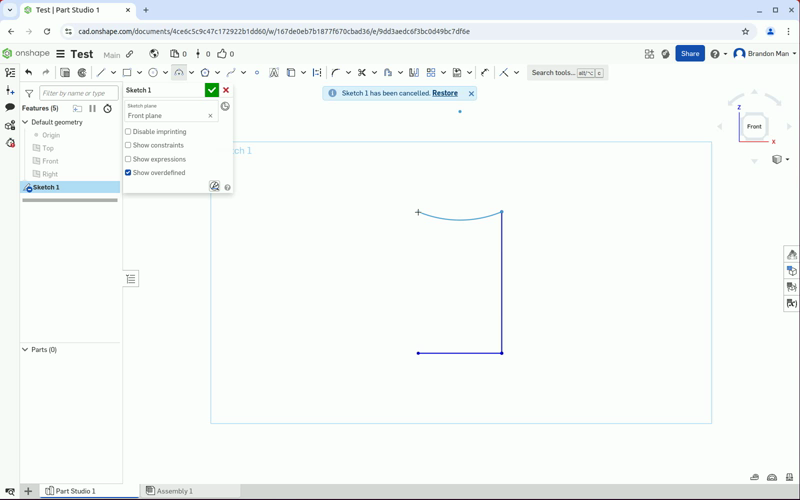
click(418, 211)
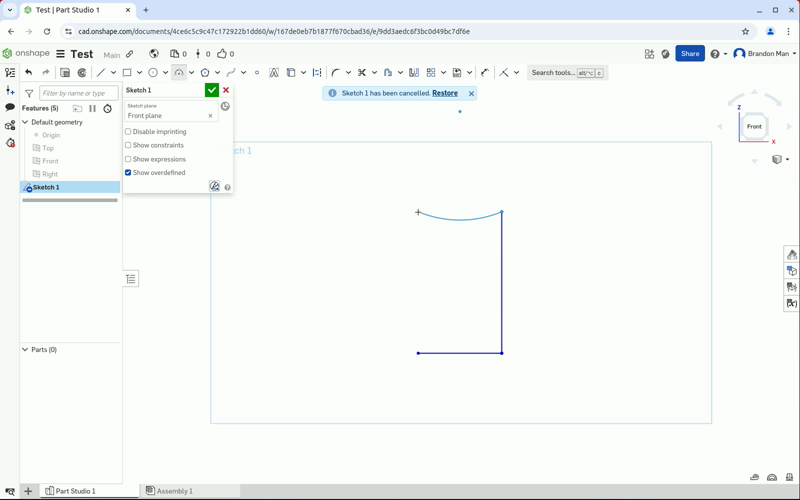
mouse_move(460, 253)
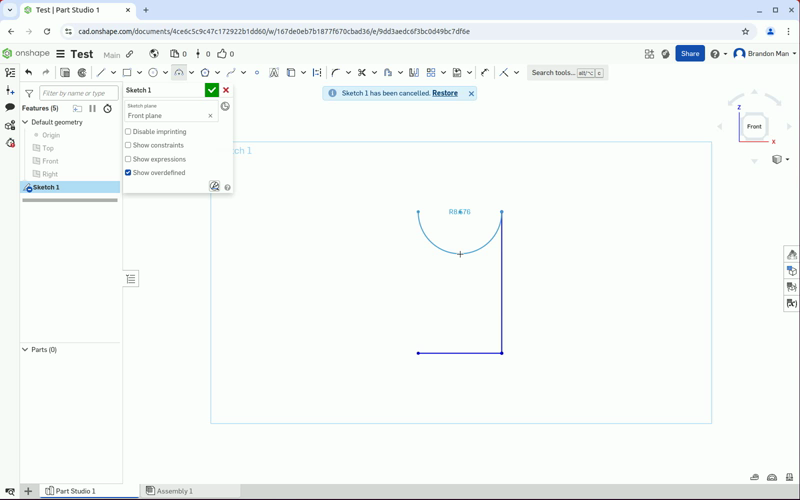
click(460, 253)
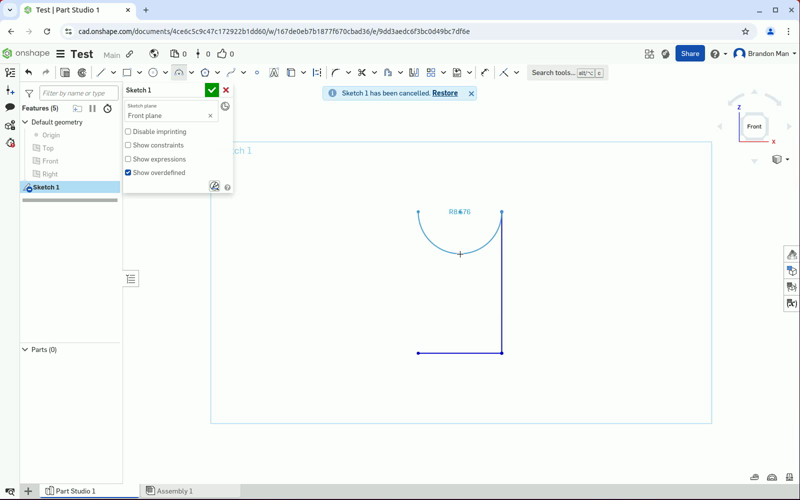
key_up(shift)
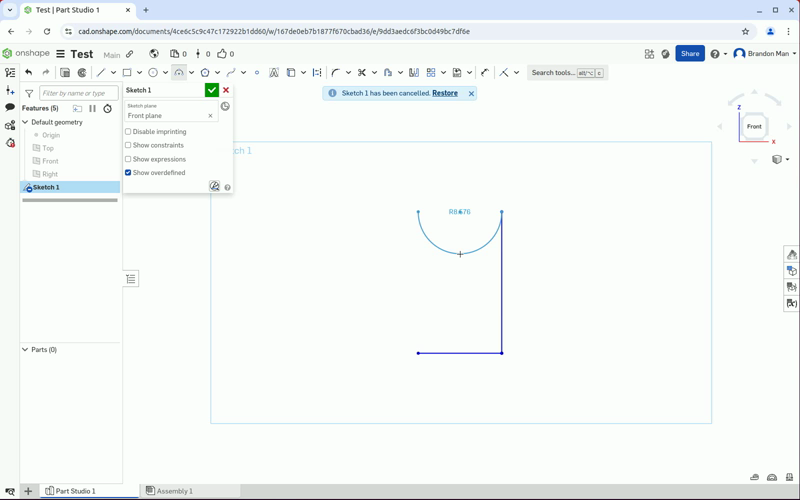
key(esc)
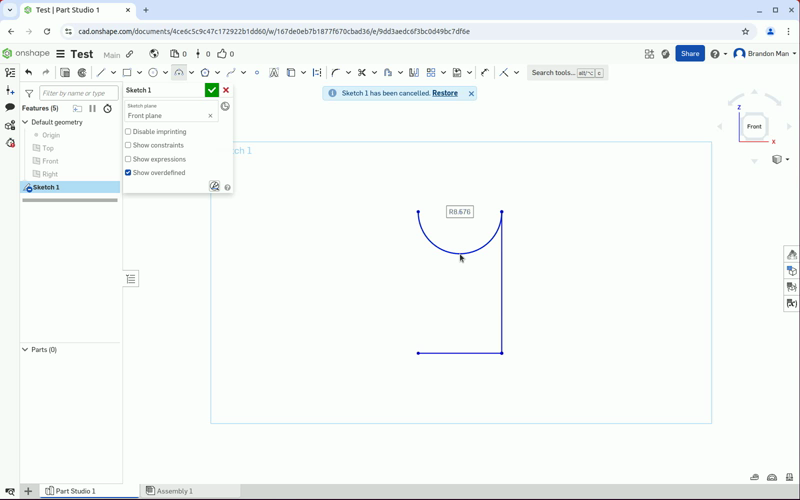
key(l)
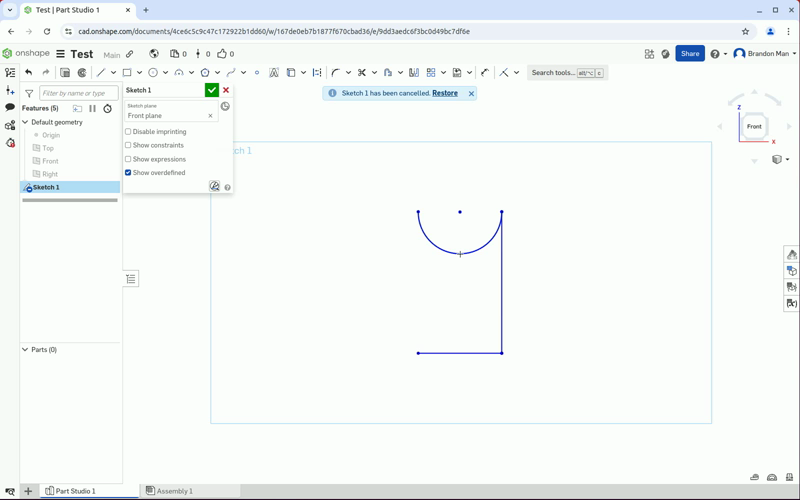
mouse_move(418, 211)
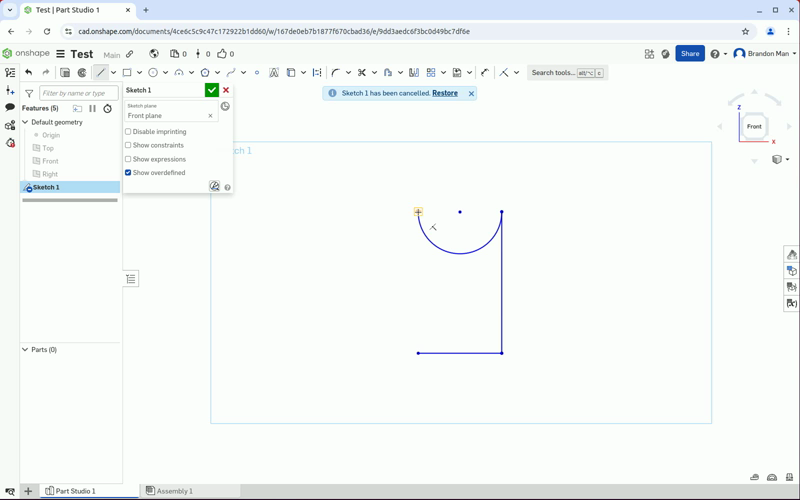
click(418, 211)
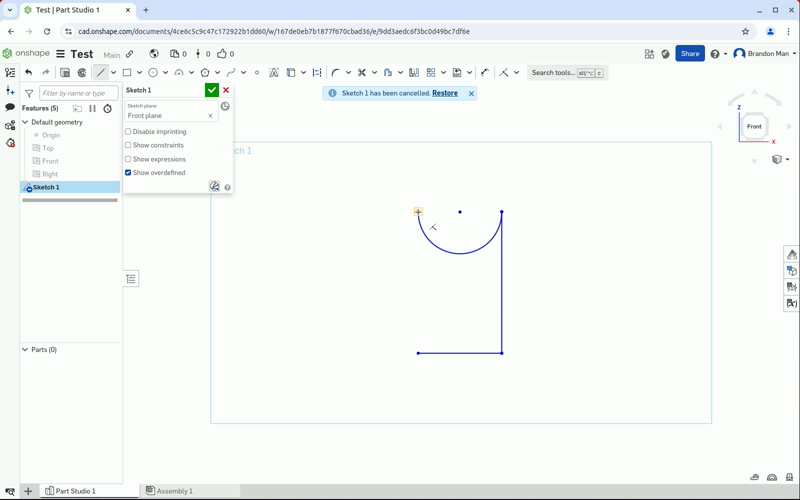
key_down(shift)
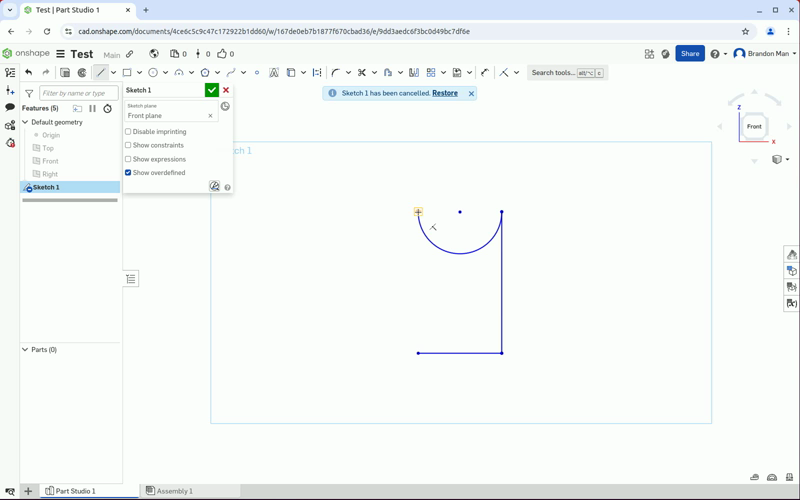
mouse_move(418, 353)
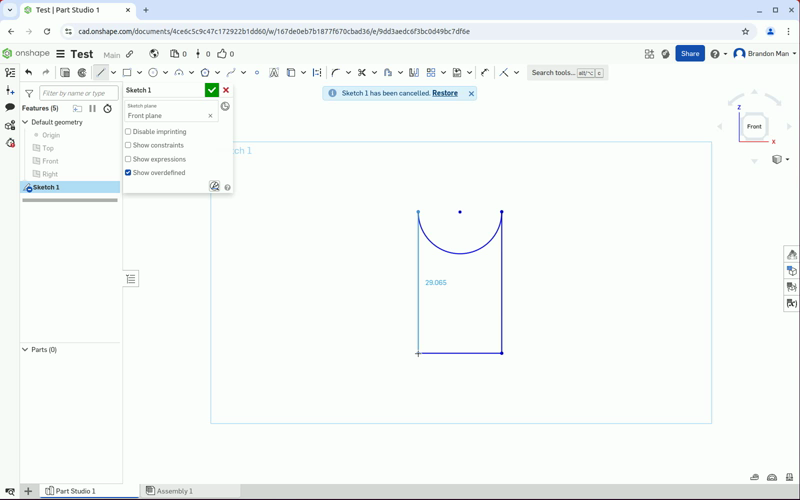
key_up(shift)
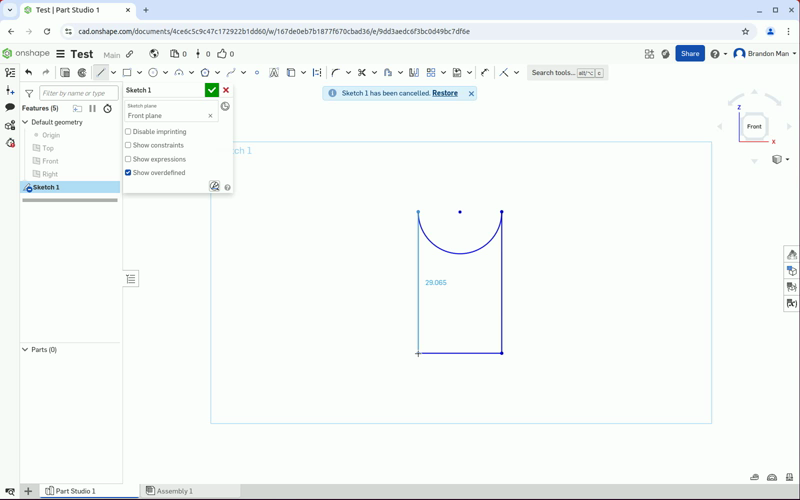
click(418, 353)
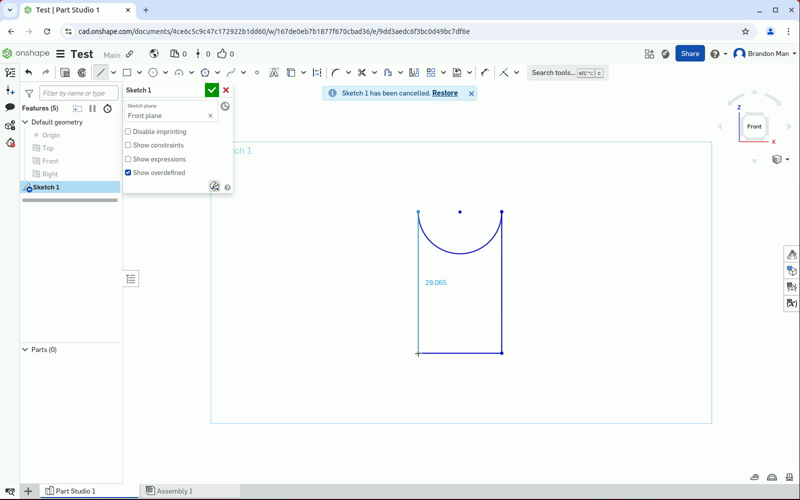
key(esc)
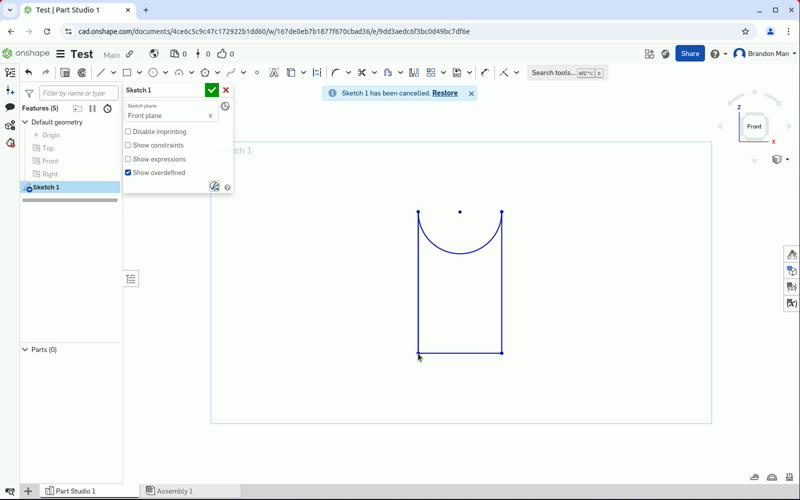
mouse_move(425, 336)
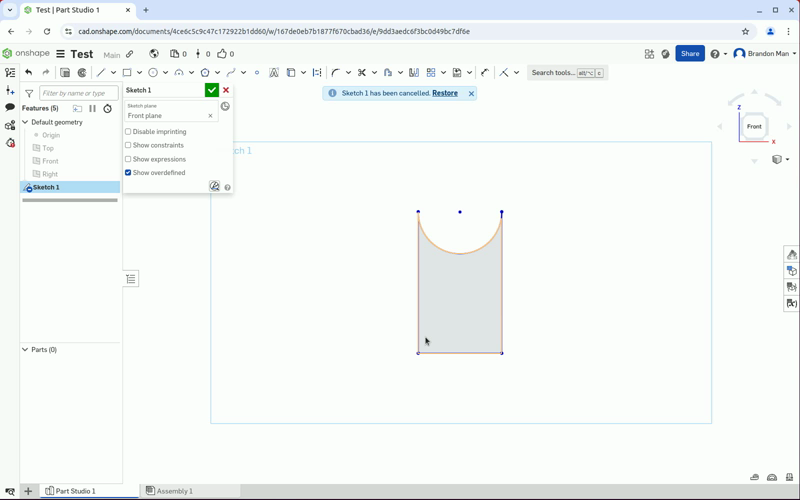
click(425, 336)
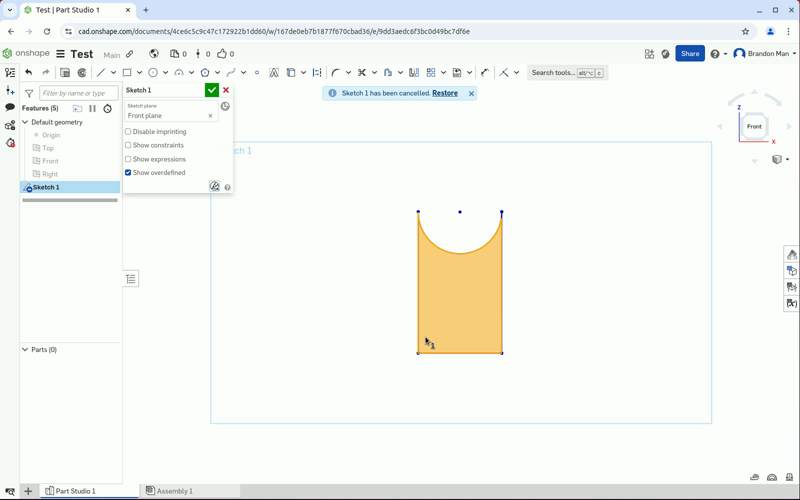
mouse_move(73, 352)
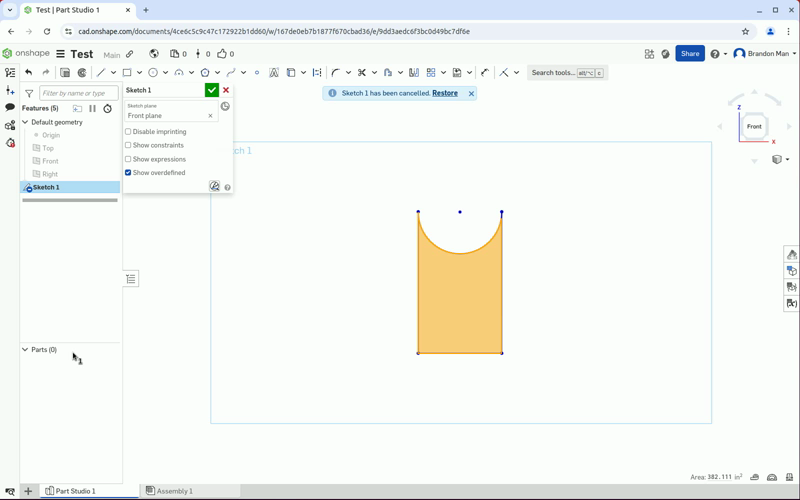
key(shift+y)
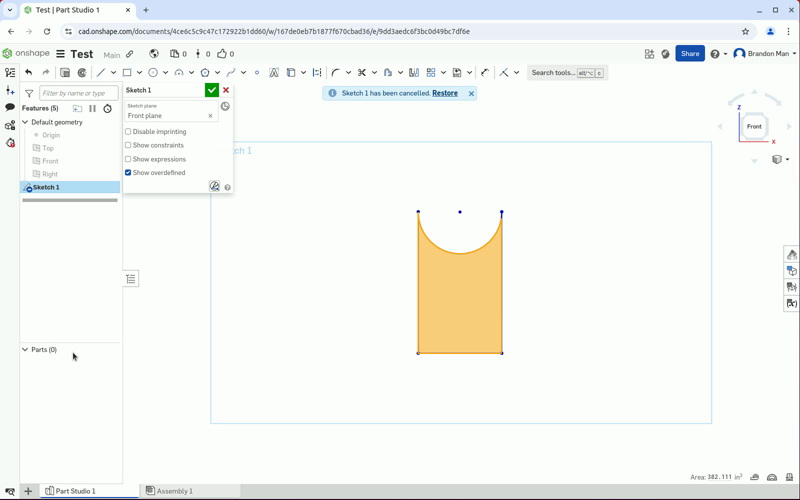
key(shift+e)
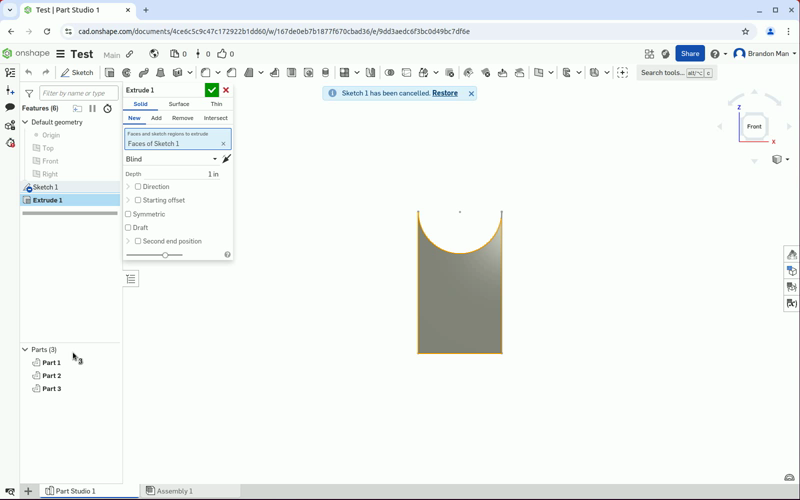
mouse_move(143, 106)
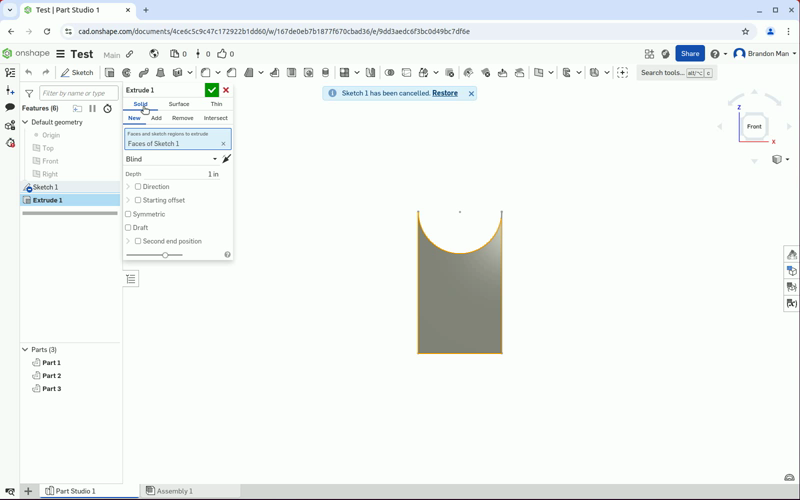
click(143, 106)
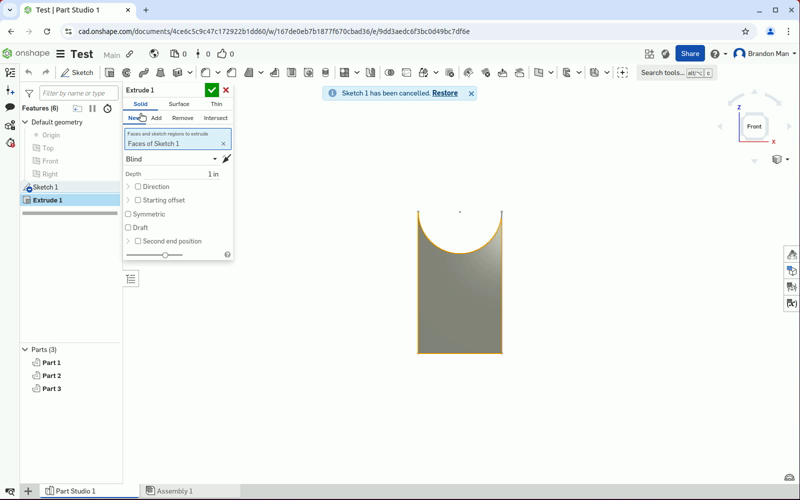
mouse_move(137, 120)
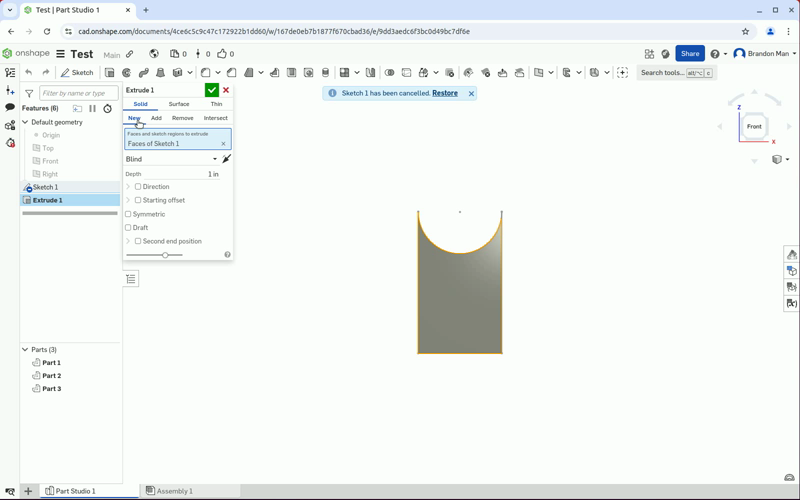
click(137, 120)
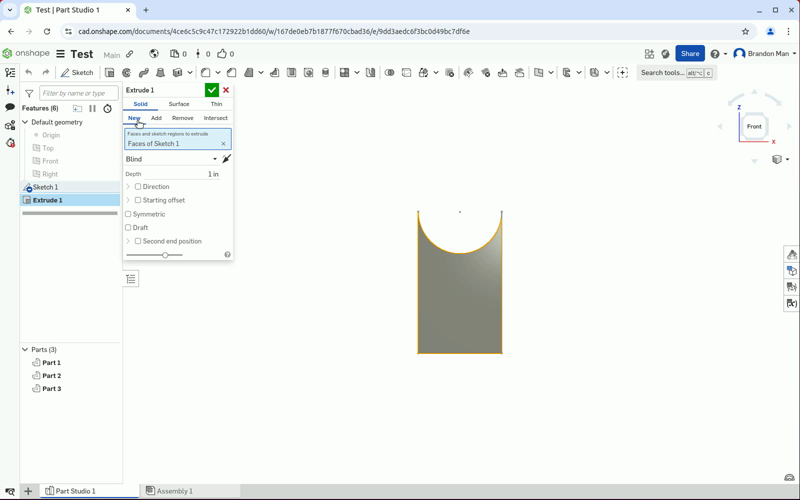
key(tab, 4)
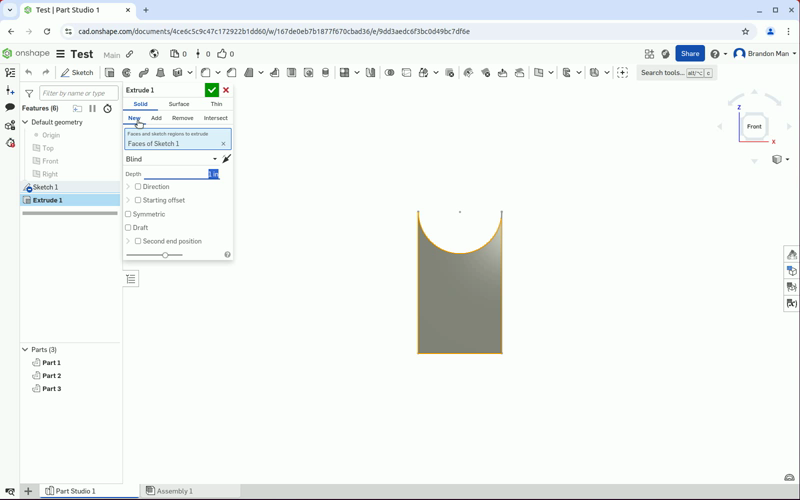
text(14.924)
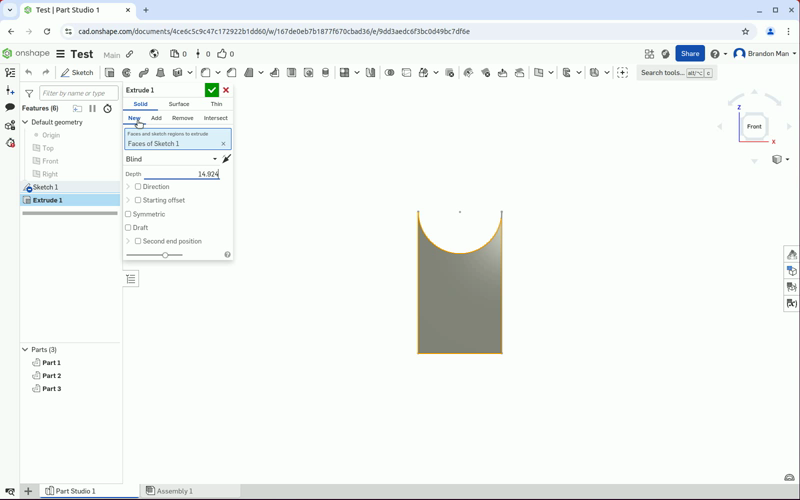
key(enter)
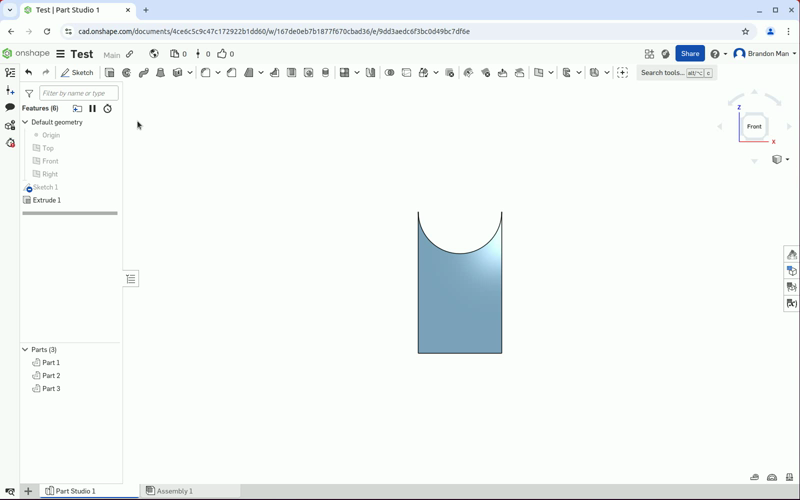
key(shift+h)
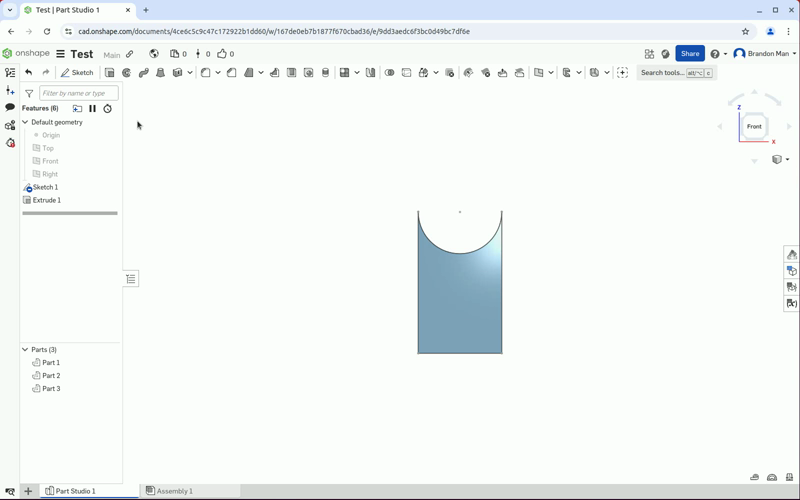
key(shift+h)
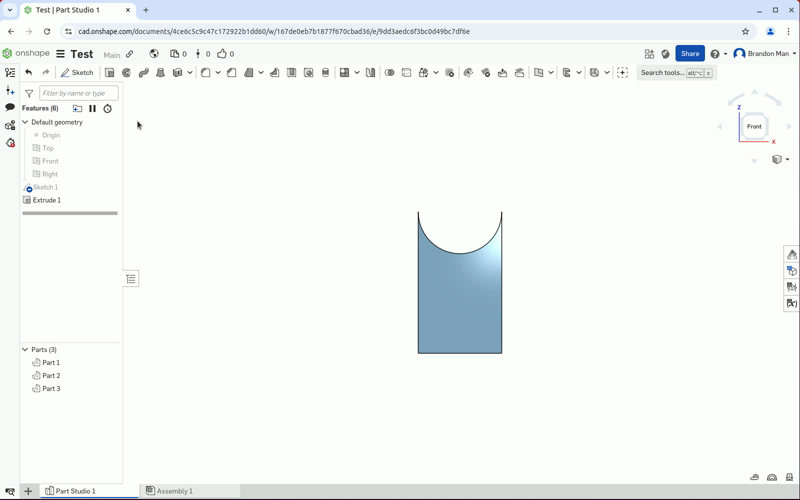
mouse_move(73, 189)
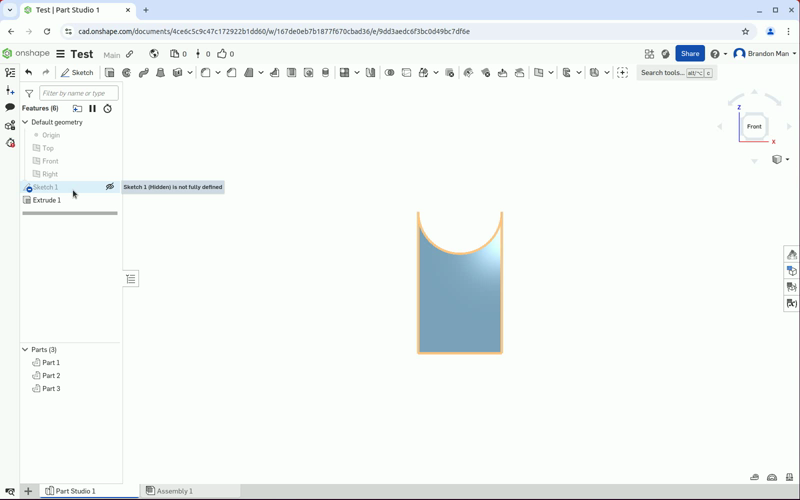
click(73, 189)
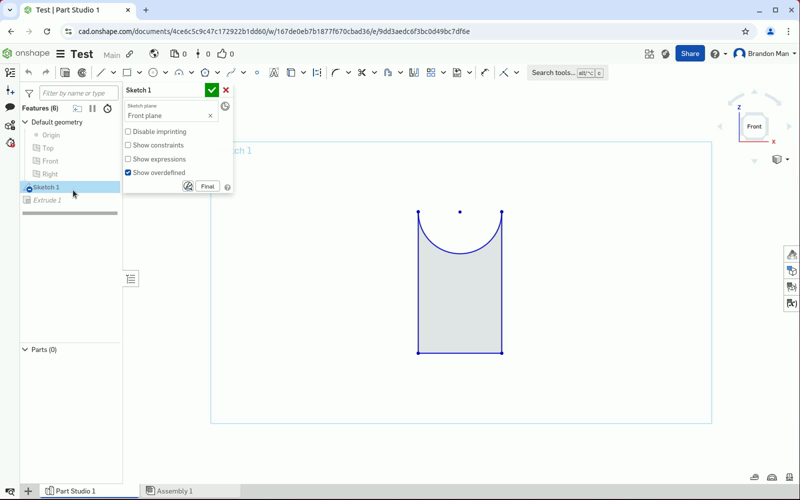
mouse_move(229, 92)
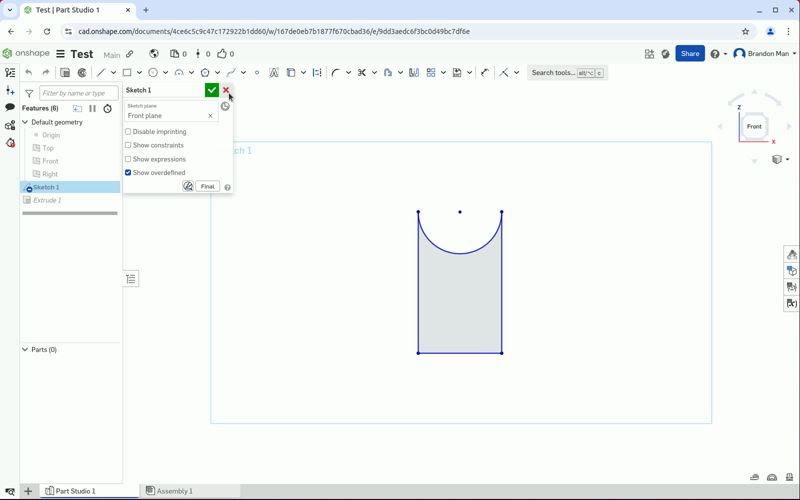
click(229, 92)
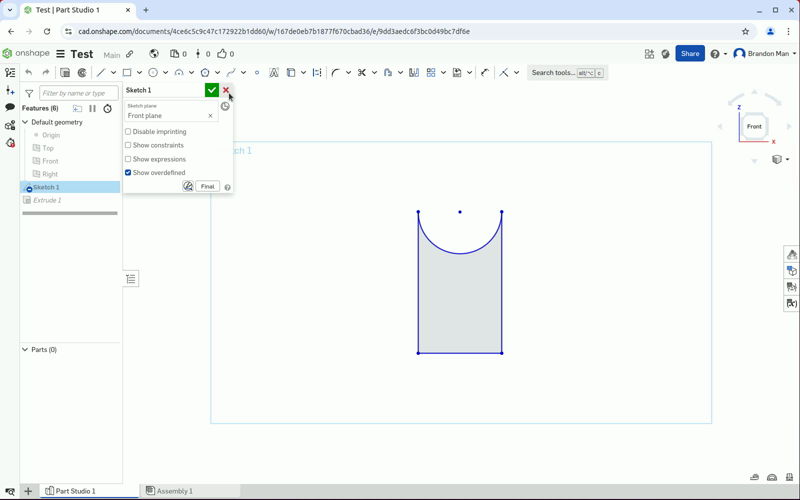
key(shift+s)
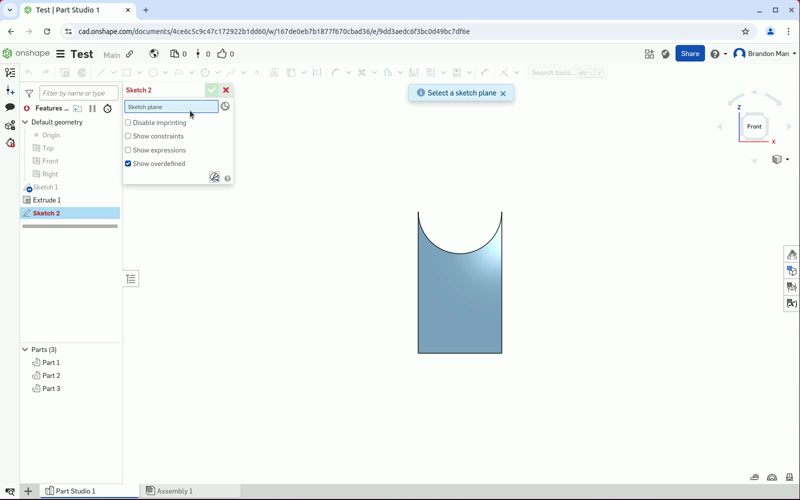
mouse_move(73, 163)
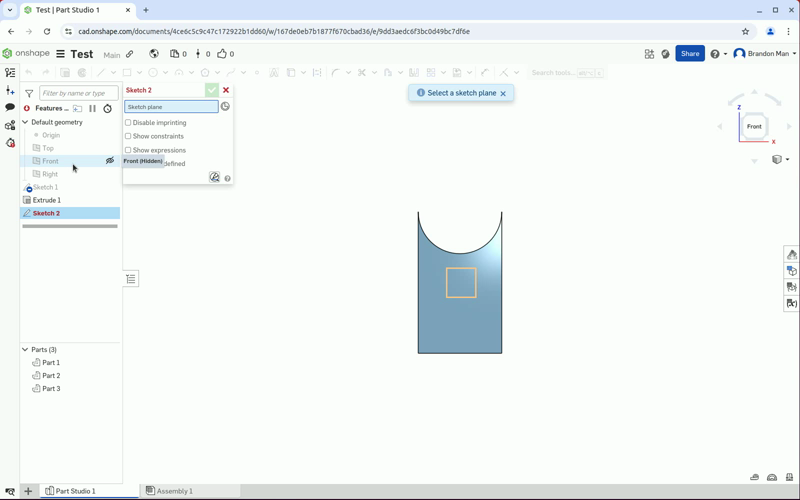
click(73, 163)
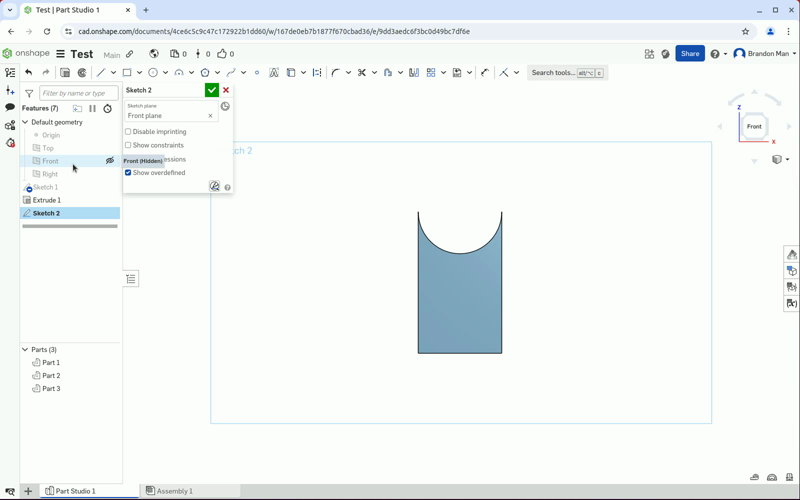
mouse_move(73, 352)
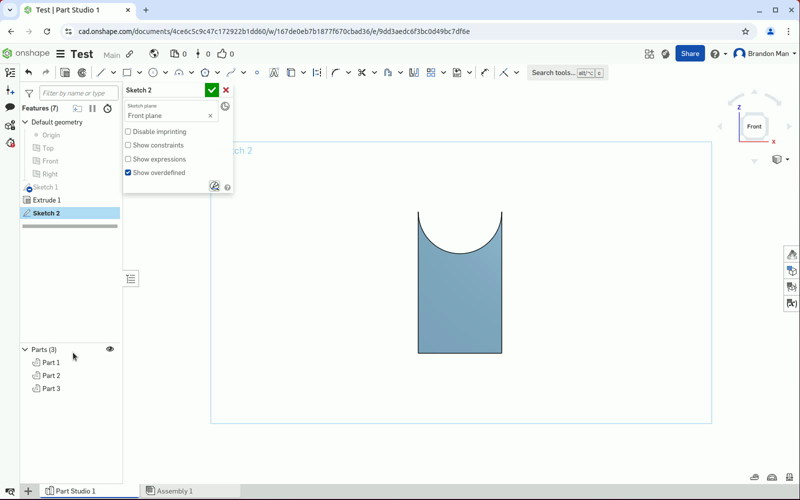
key(y)
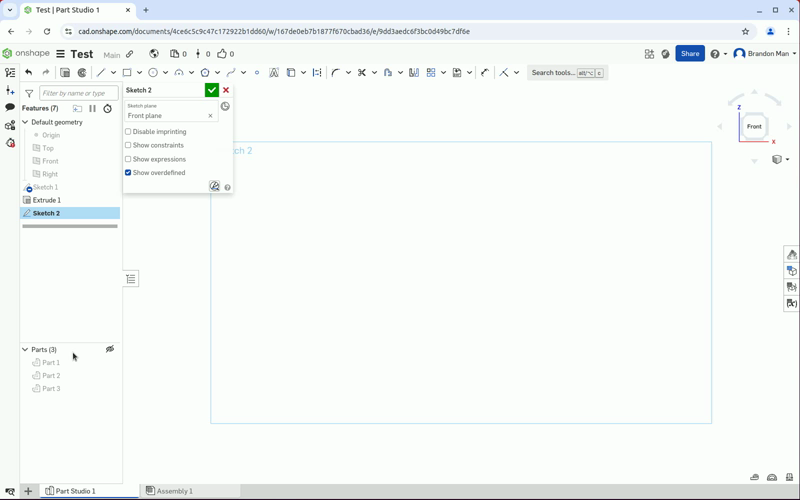
key(a)
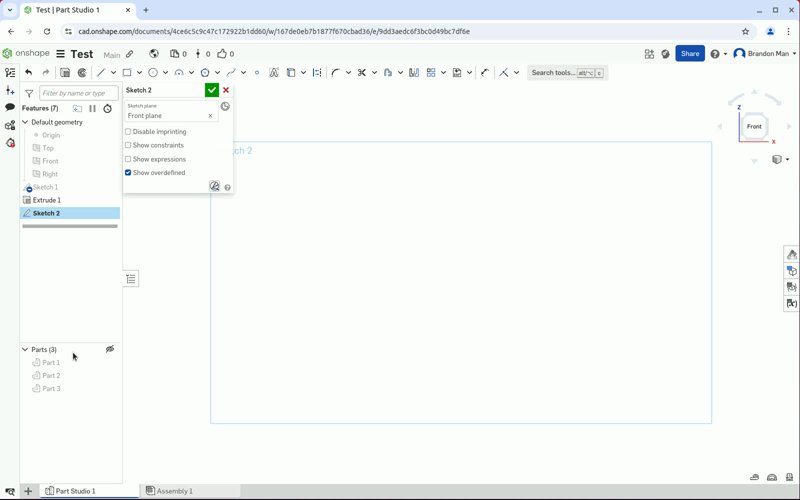
key_down(shift)
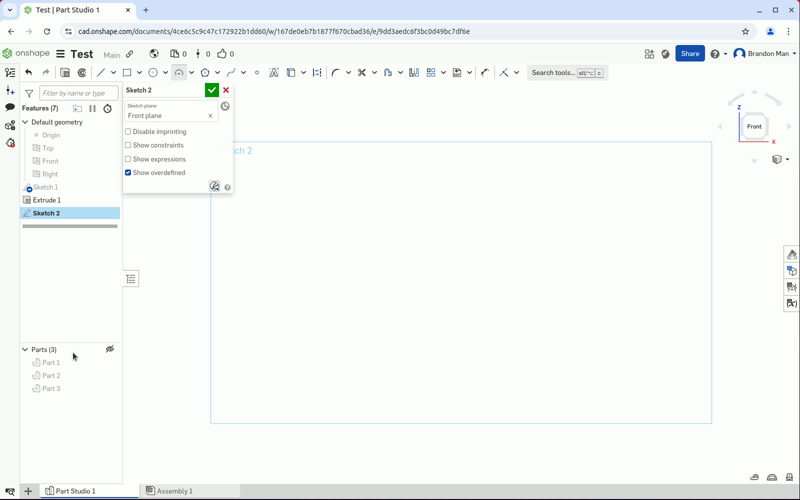
mouse_move(418, 212)
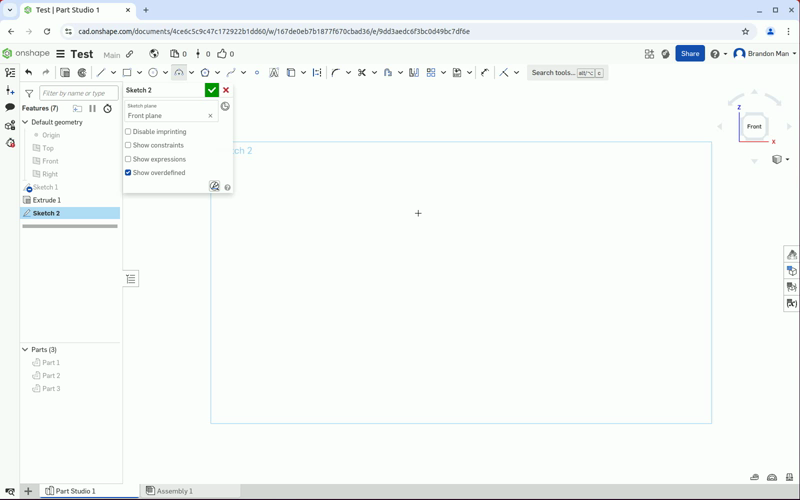
click(418, 212)
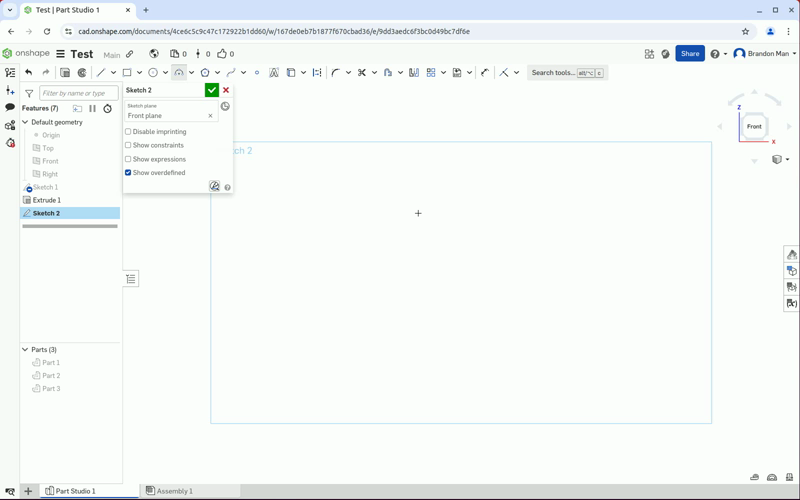
key_up(shift)
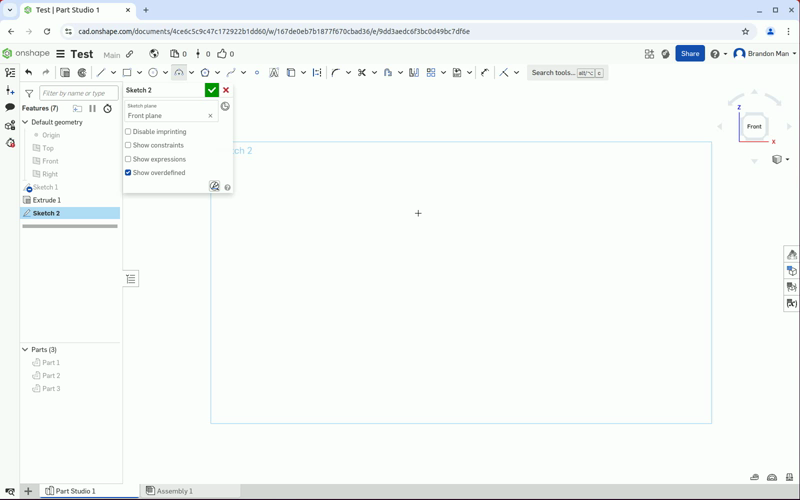
key_down(shift)
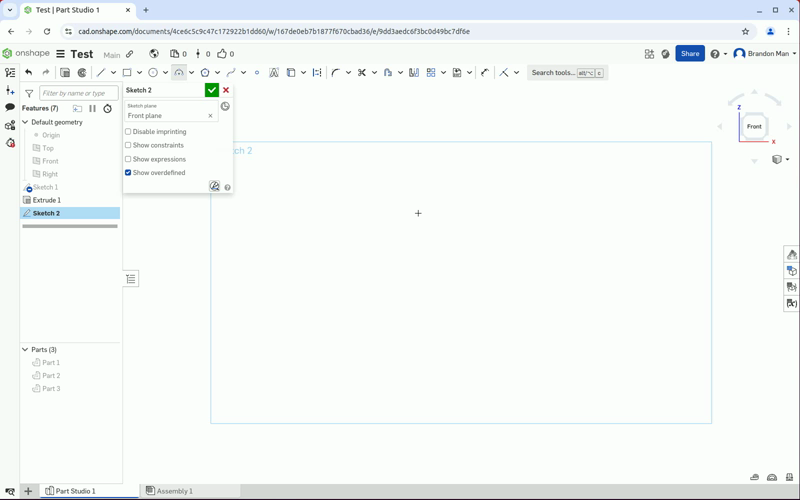
mouse_move(502, 212)
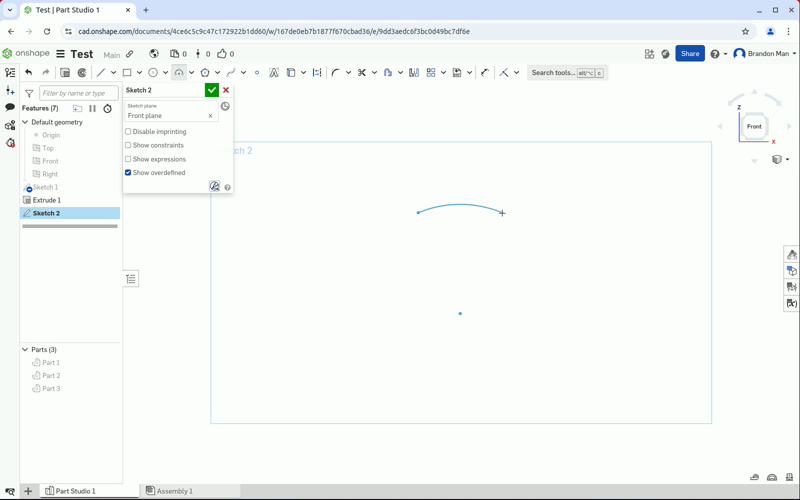
click(502, 212)
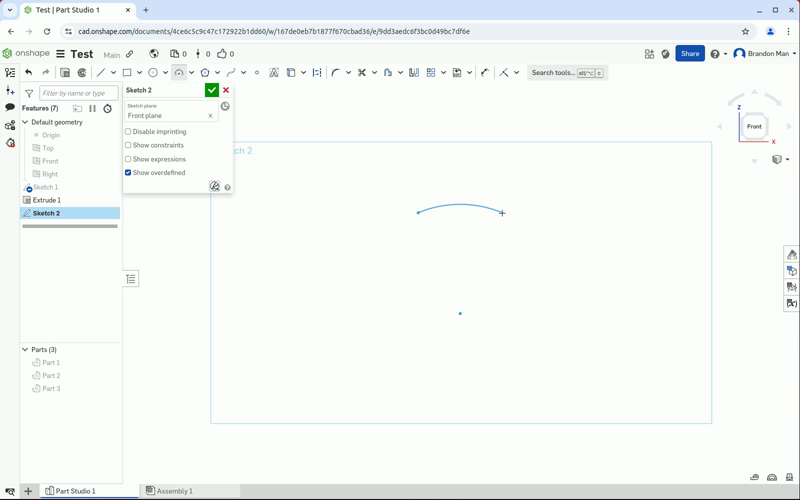
mouse_move(460, 254)
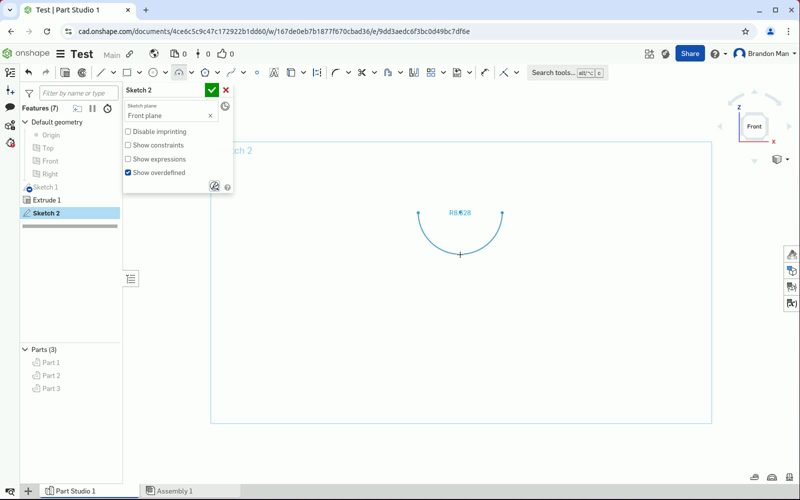
click(460, 254)
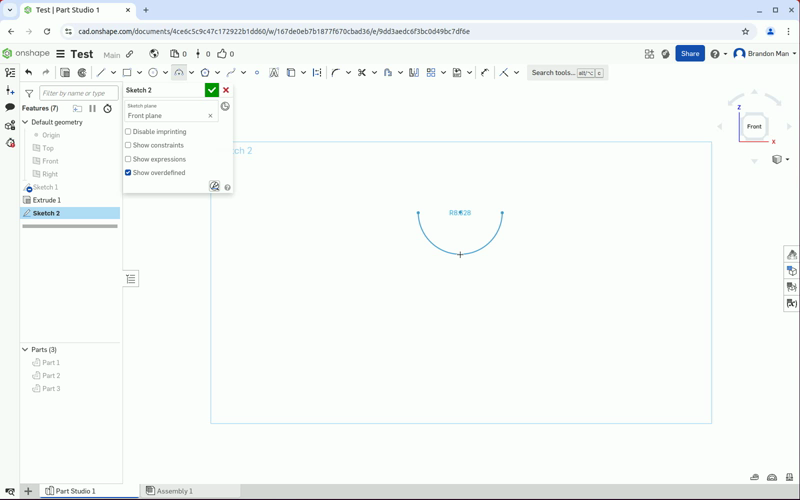
key_up(shift)
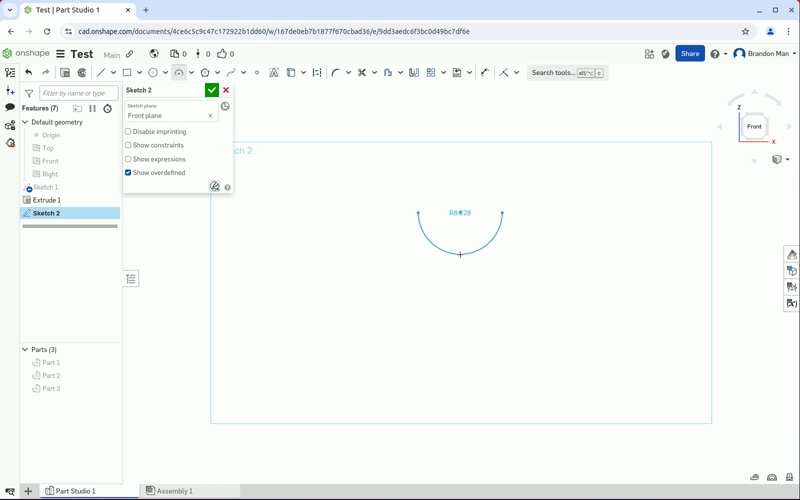
key(esc)
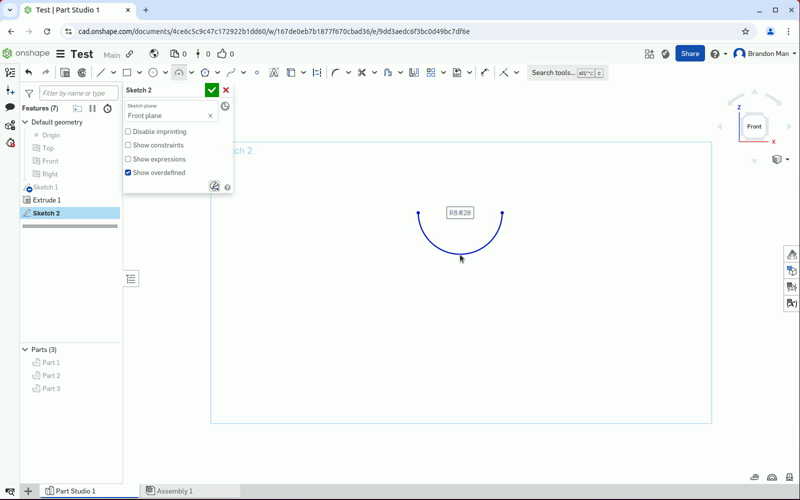
key(l)
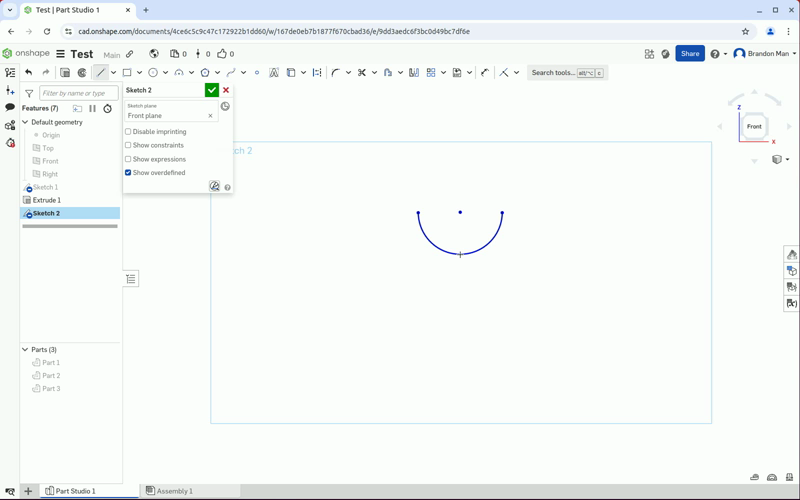
mouse_move(502, 212)
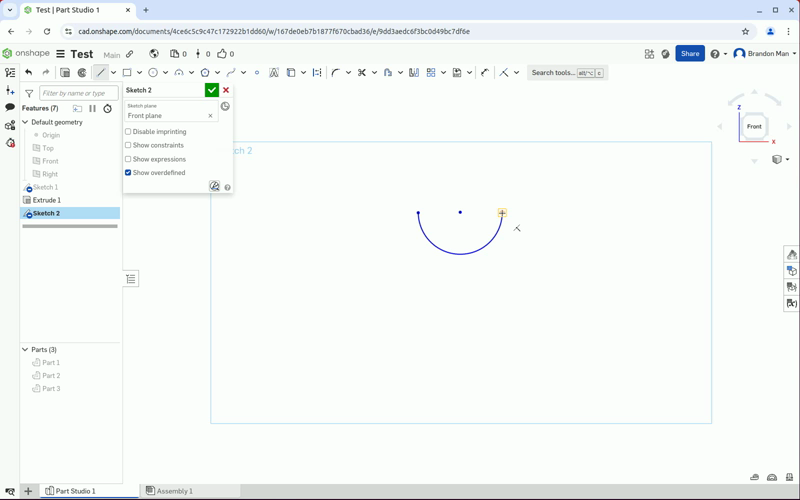
click(502, 212)
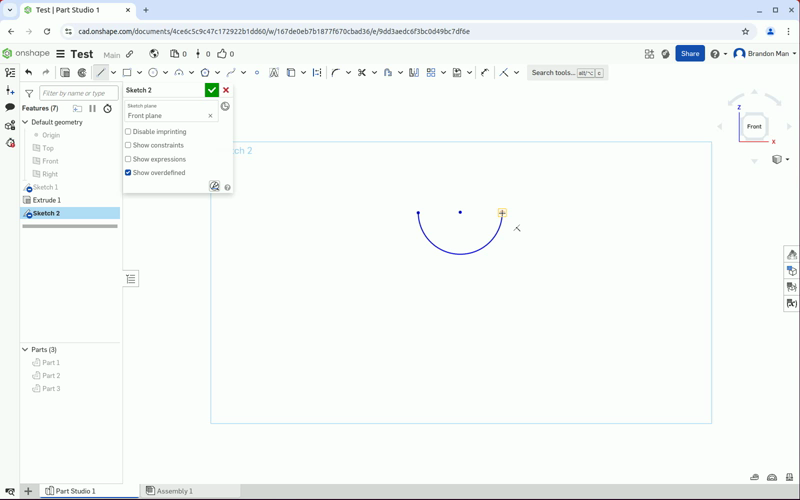
key_down(shift)
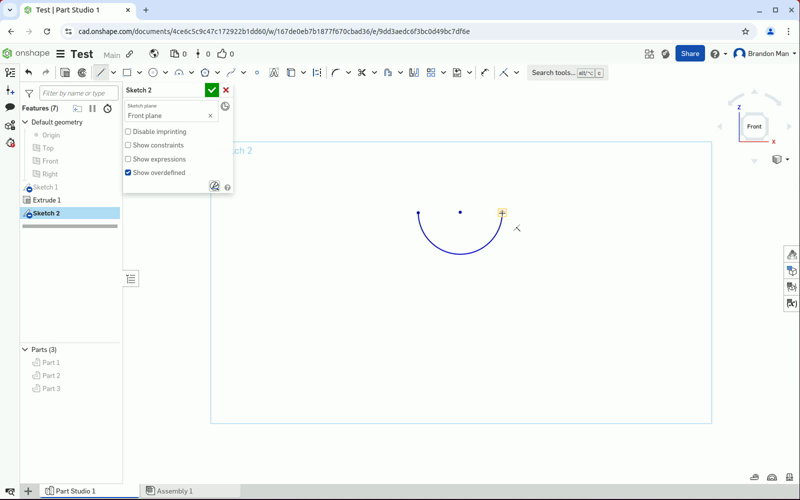
mouse_move(532, 212)
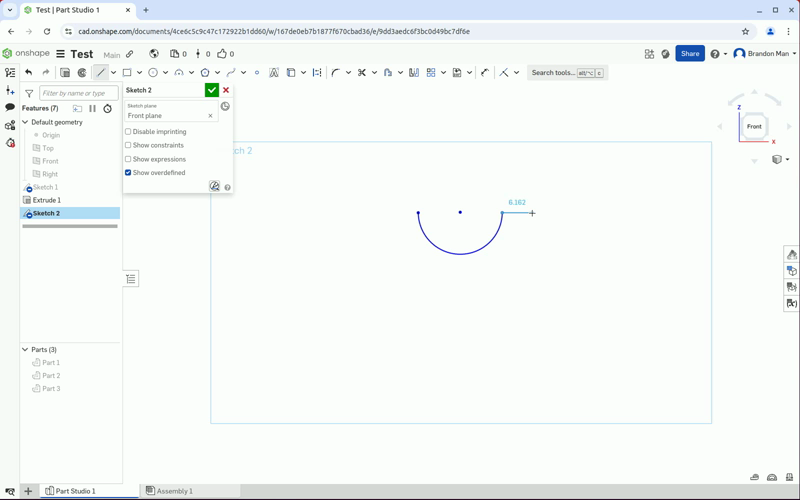
mouse_move(487, 212)
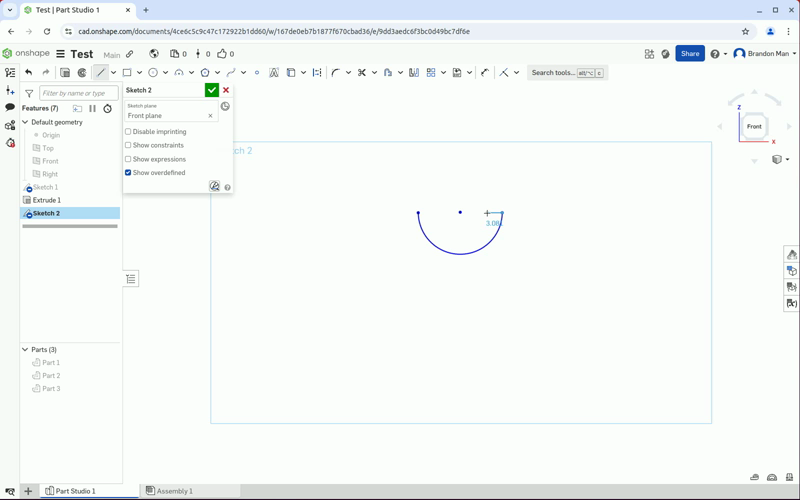
click(487, 212)
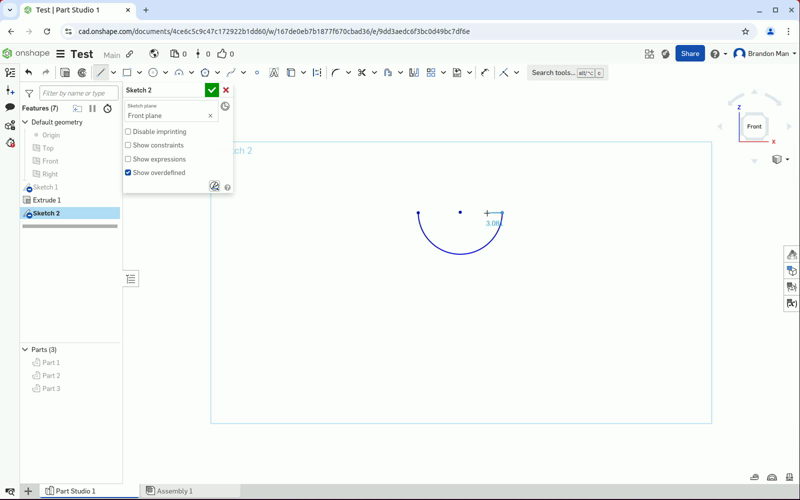
key_up(shift)
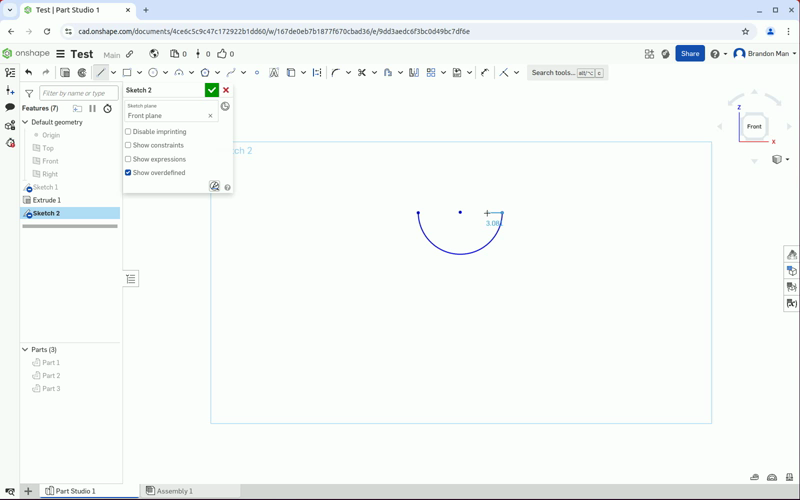
key(esc)
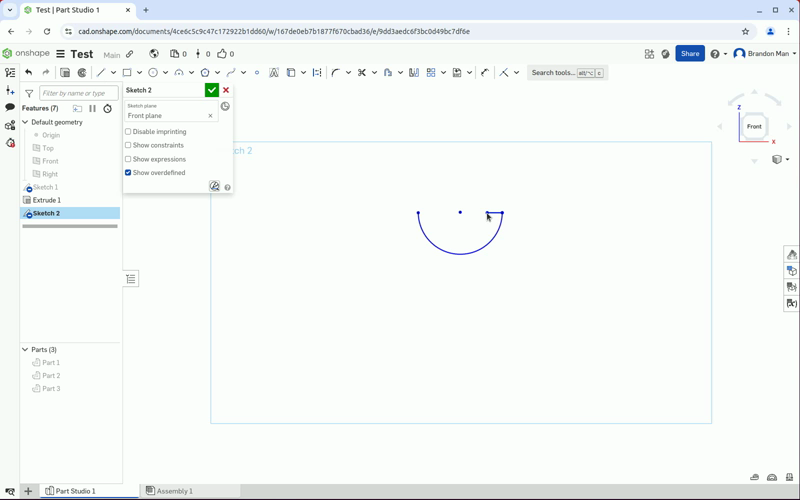
key(a)
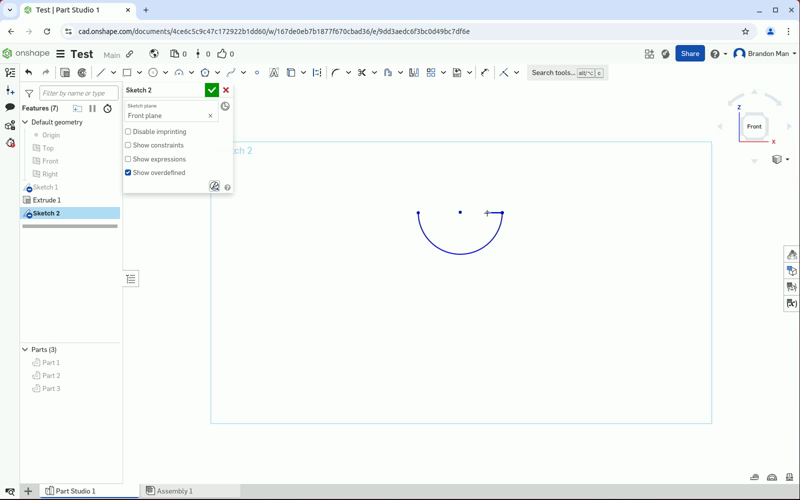
mouse_move(487, 212)
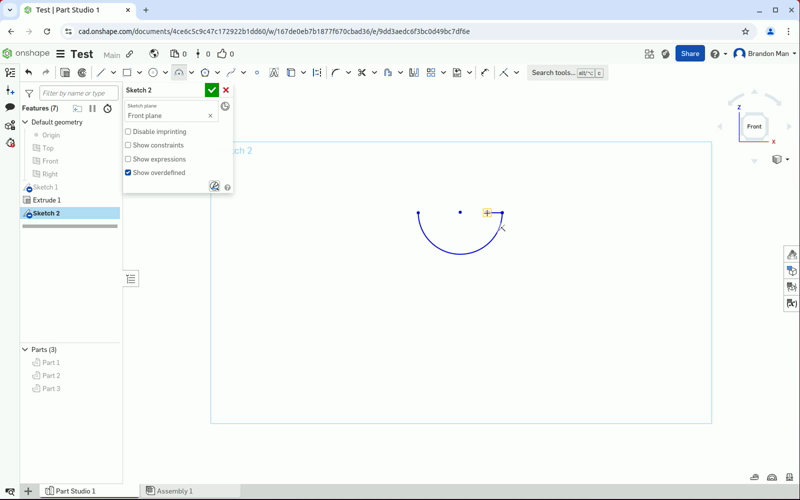
click(487, 212)
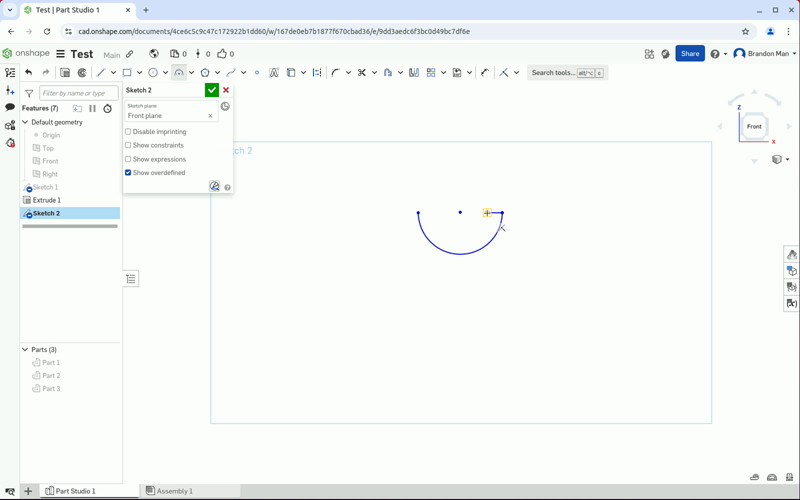
key_down(shift)
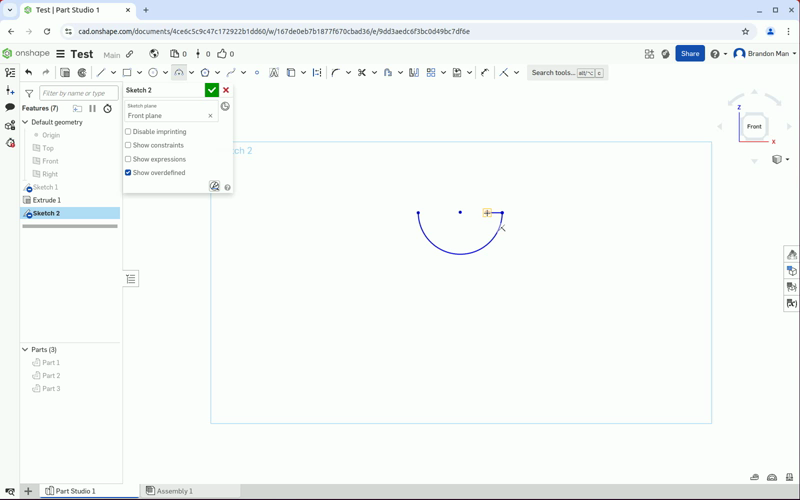
mouse_move(433, 212)
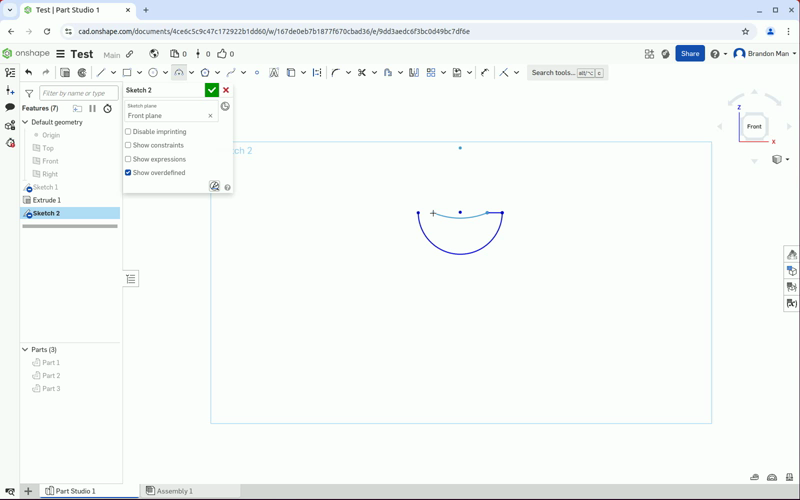
click(433, 212)
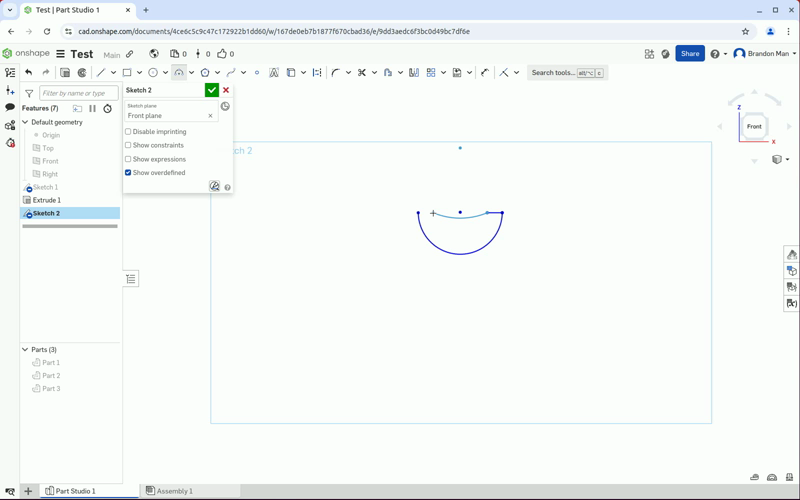
mouse_move(460, 239)
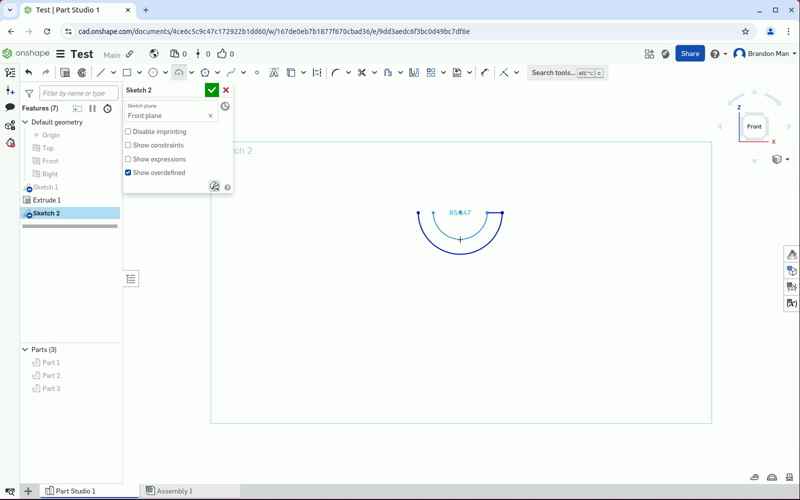
click(460, 239)
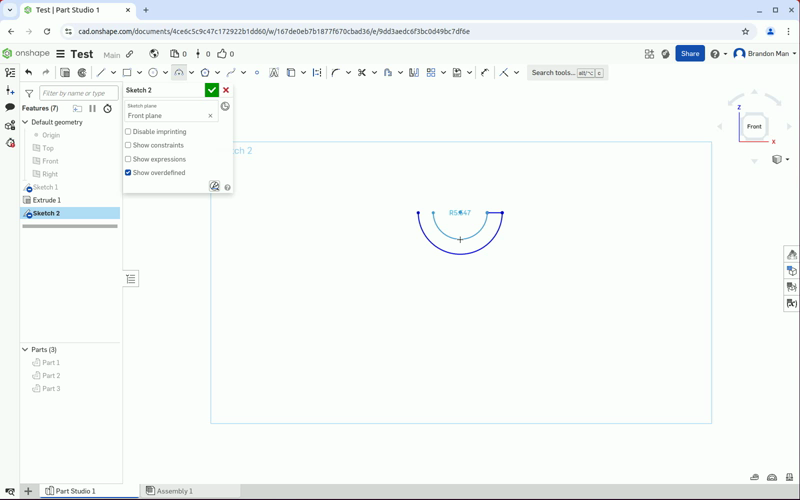
key_up(shift)
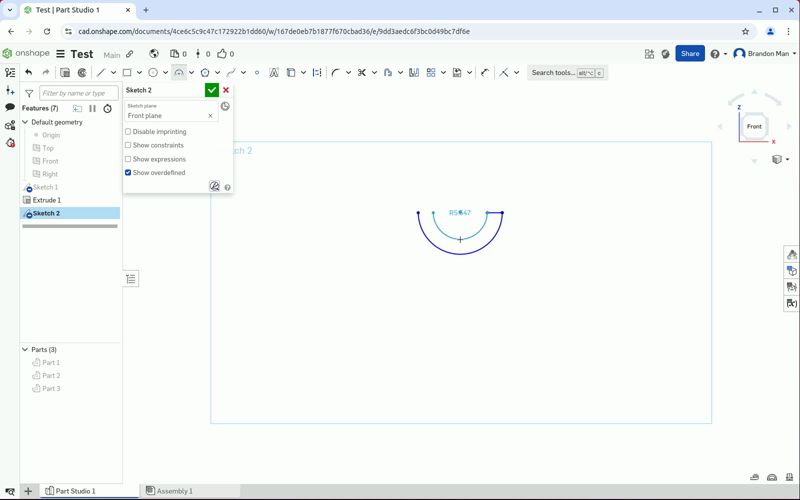
key(esc)
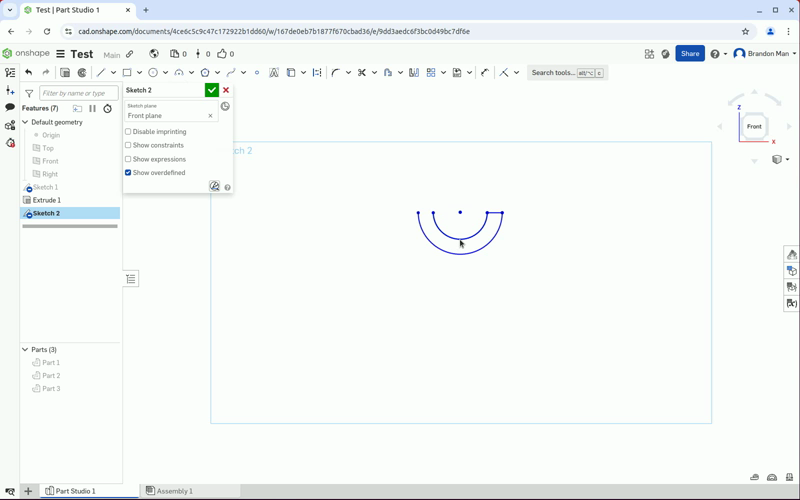
key(l)
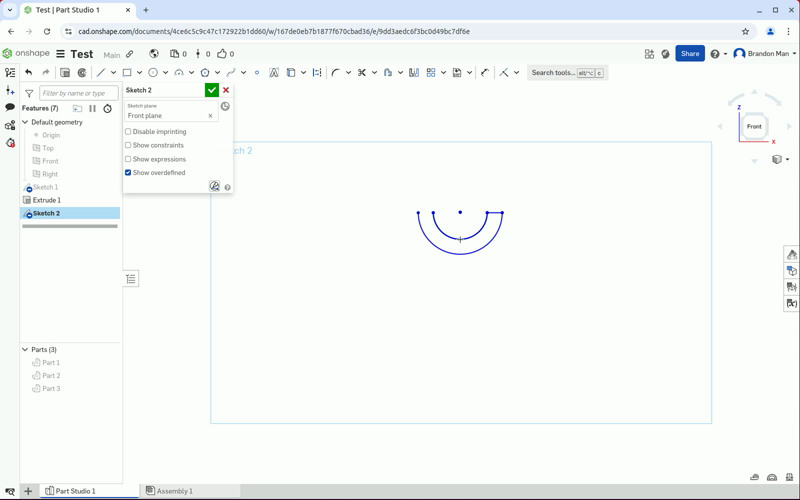
mouse_move(433, 212)
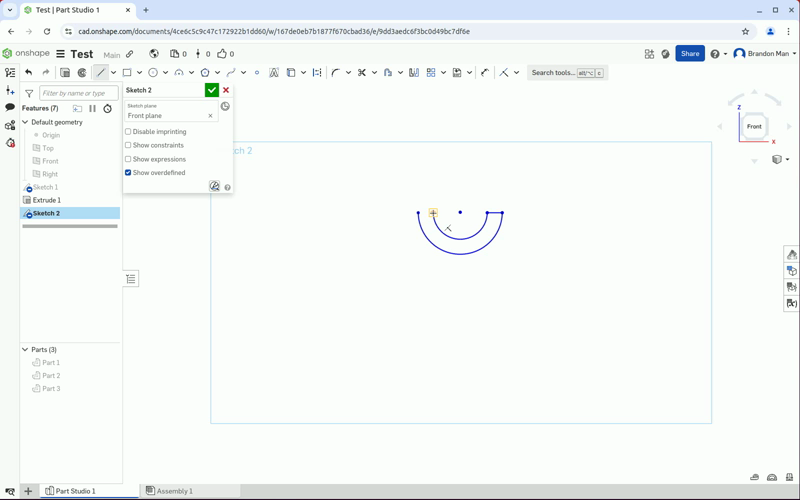
click(433, 212)
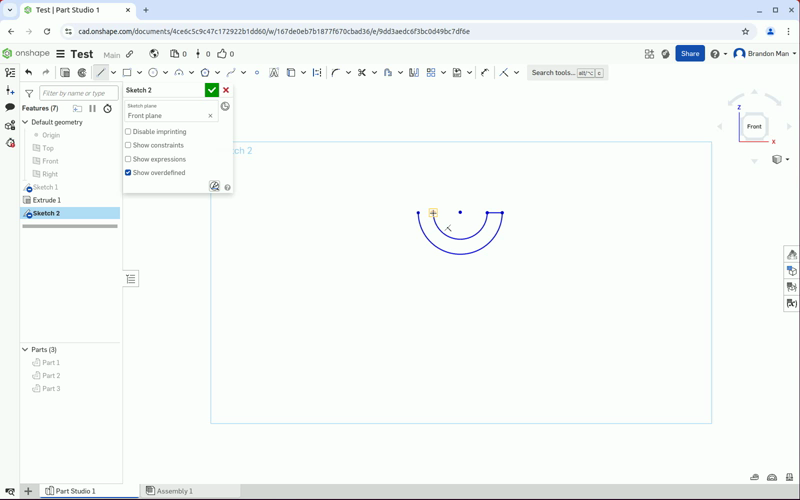
mouse_move(463, 212)
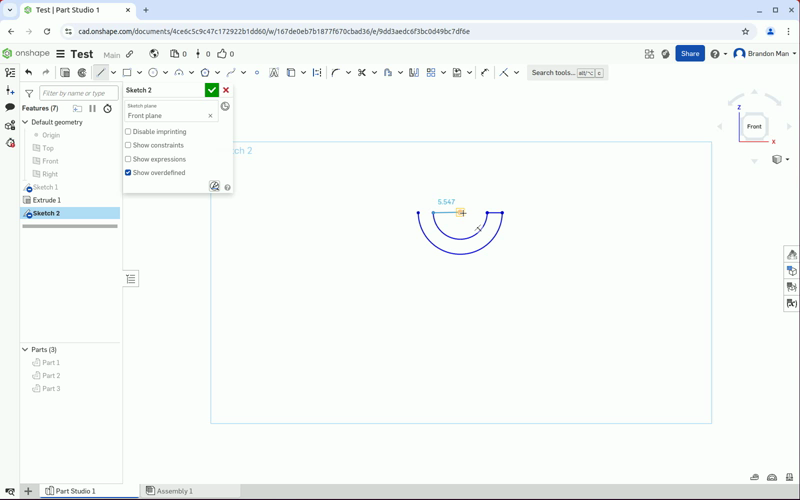
key_down(shift)
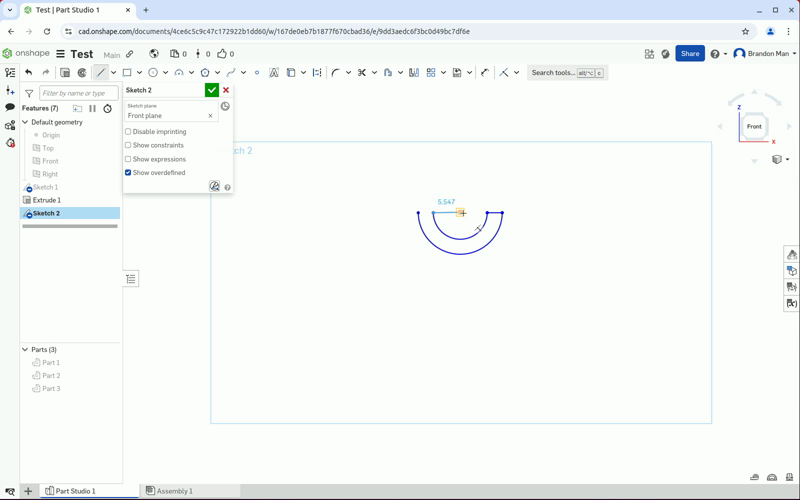
mouse_move(418, 212)
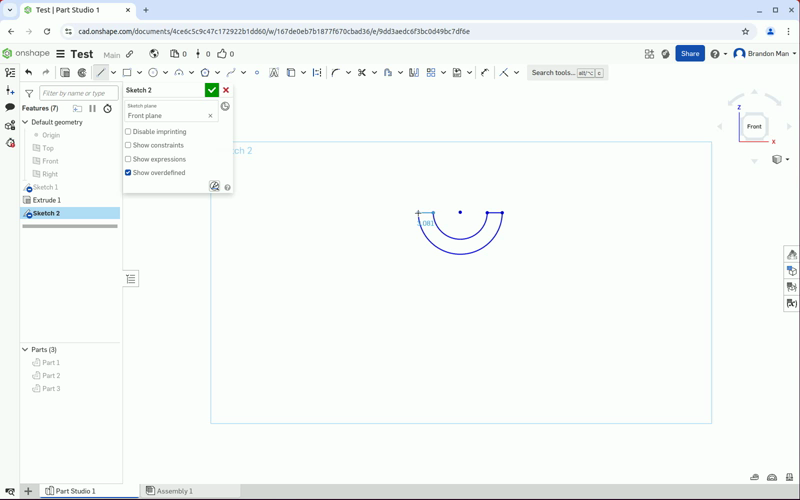
key_up(shift)
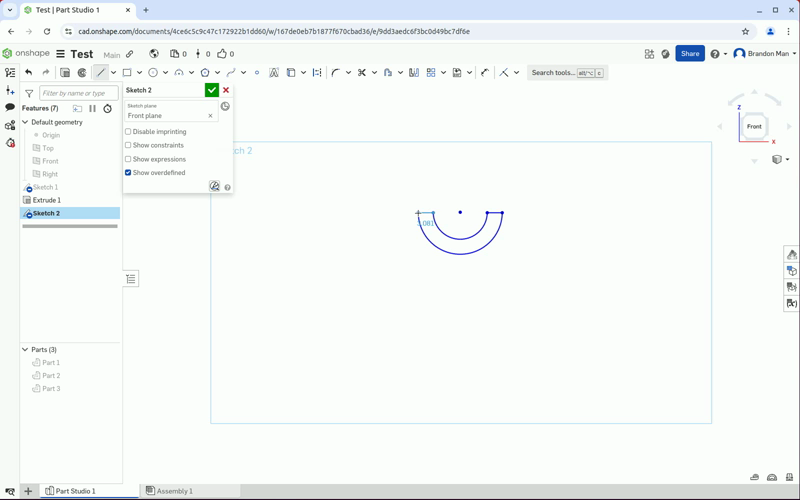
click(418, 212)
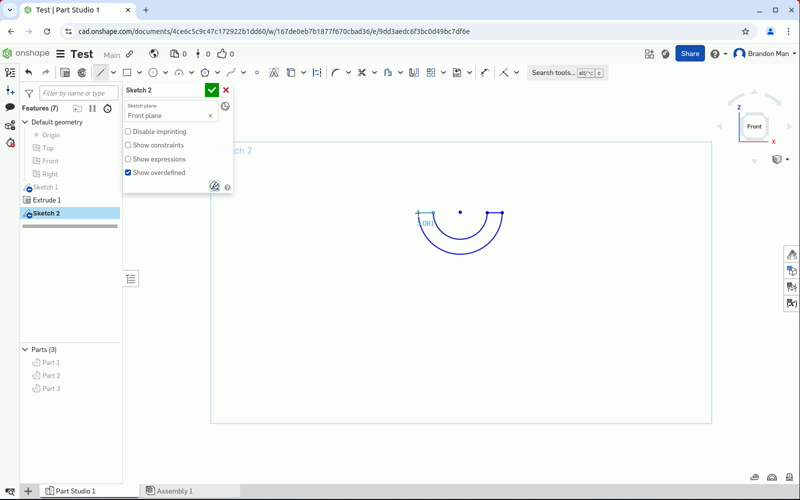
key(esc)
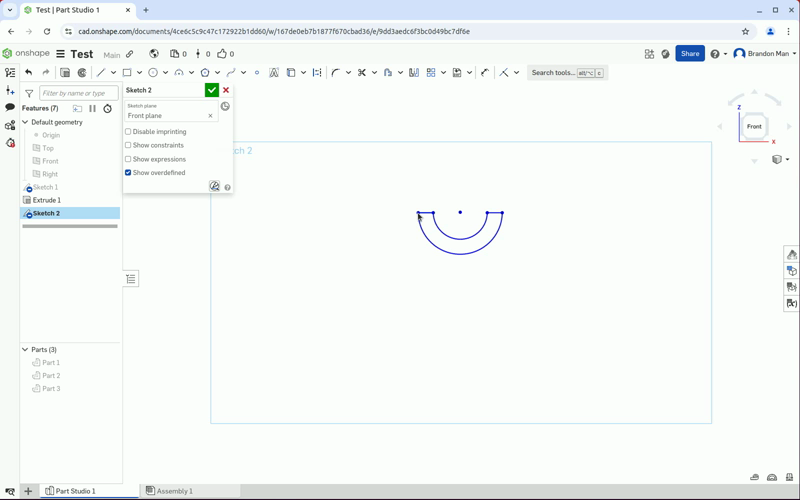
mouse_move(484, 244)
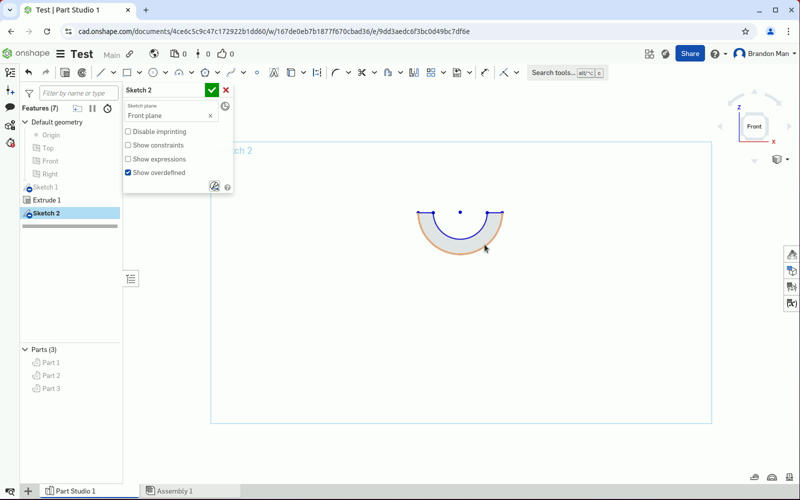
scroll(6)
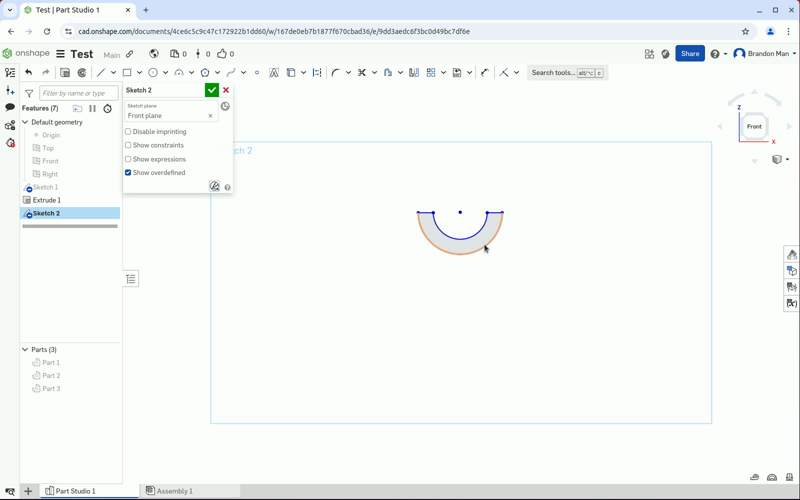
scroll(6)
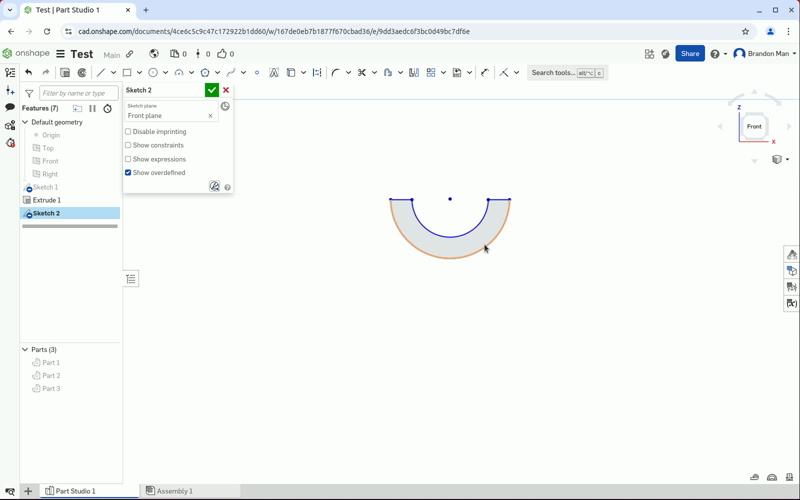
scroll(6)
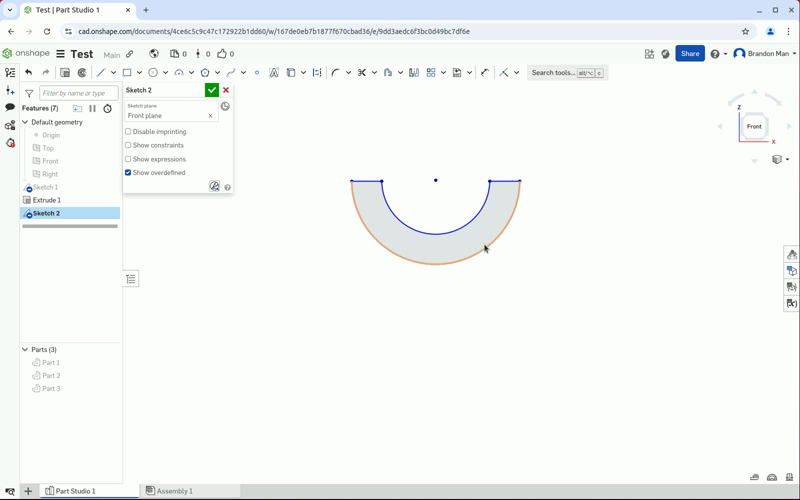
scroll(6)
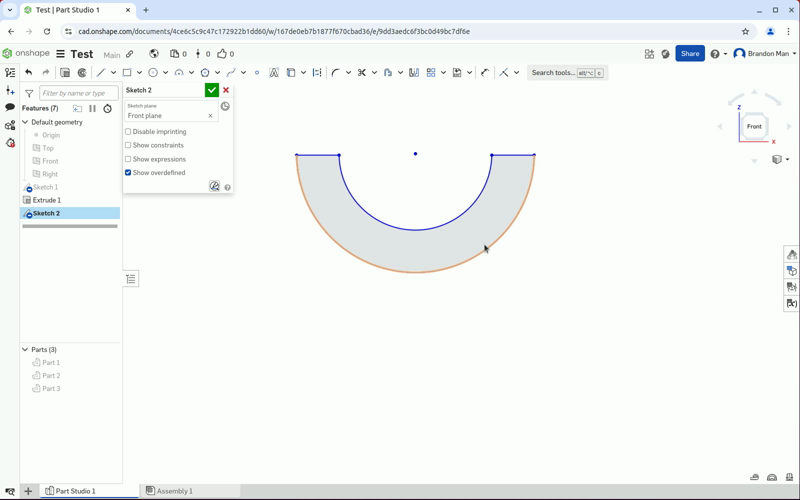
scroll(6)
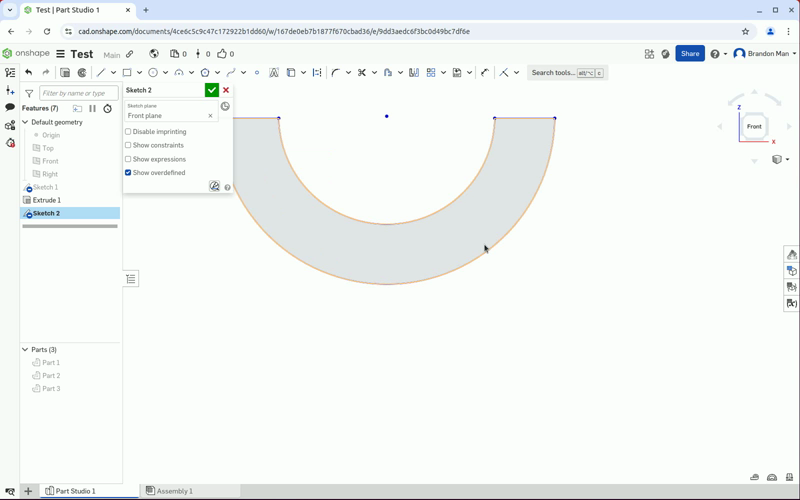
scroll(6)
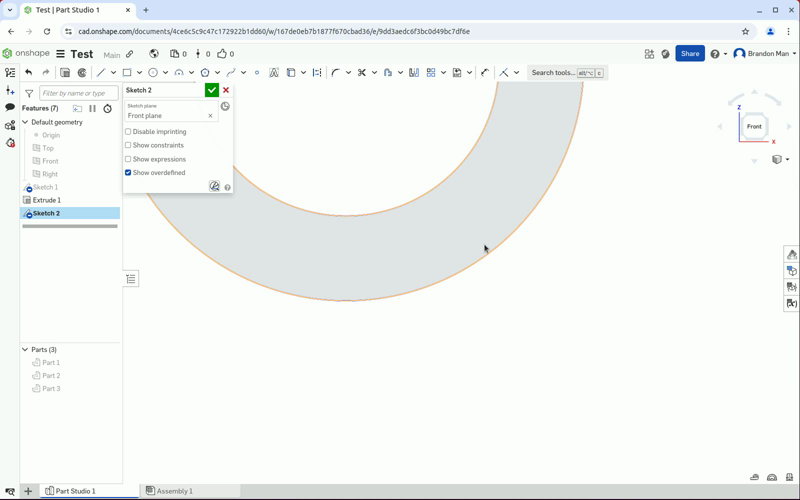
scroll(6)
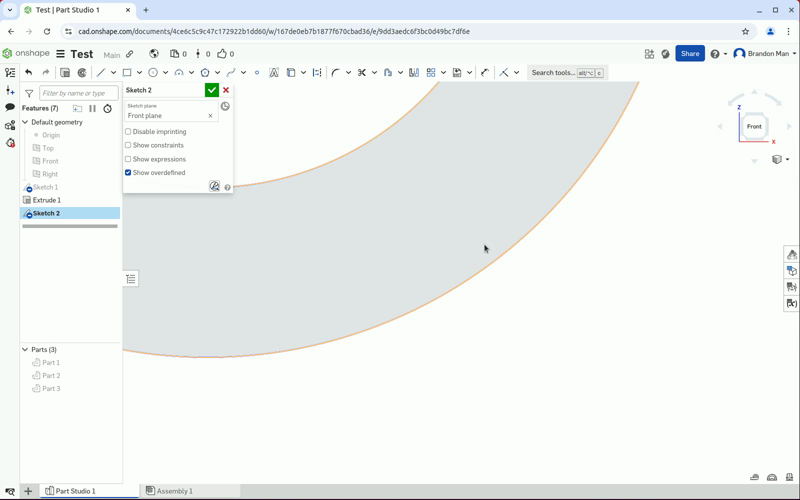
click(484, 244)
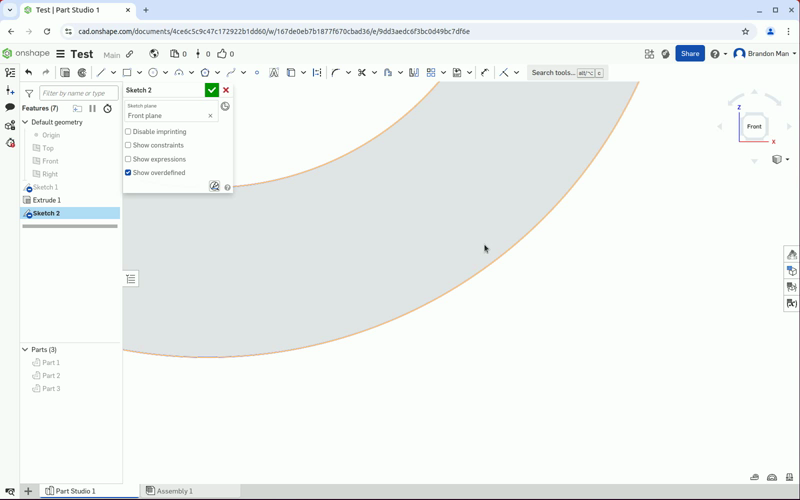
scroll(-6)
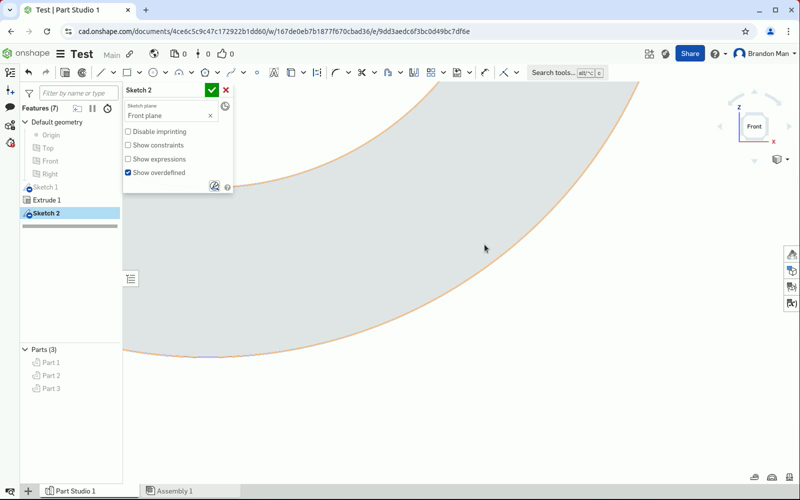
scroll(-6)
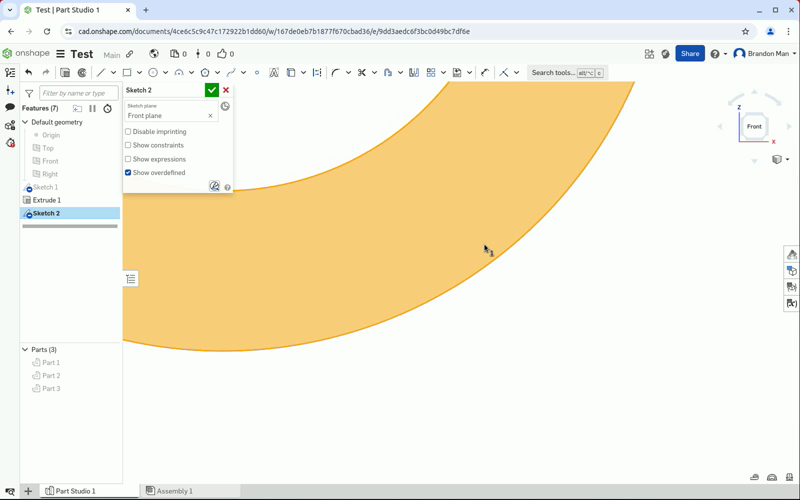
scroll(-6)
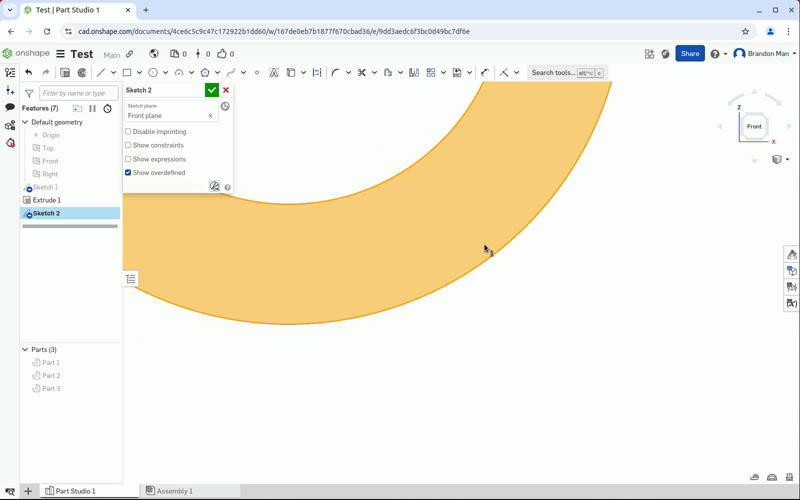
scroll(-6)
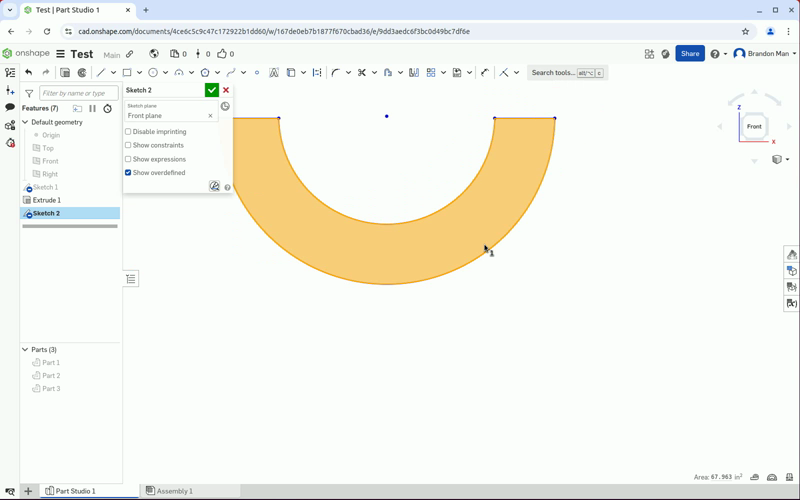
scroll(-6)
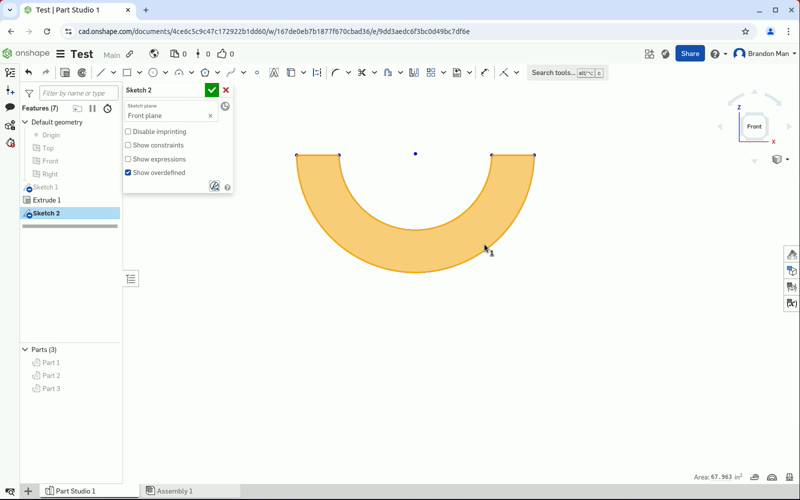
scroll(-6)
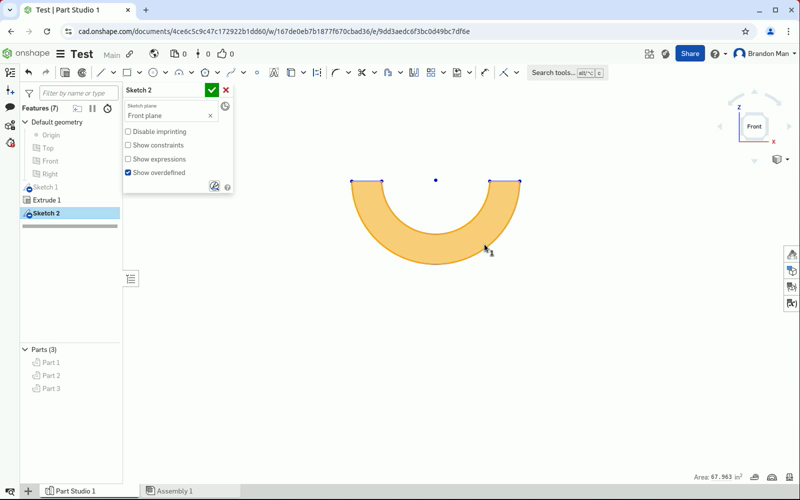
scroll(-6)
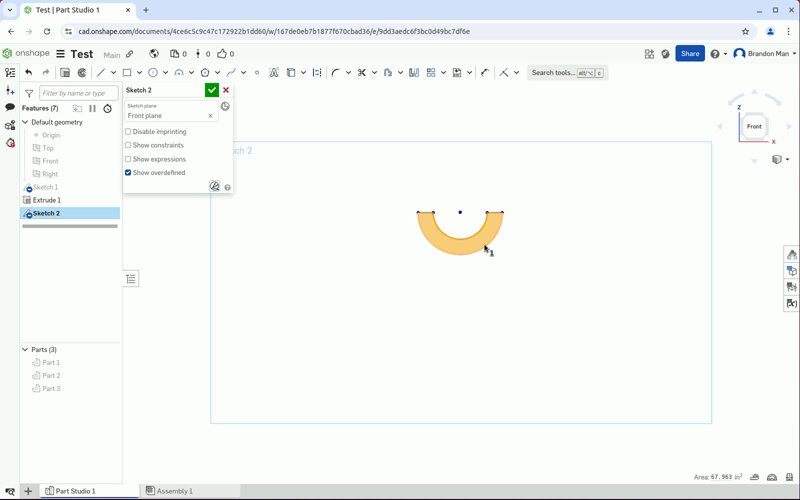
mouse_move(73, 352)
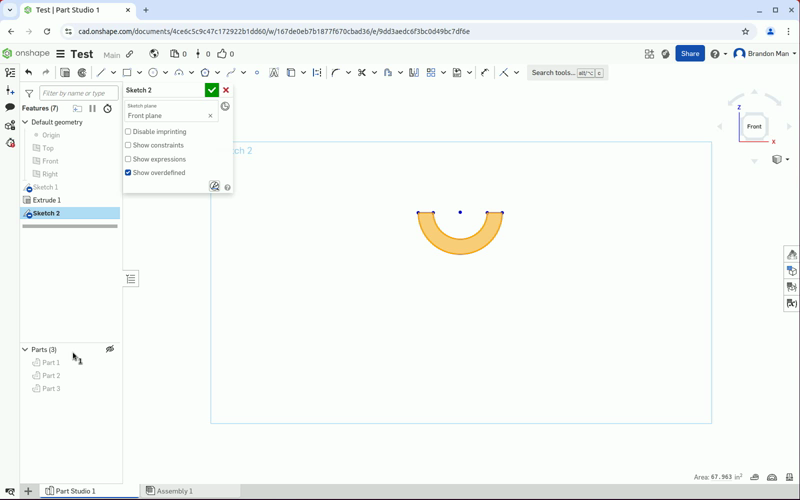
key(shift+y)
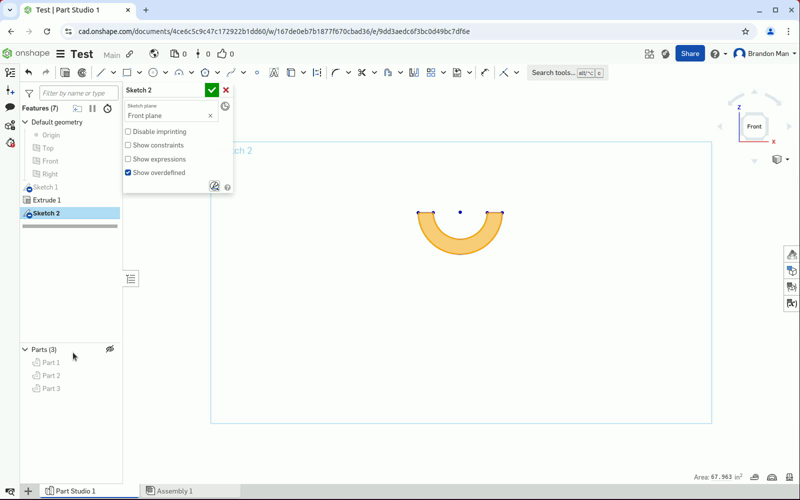
key(shift+e)
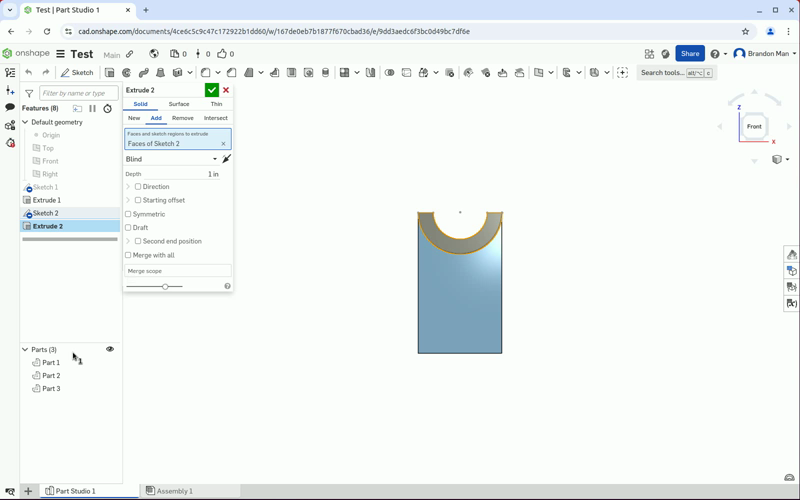
mouse_move(143, 106)
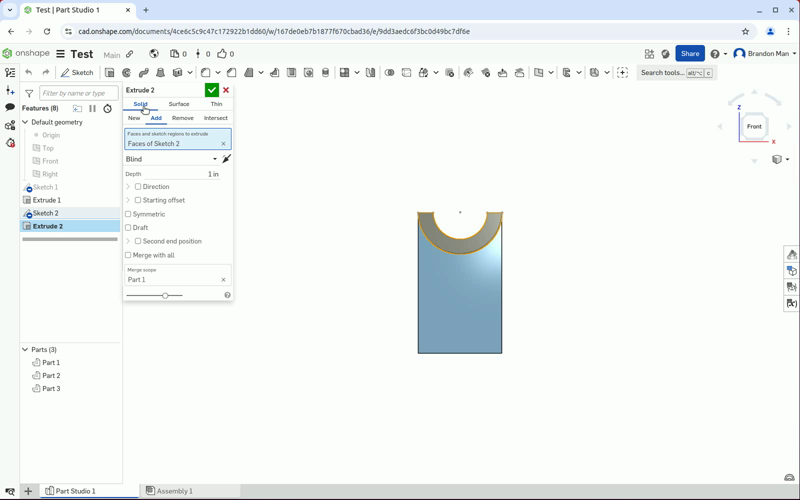
click(143, 106)
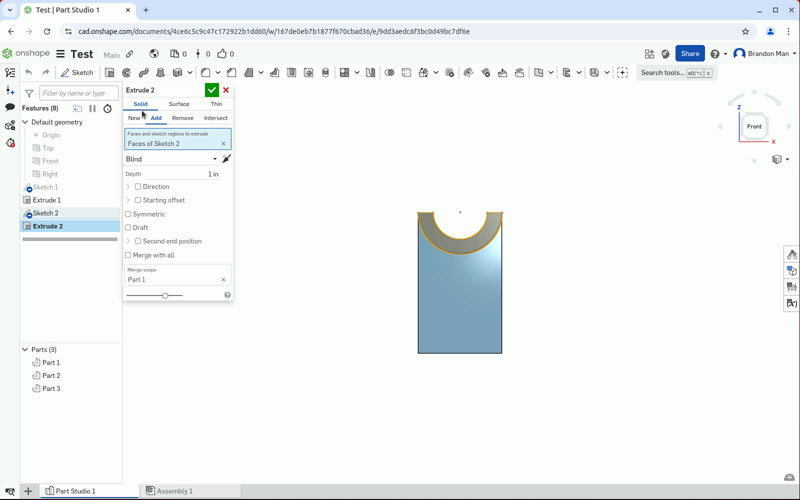
mouse_move(137, 120)
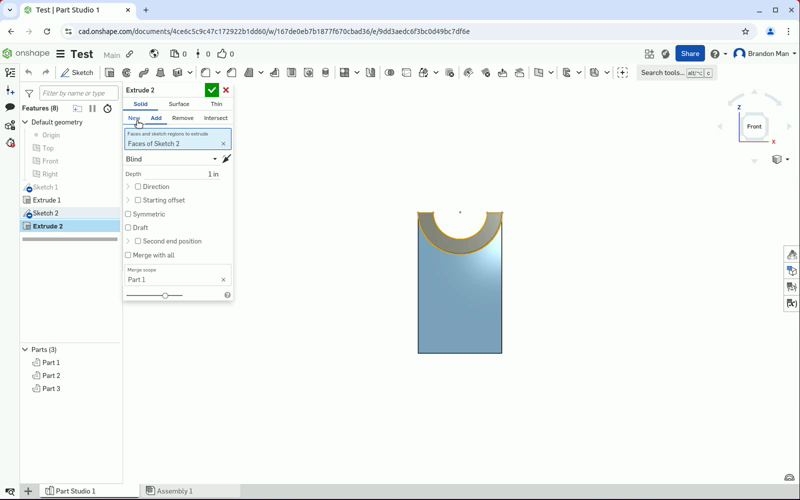
click(137, 120)
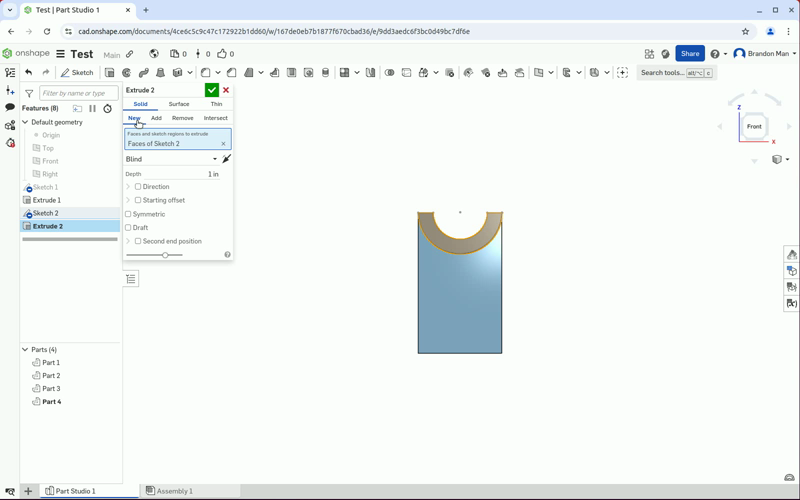
key(tab, 4)
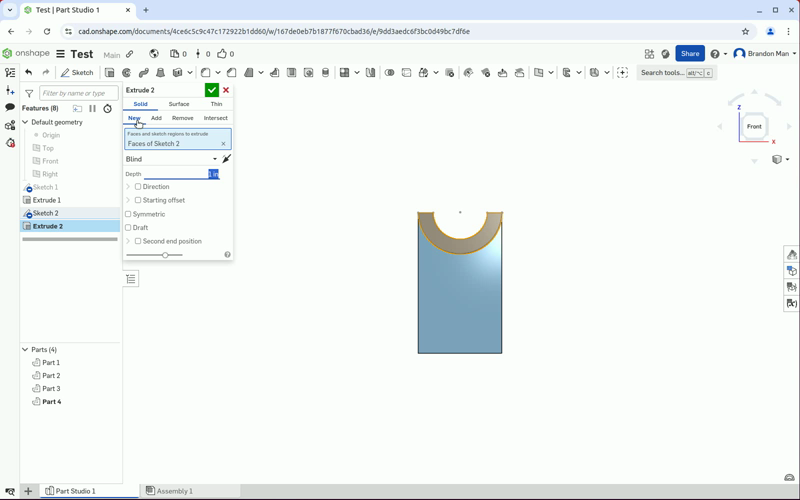
text(14.924)
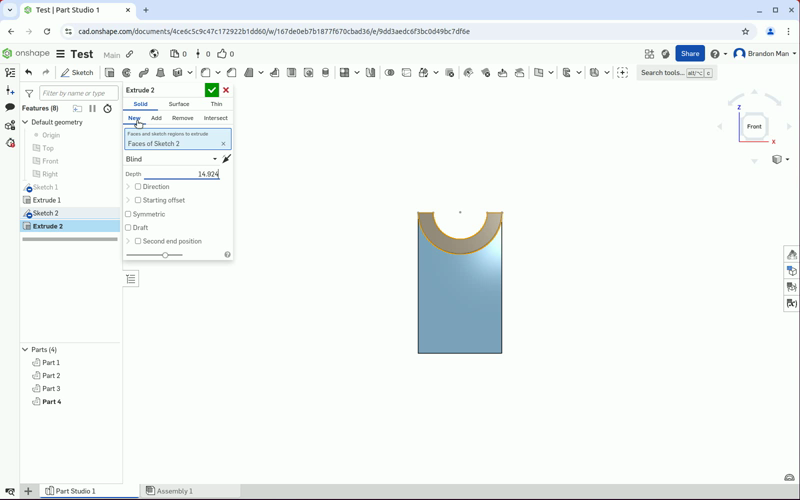
key(enter)
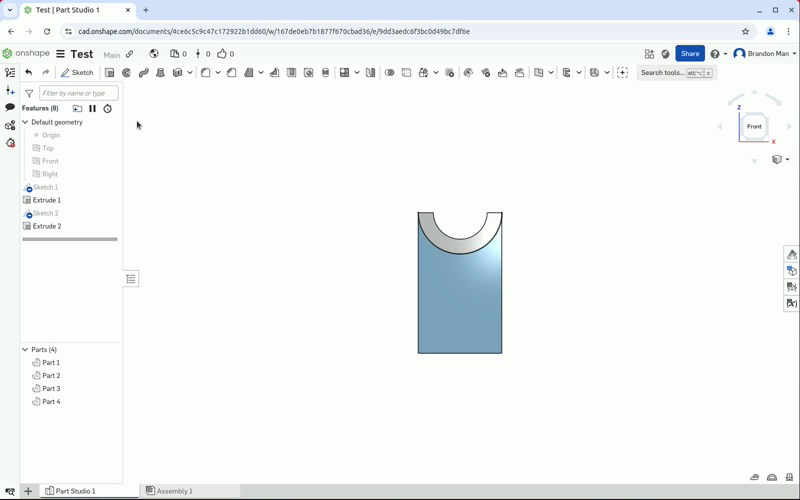
key(shift+h)
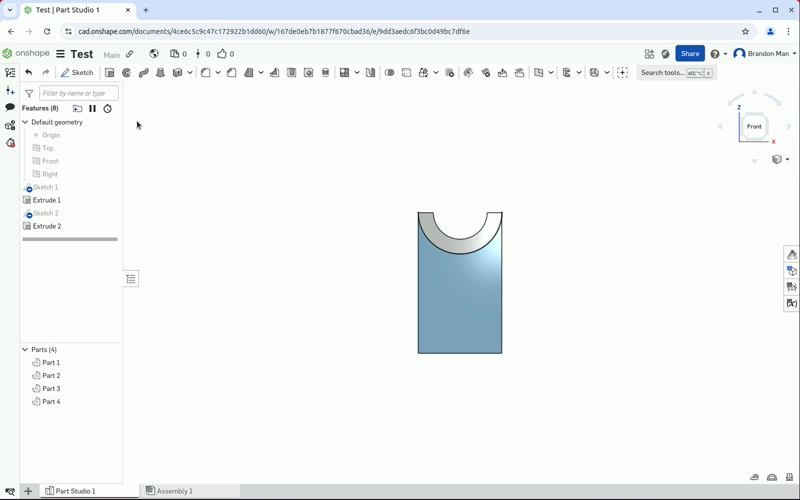
key(shift+h)
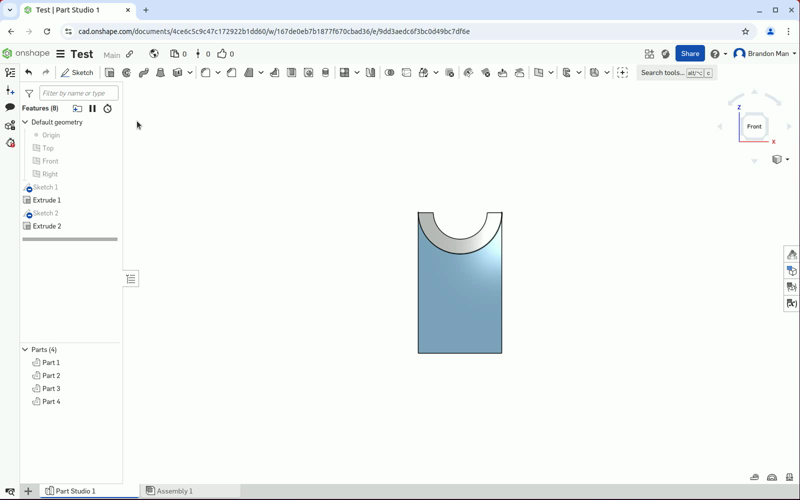
mouse_move(73, 189)
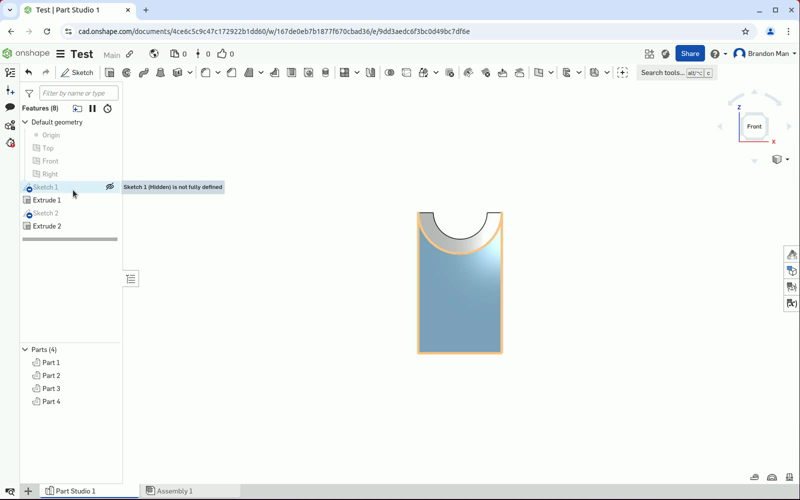
click(73, 189)
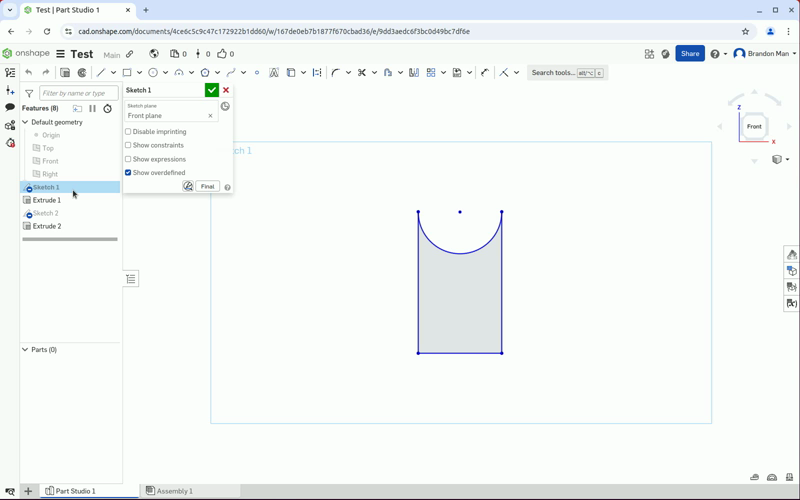
mouse_move(229, 92)
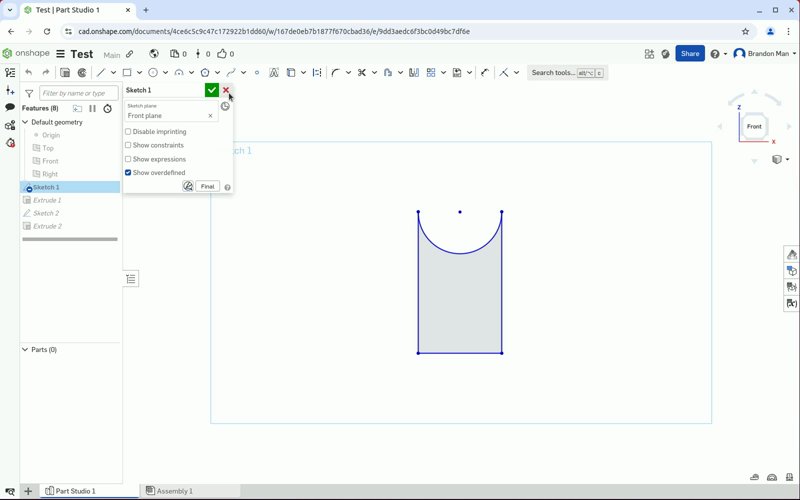
click(229, 92)
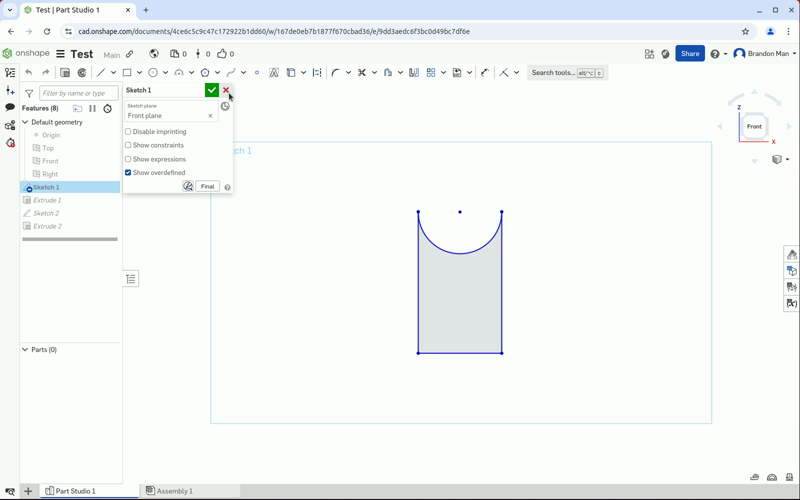
key(shift+s)
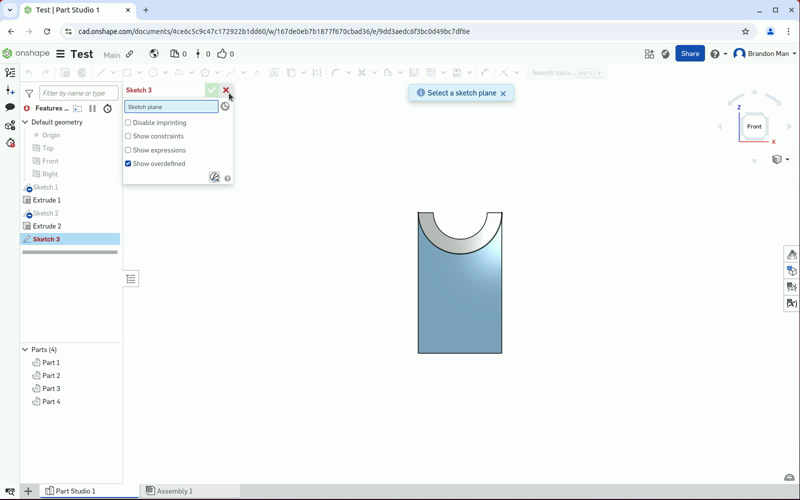
mouse_move(73, 163)
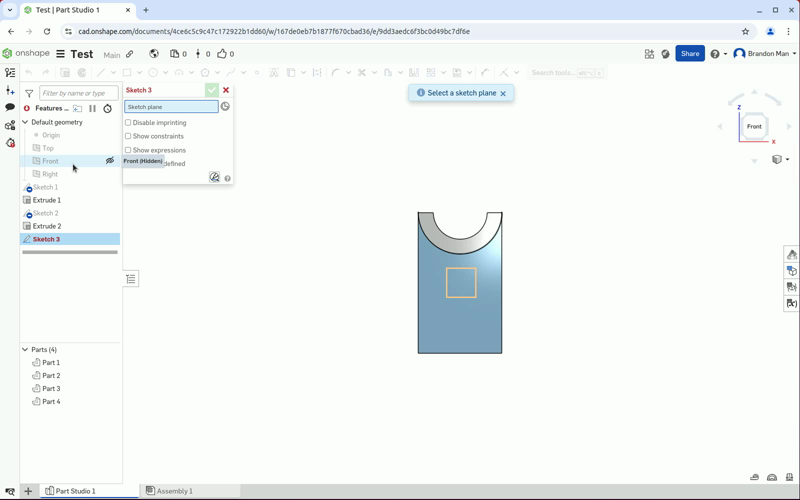
click(73, 163)
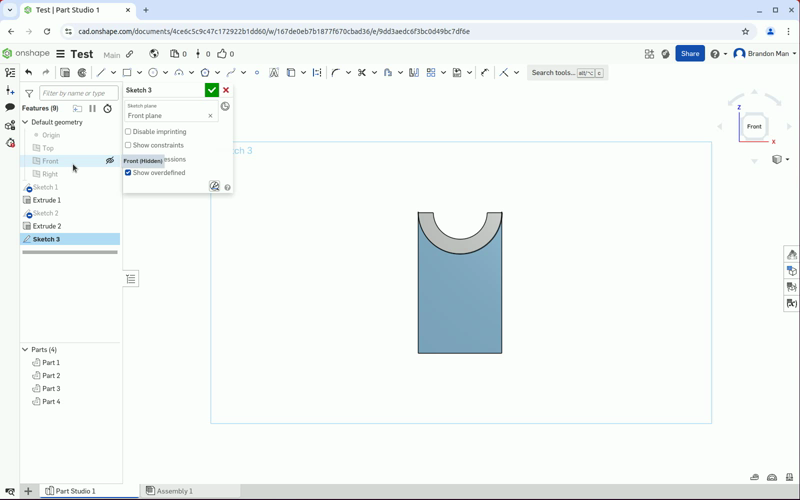
mouse_move(73, 352)
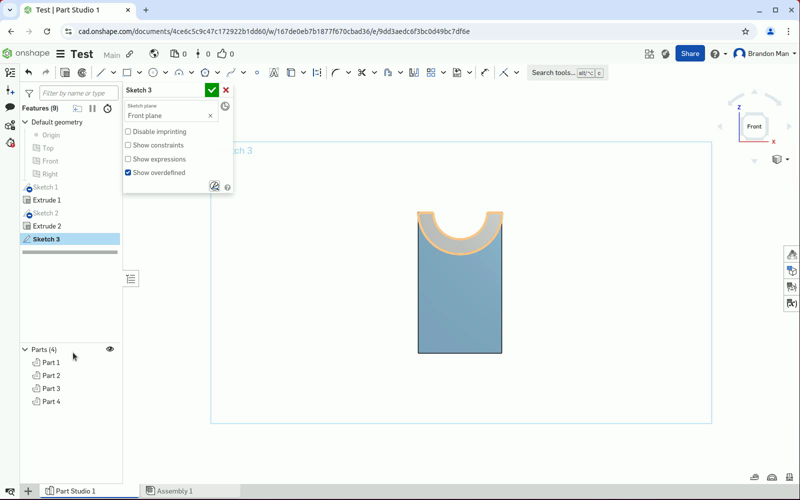
key(y)
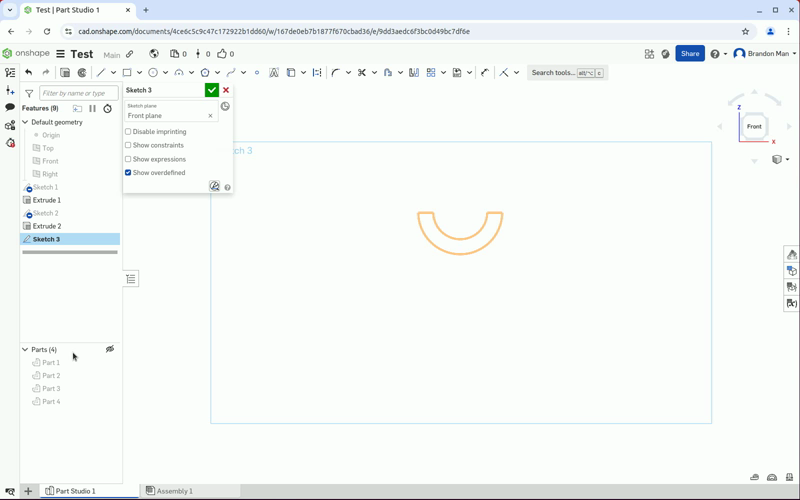
key(l)
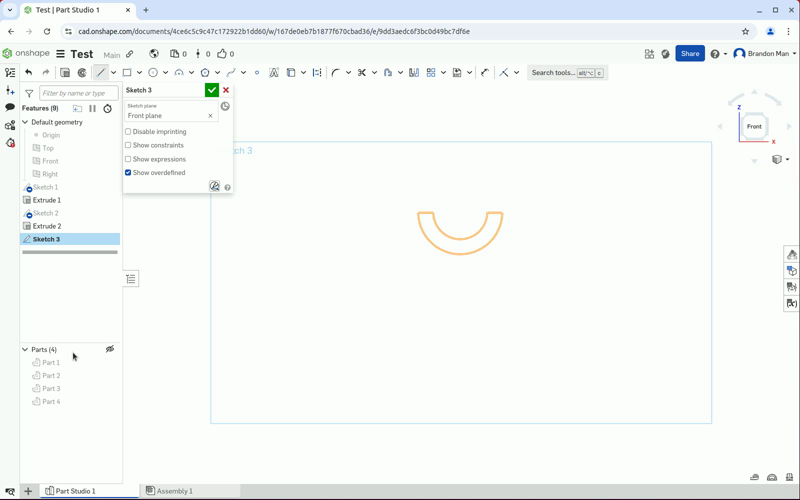
key_down(shift)
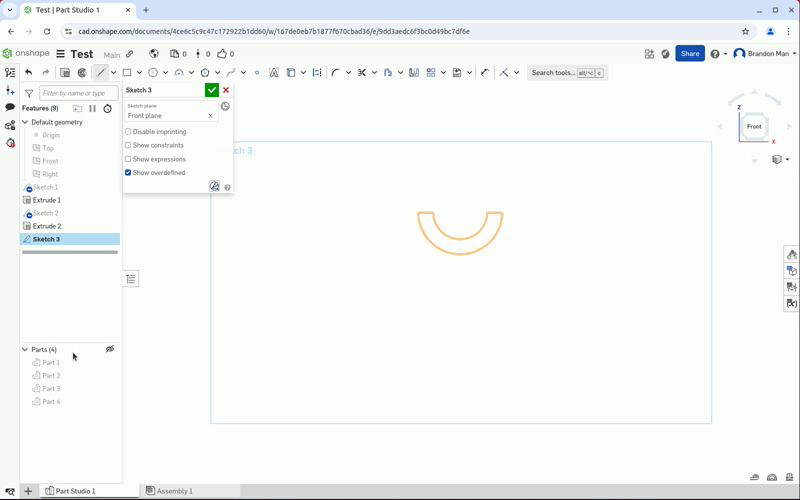
mouse_move(418, 212)
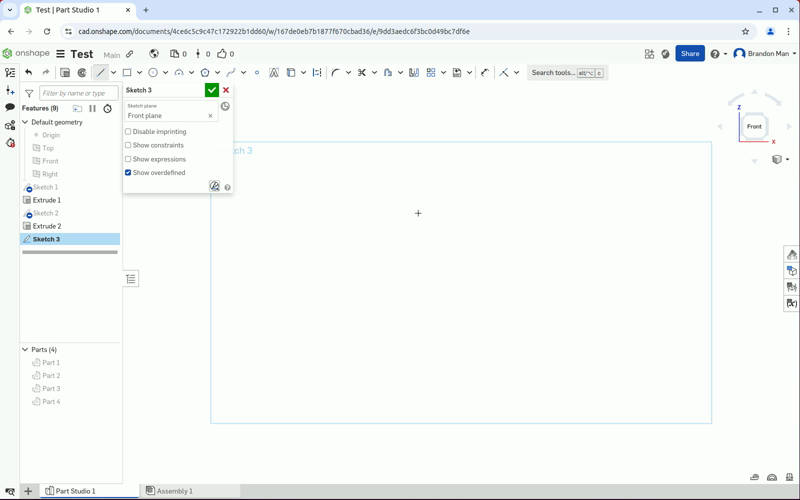
click(418, 212)
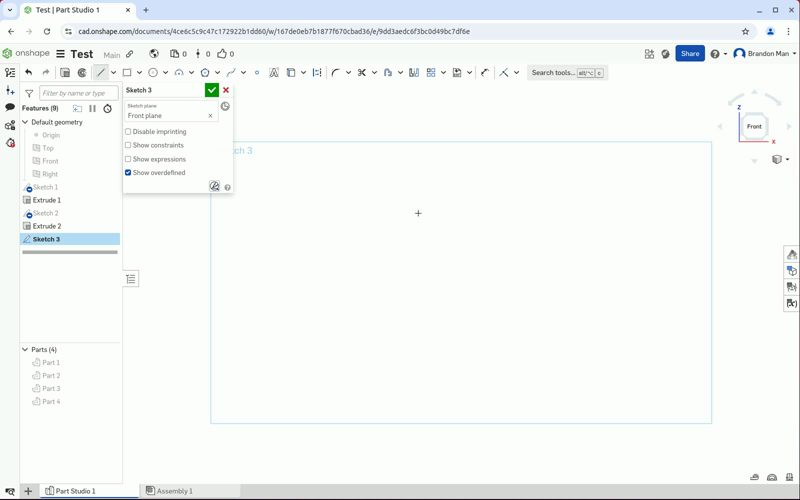
key_up(shift)
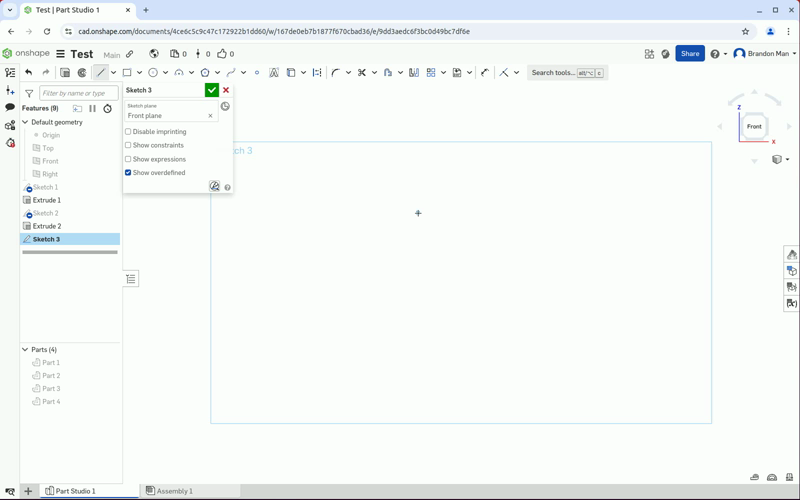
key_down(shift)
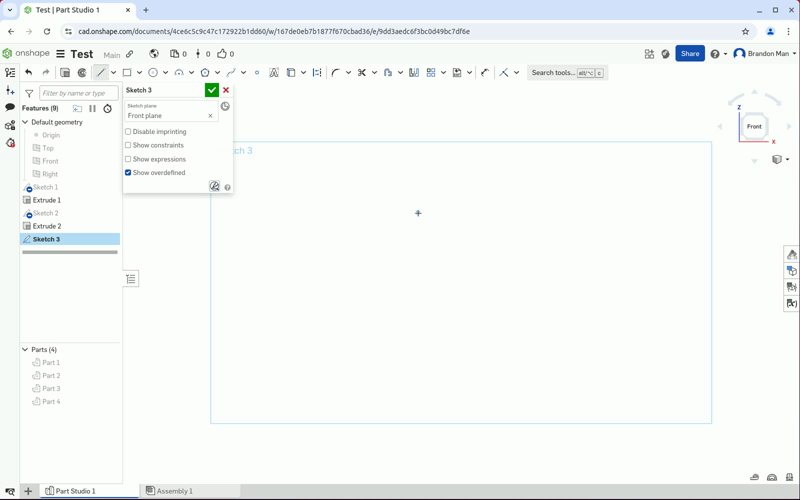
mouse_move(448, 212)
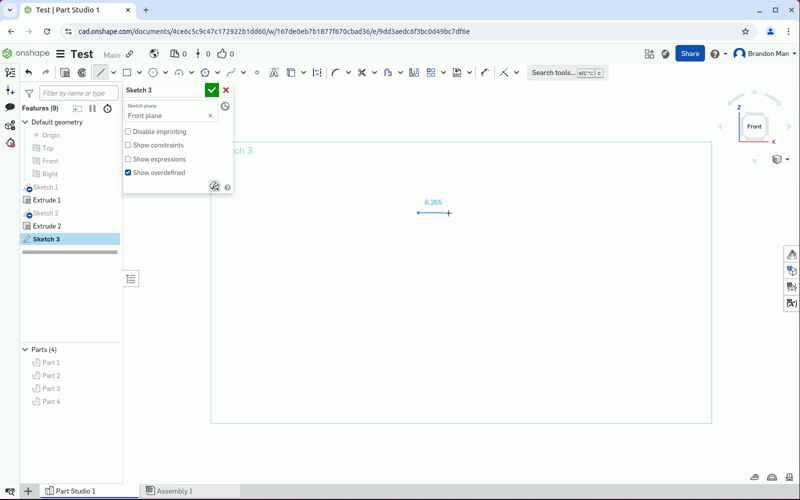
mouse_move(433, 212)
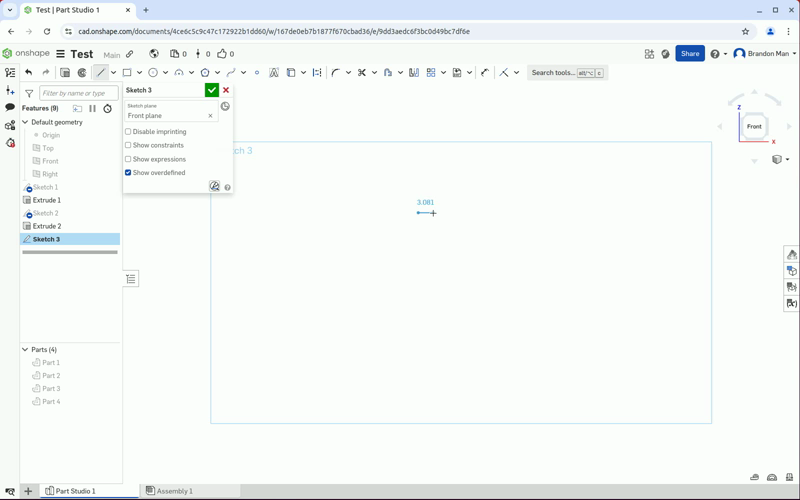
click(433, 212)
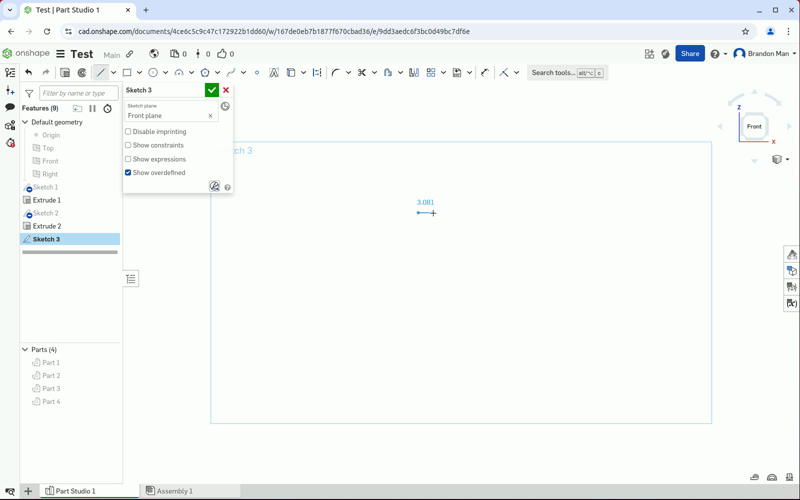
key_up(shift)
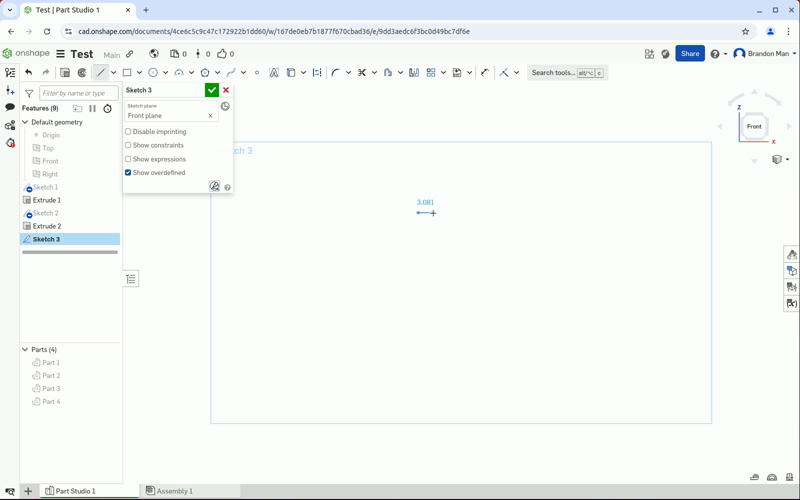
key(esc)
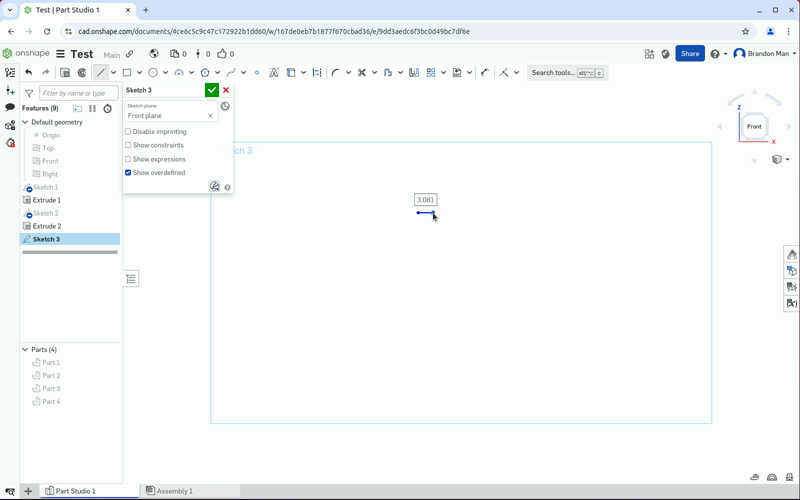
key(a)
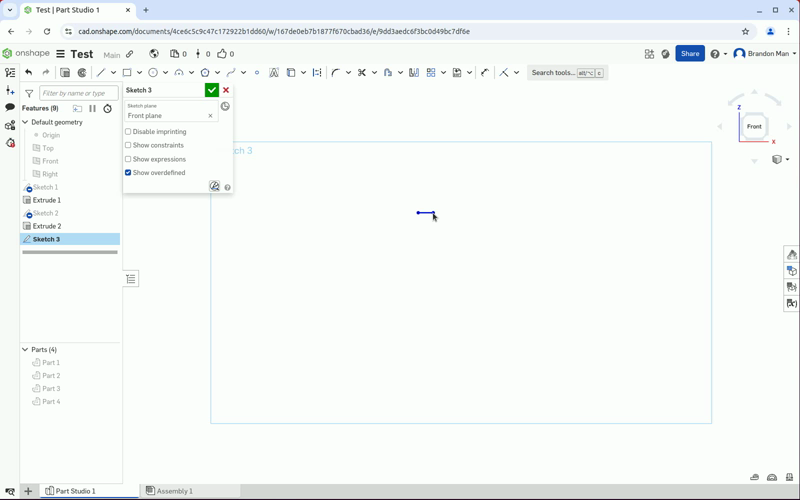
mouse_move(433, 212)
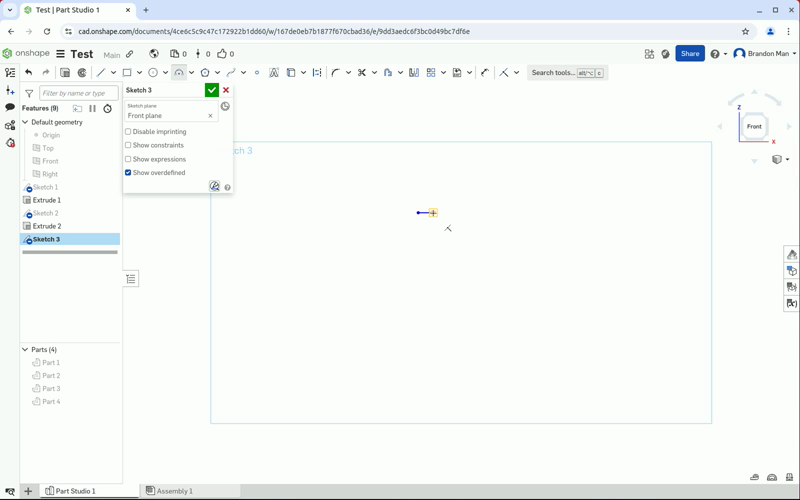
click(433, 212)
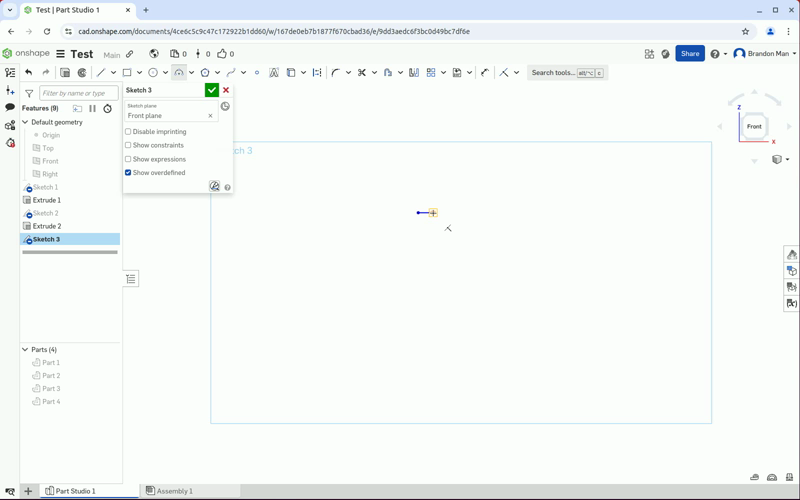
key_down(shift)
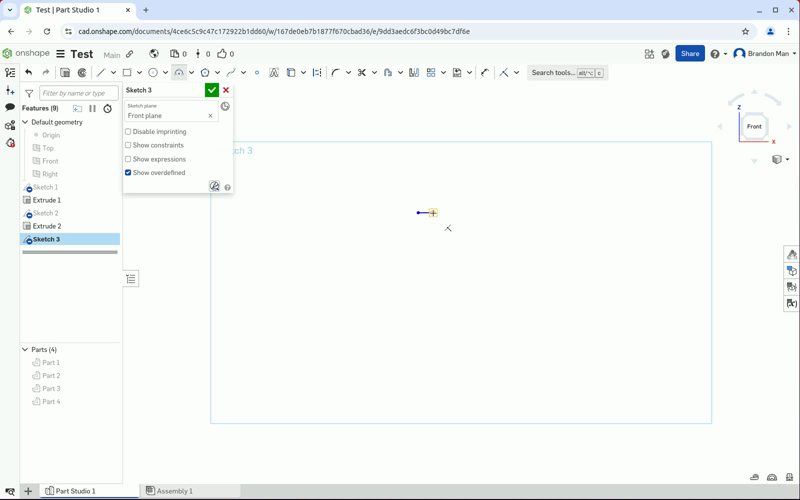
mouse_move(487, 212)
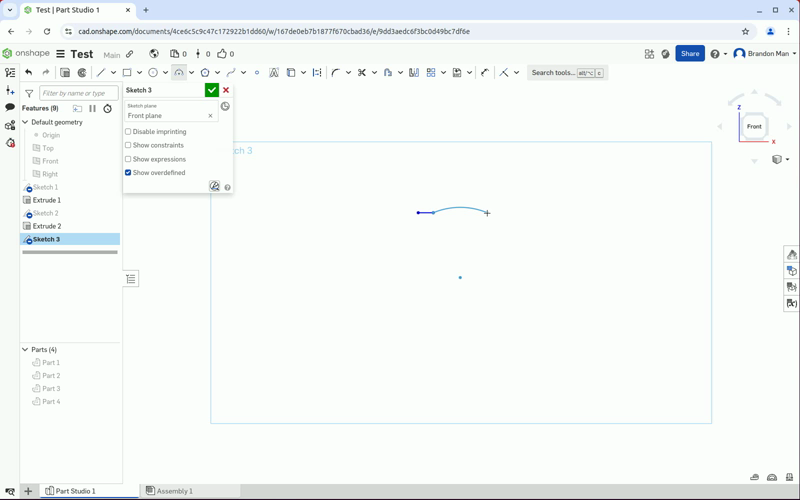
click(487, 212)
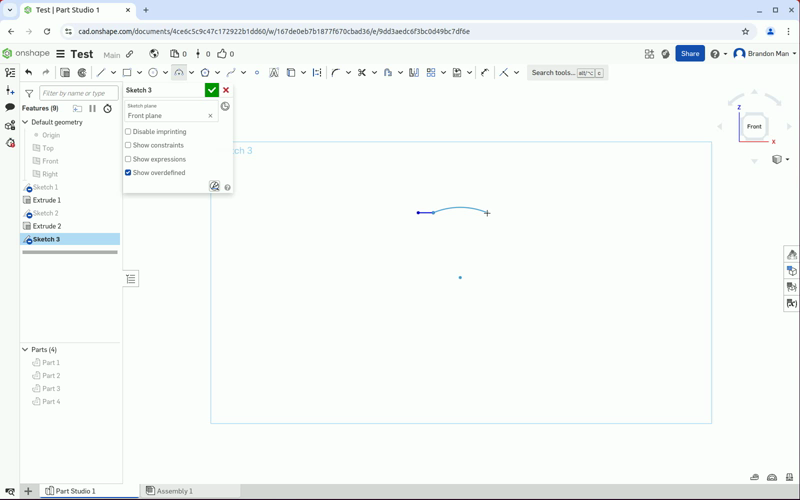
mouse_move(460, 185)
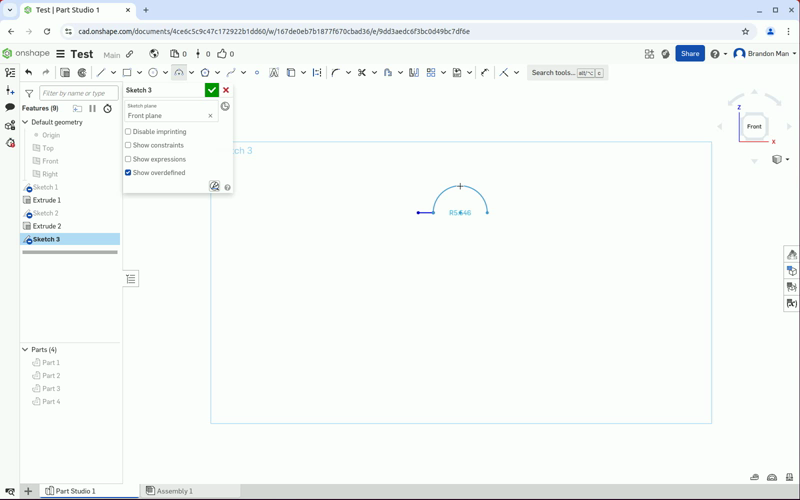
click(460, 185)
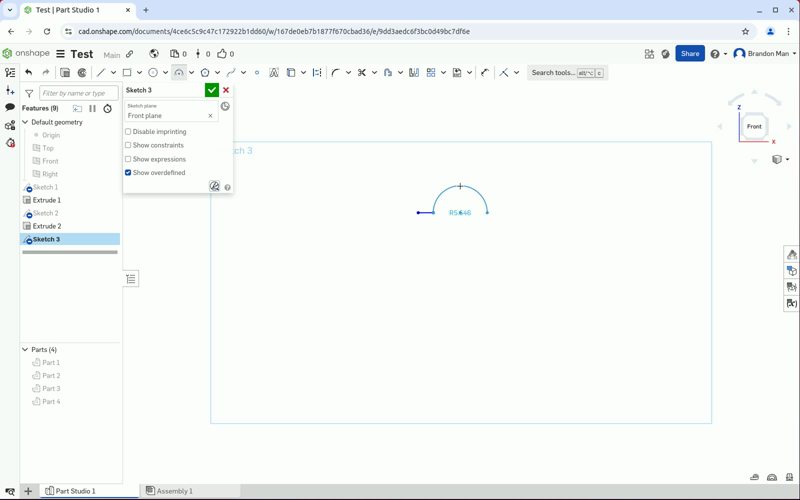
key_up(shift)
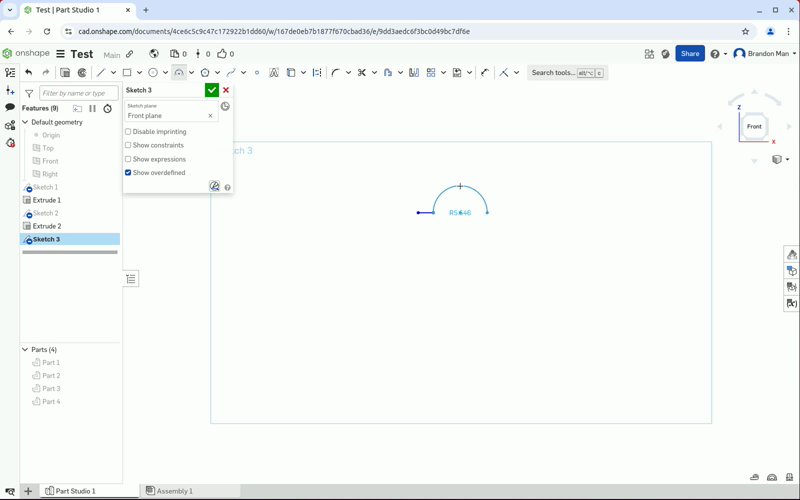
key(esc)
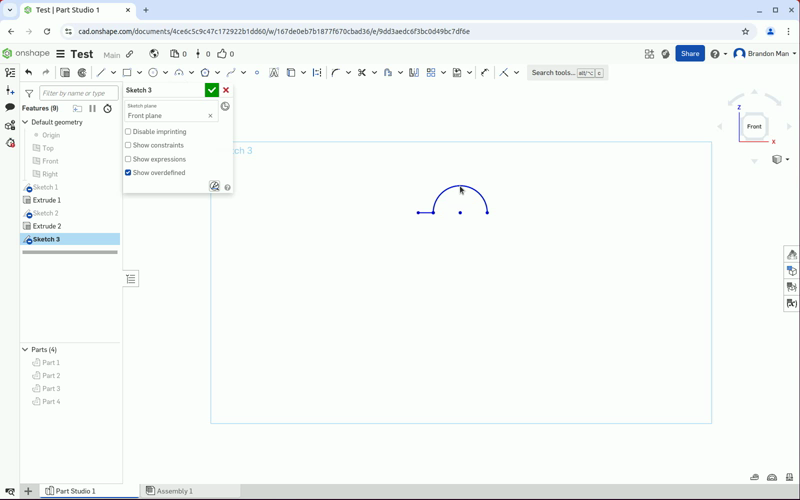
key(l)
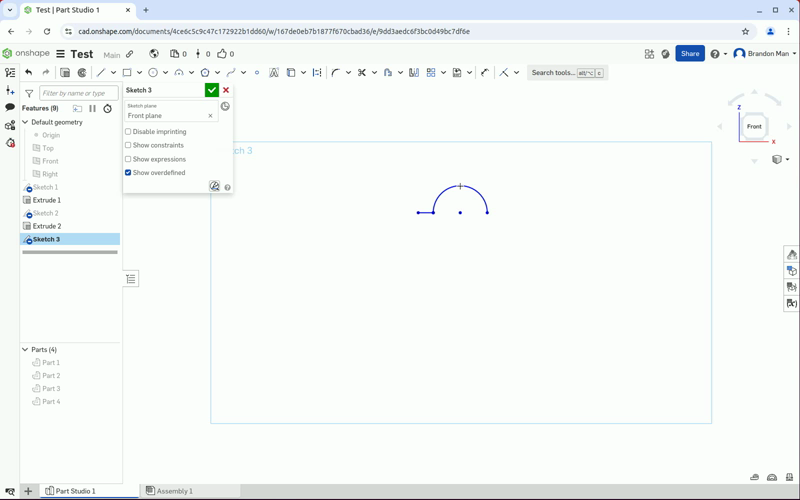
mouse_move(487, 212)
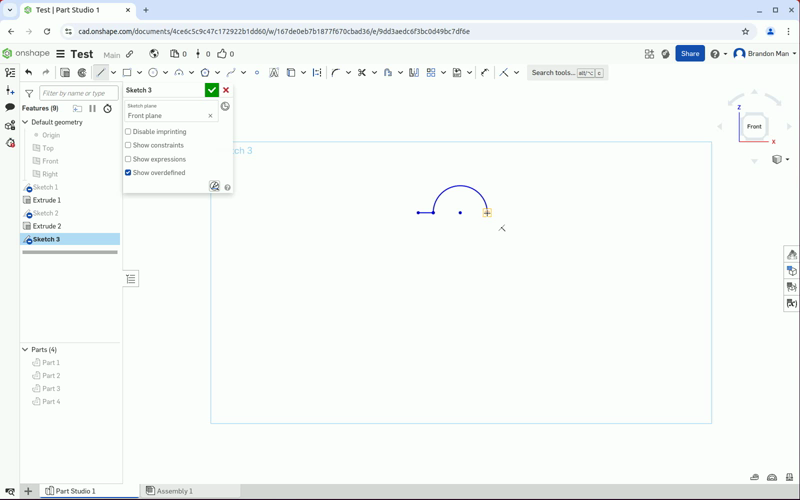
click(487, 212)
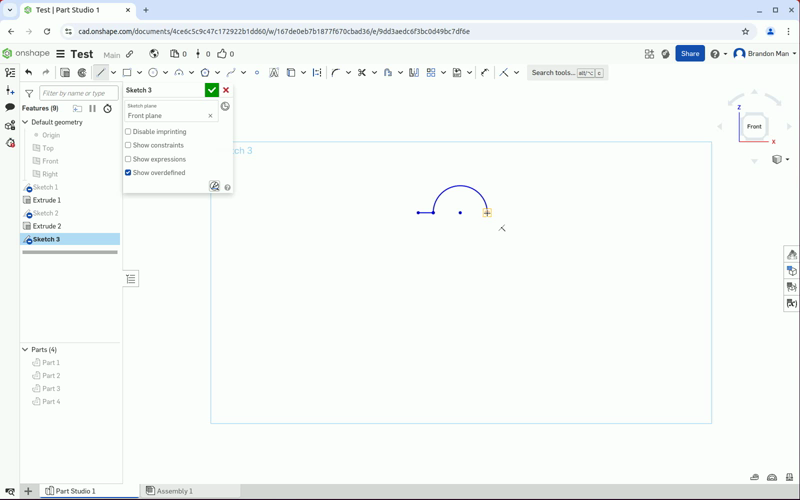
key_down(shift)
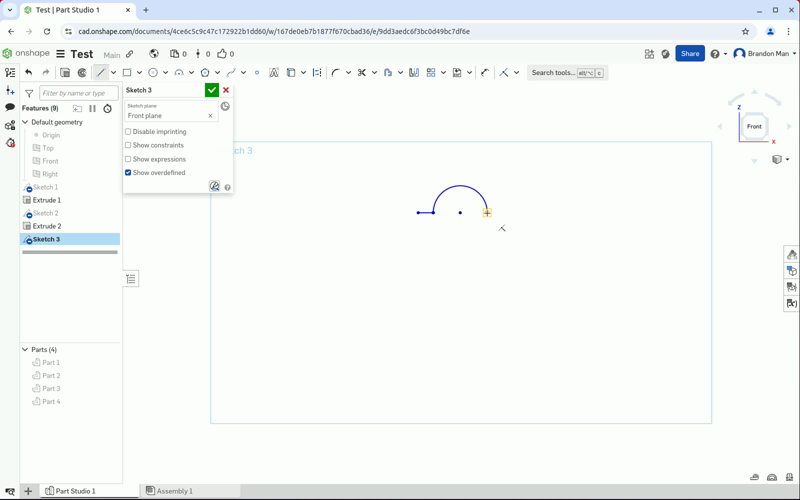
mouse_move(517, 212)
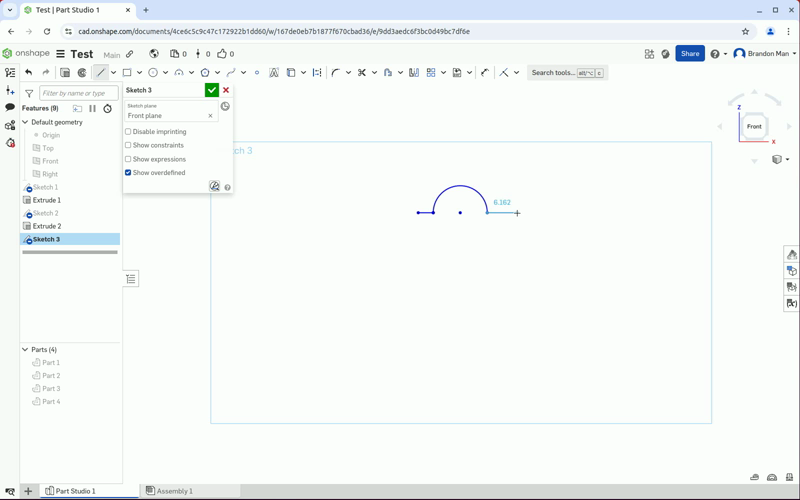
mouse_move(502, 212)
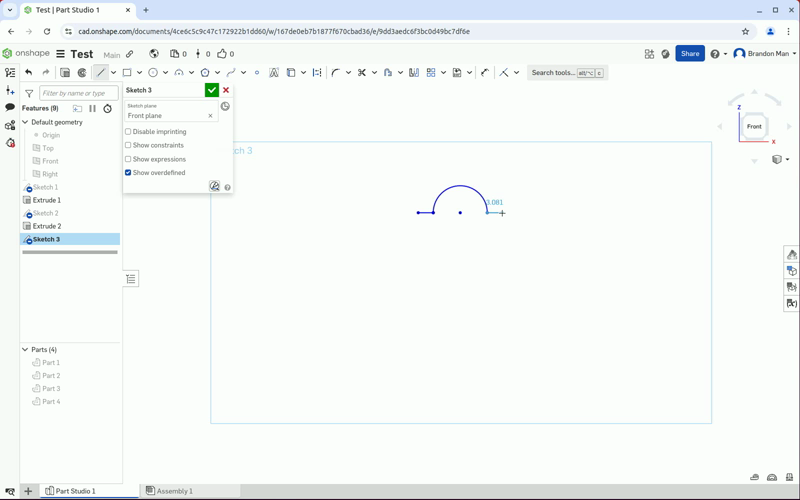
click(502, 212)
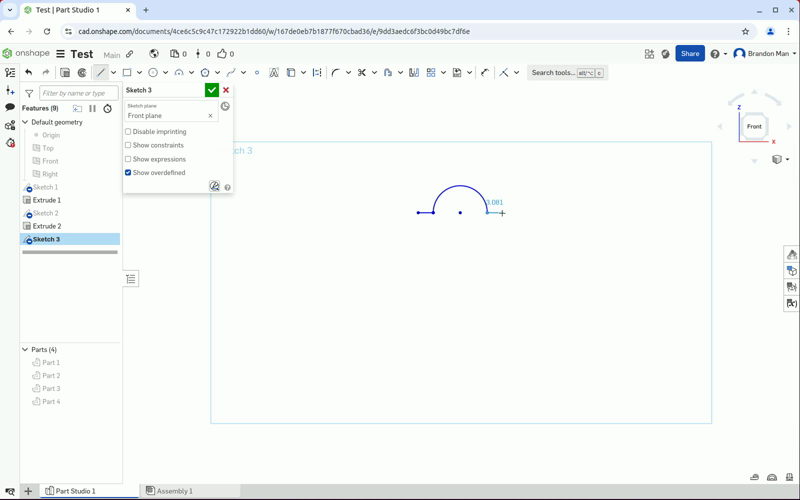
key_up(shift)
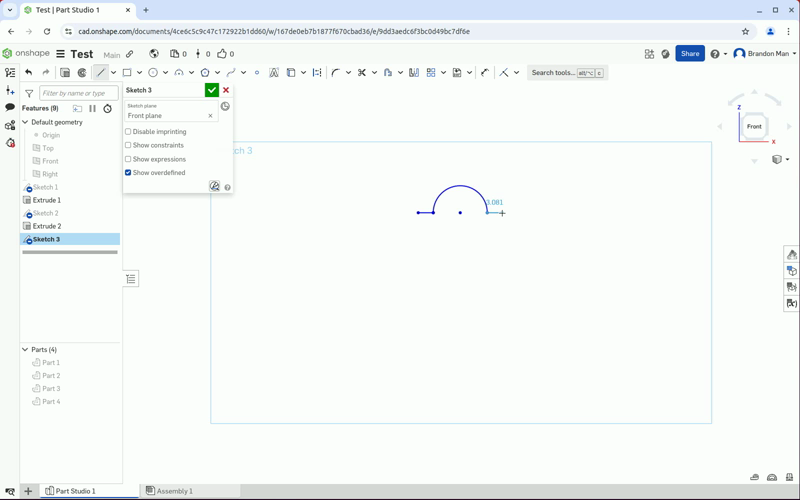
key(esc)
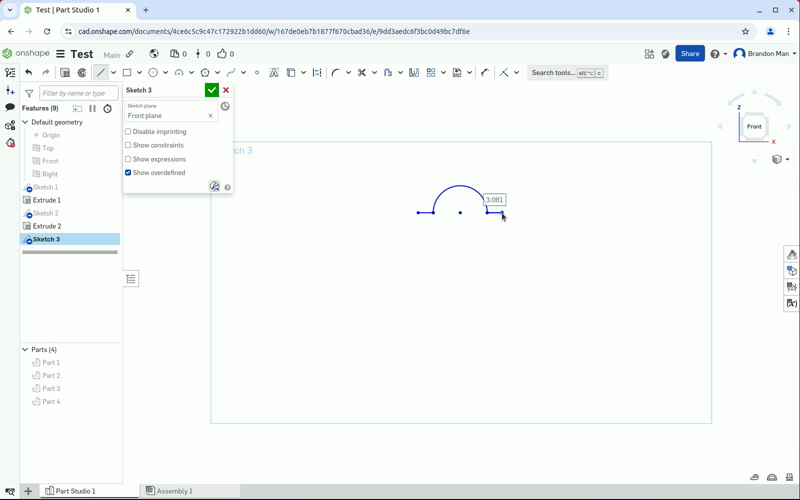
key(a)
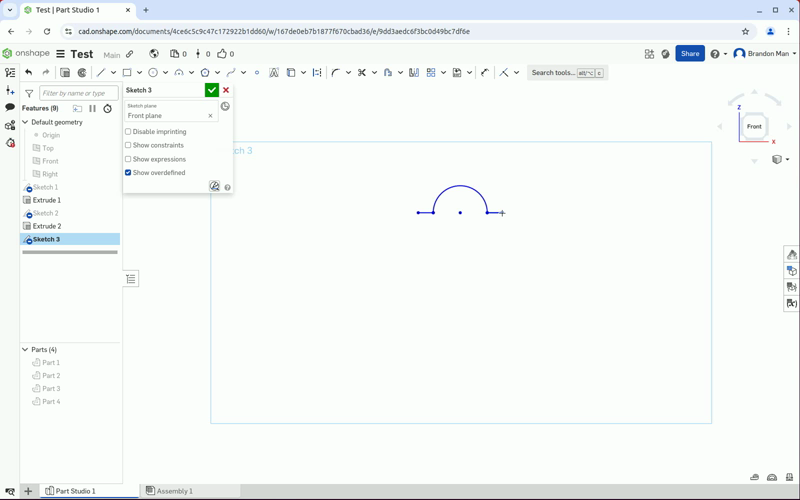
mouse_move(502, 212)
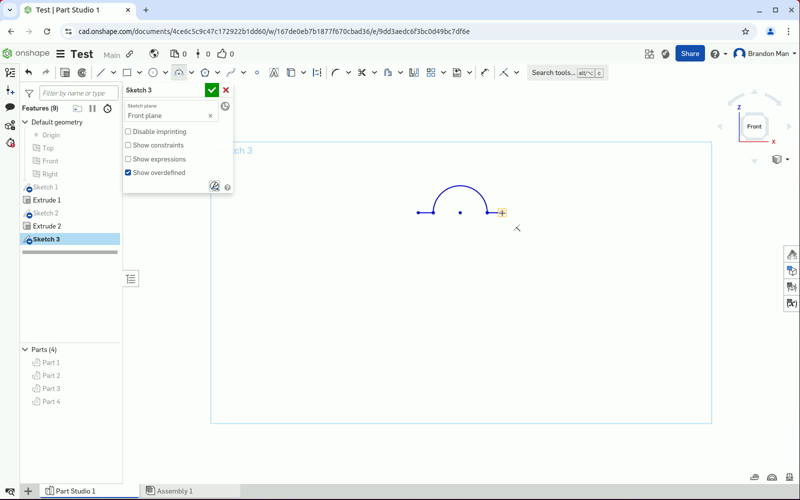
click(502, 212)
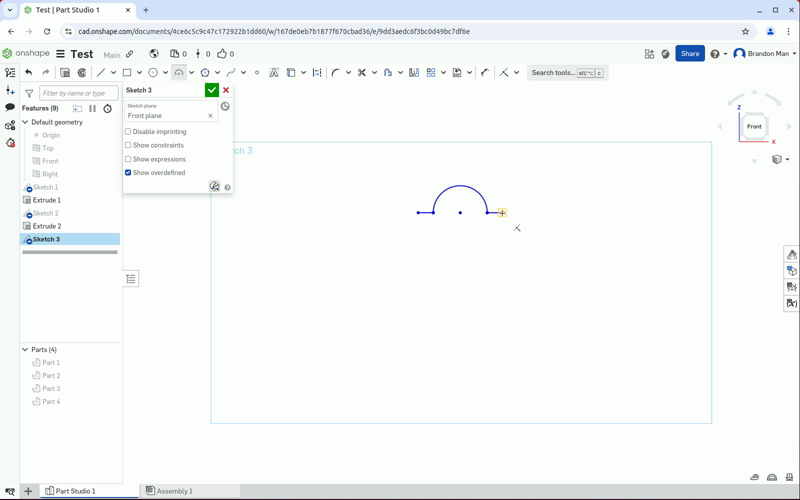
mouse_move(418, 212)
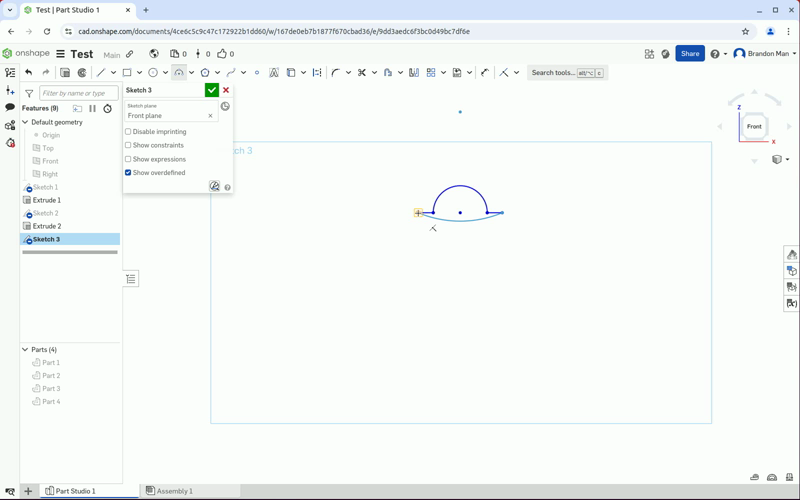
click(418, 212)
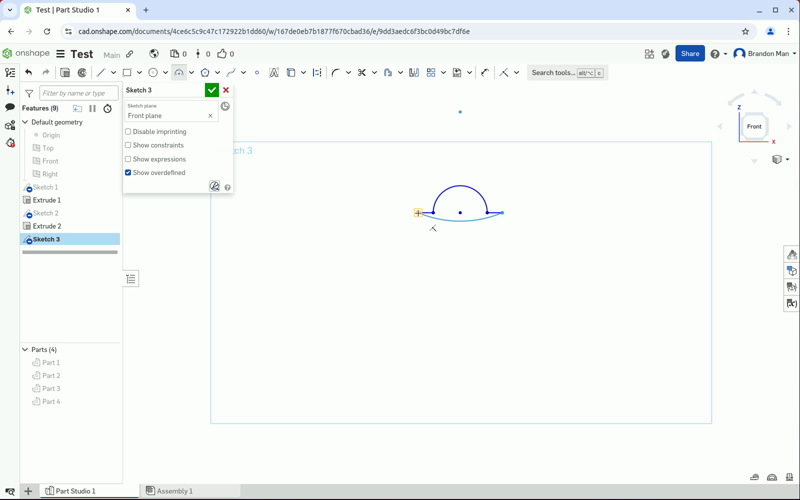
key_down(shift)
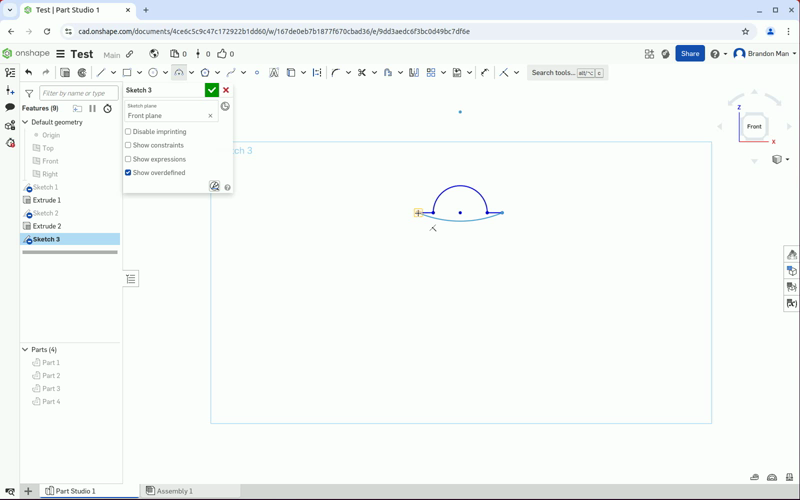
mouse_move(460, 170)
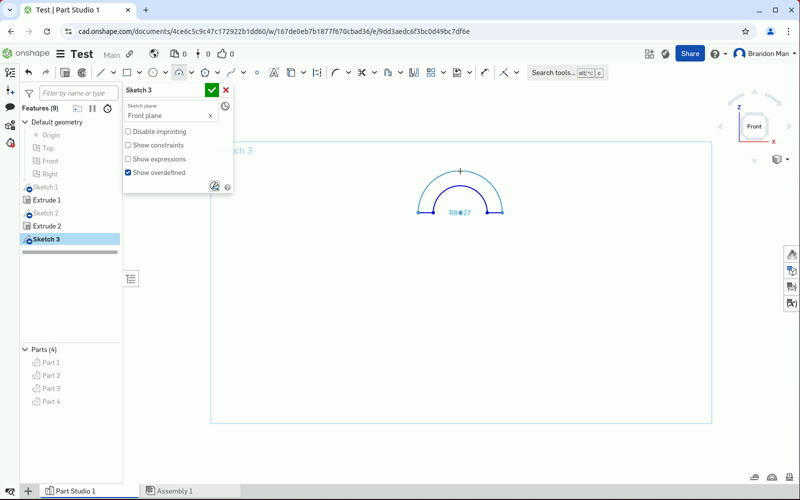
click(460, 170)
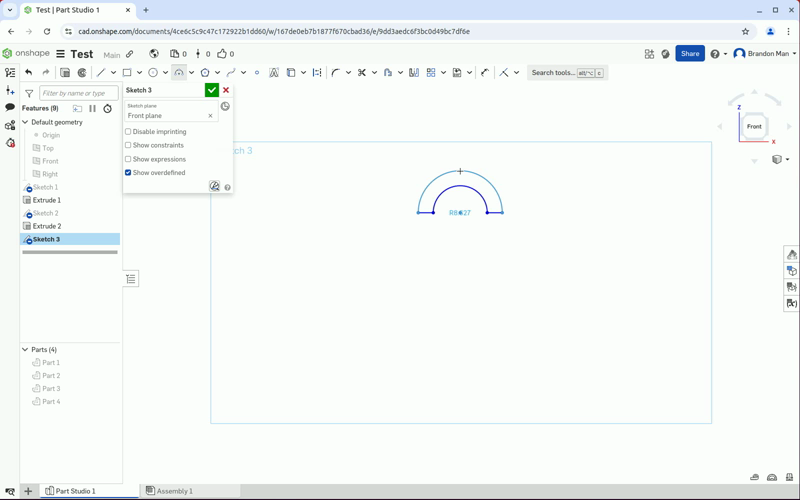
key_up(shift)
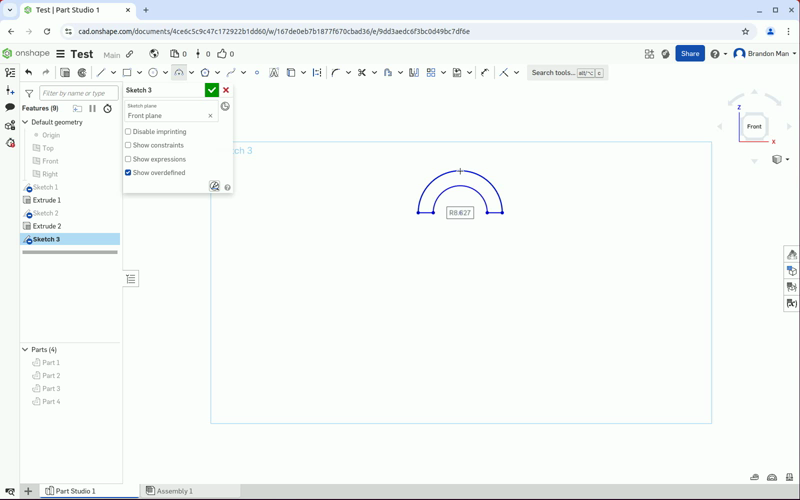
key(esc)
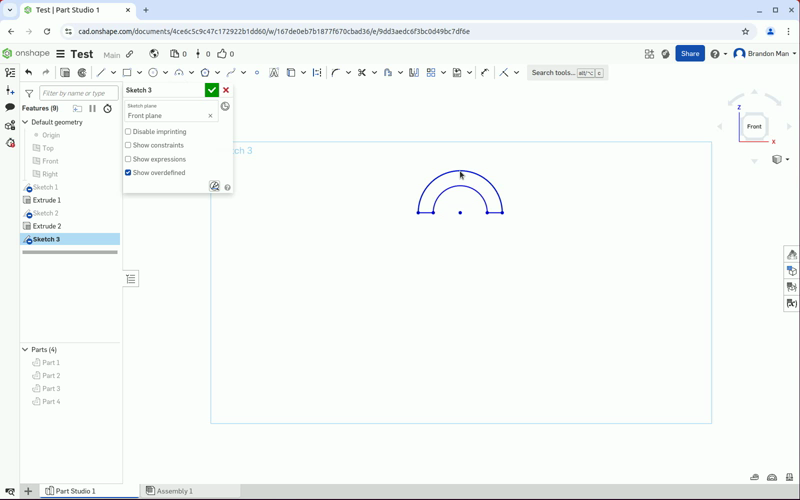
mouse_move(477, 196)
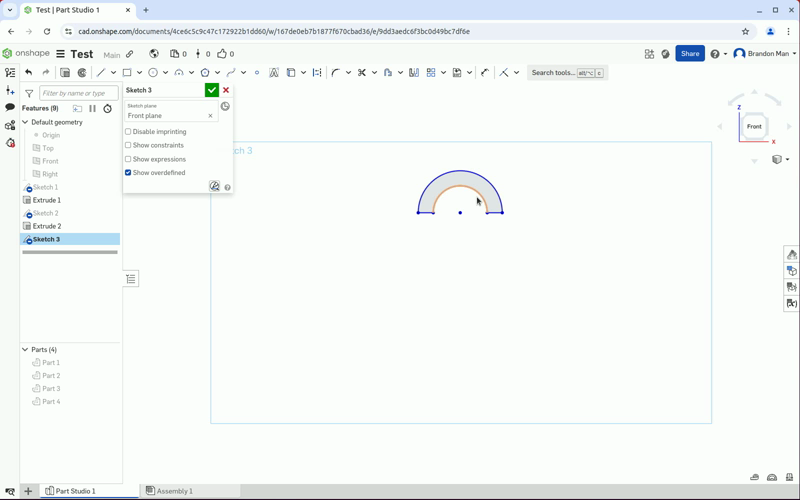
scroll(6)
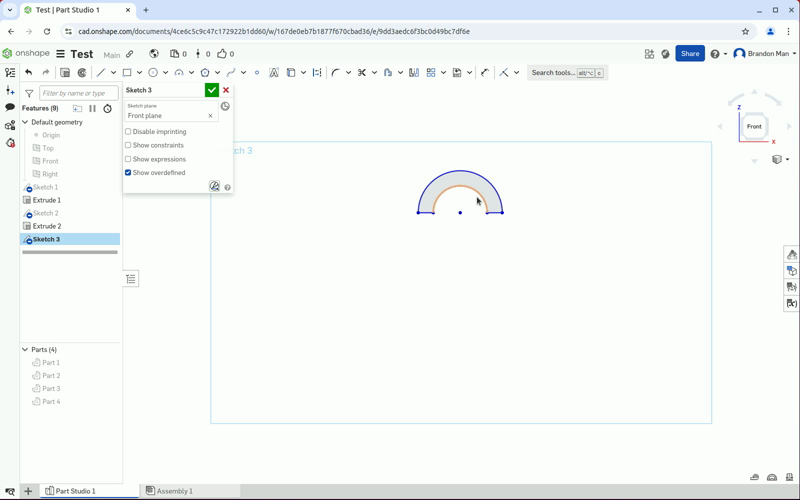
scroll(6)
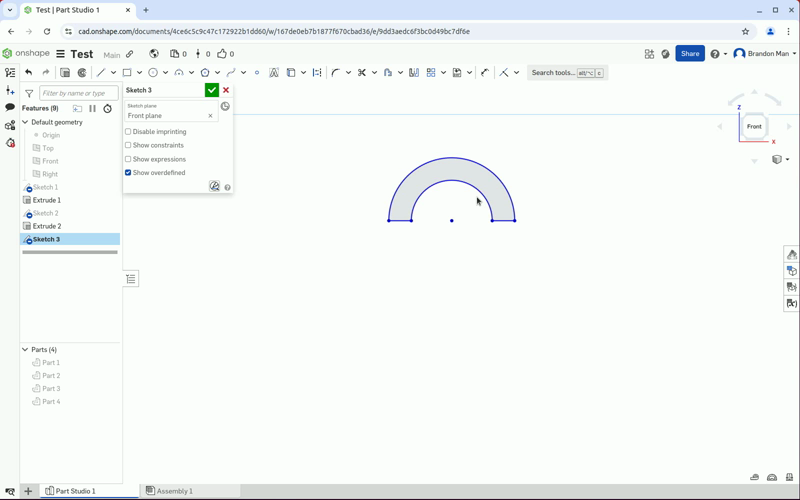
scroll(6)
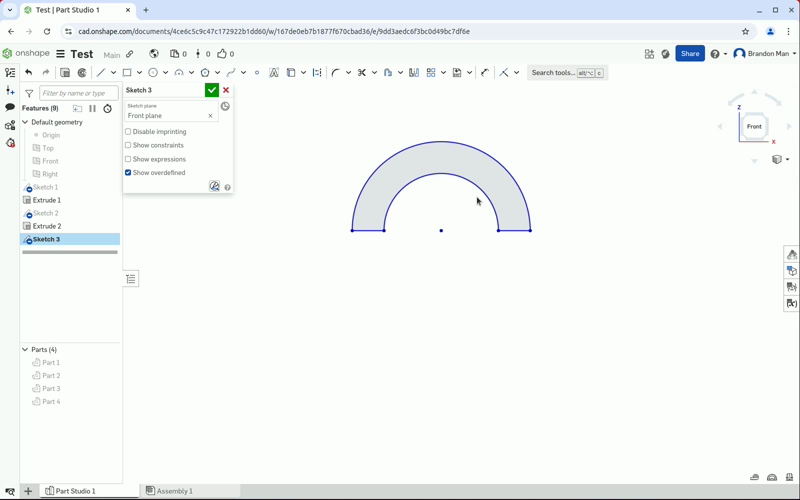
scroll(6)
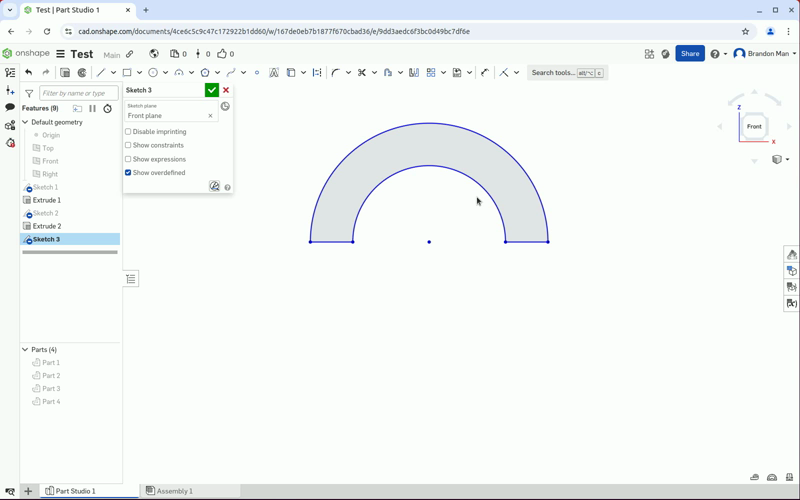
scroll(6)
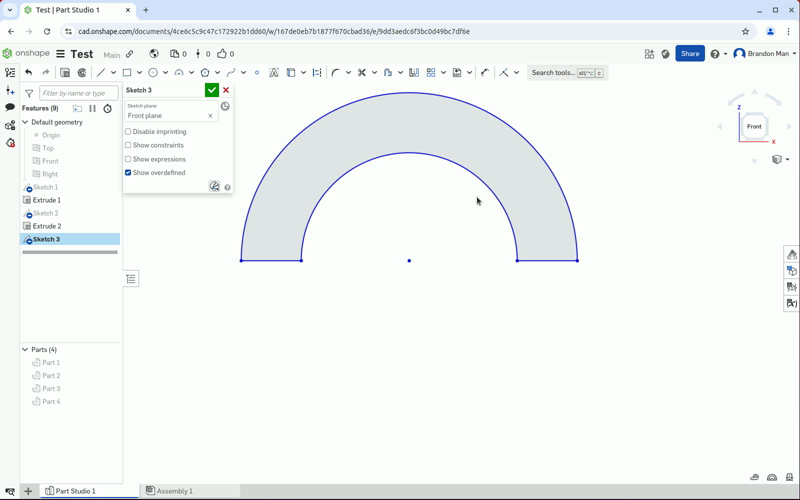
scroll(6)
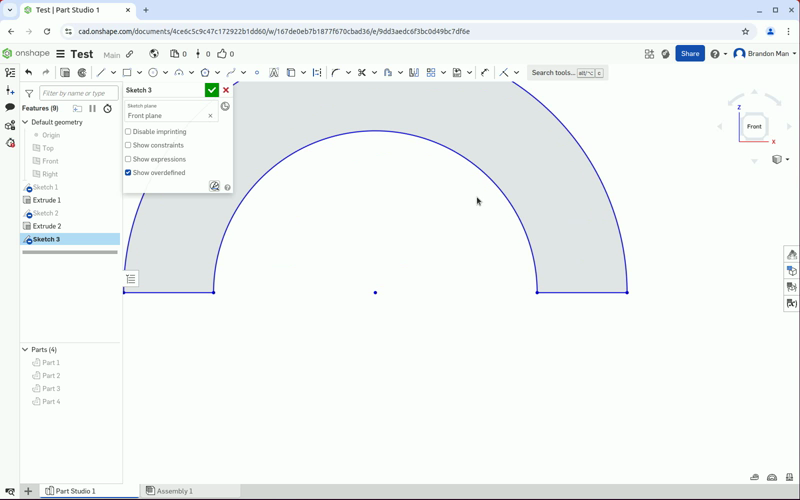
scroll(6)
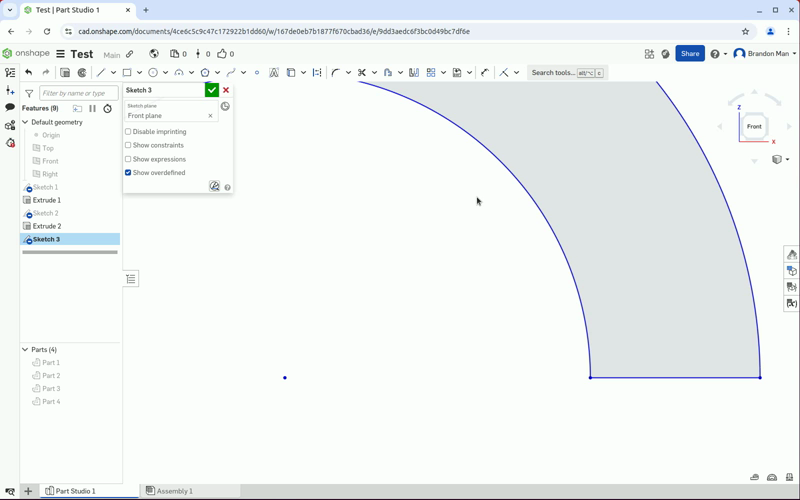
click(477, 196)
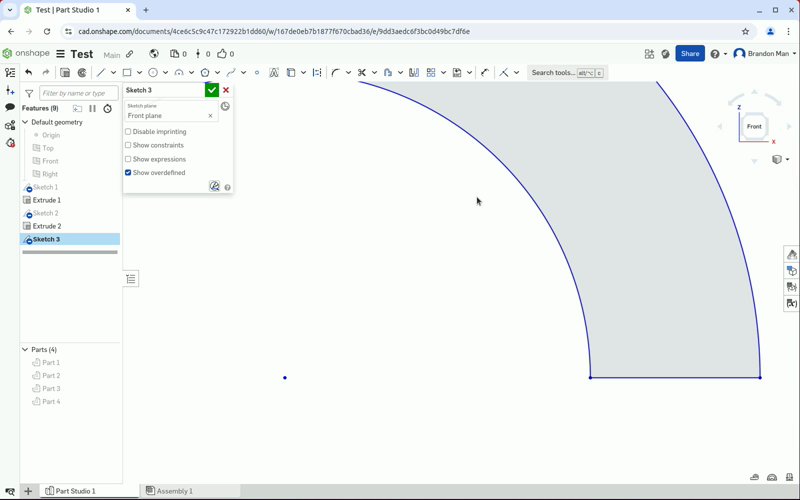
scroll(-6)
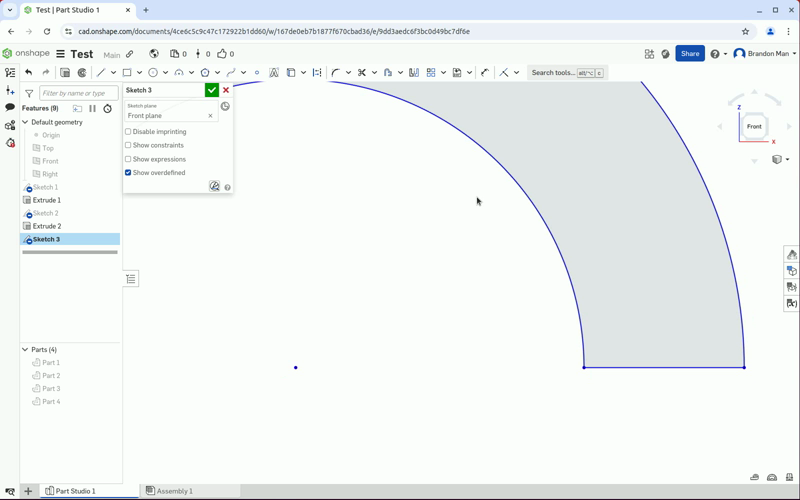
scroll(-6)
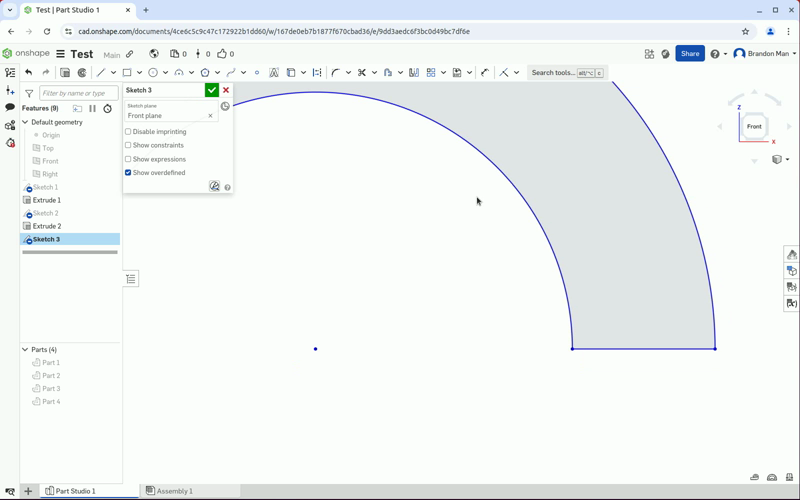
scroll(-6)
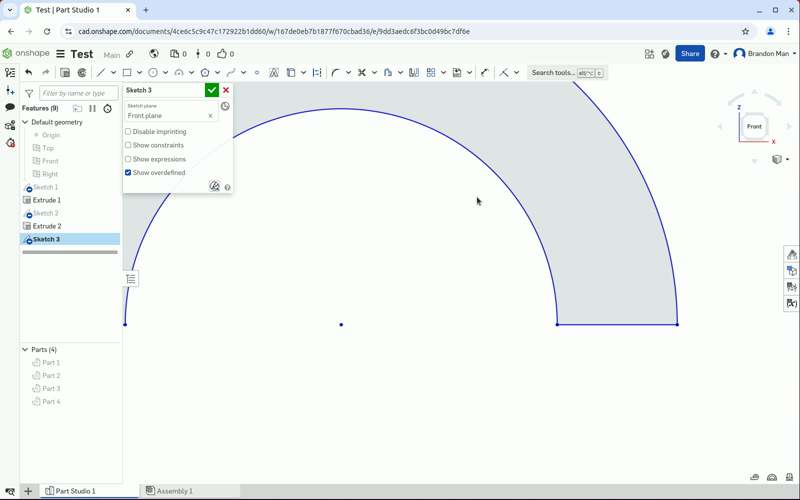
scroll(-6)
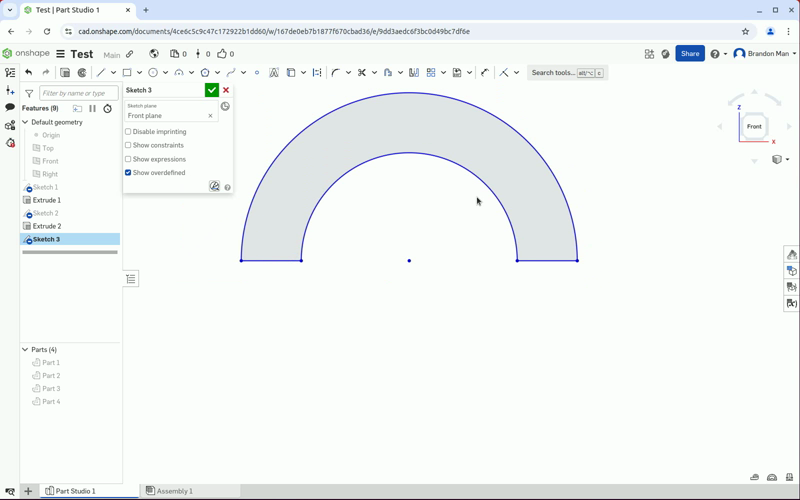
scroll(-6)
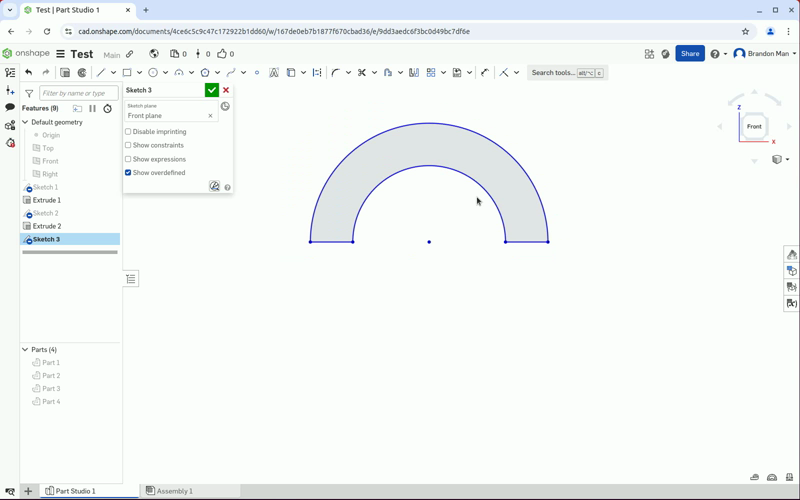
scroll(-6)
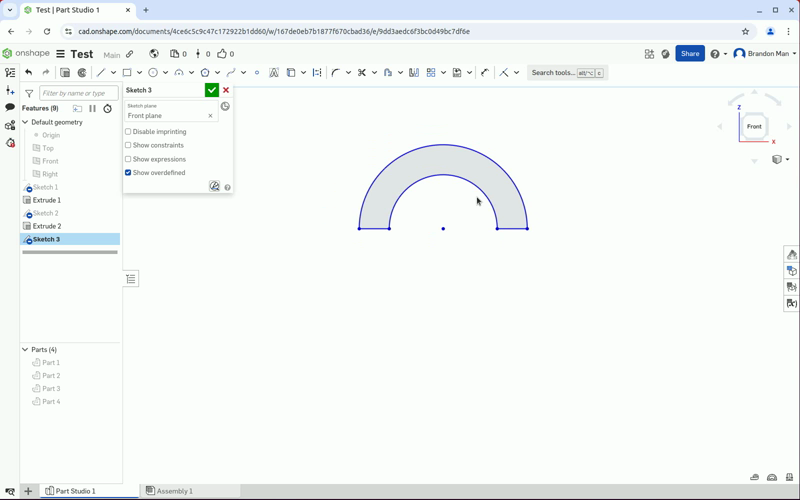
scroll(-6)
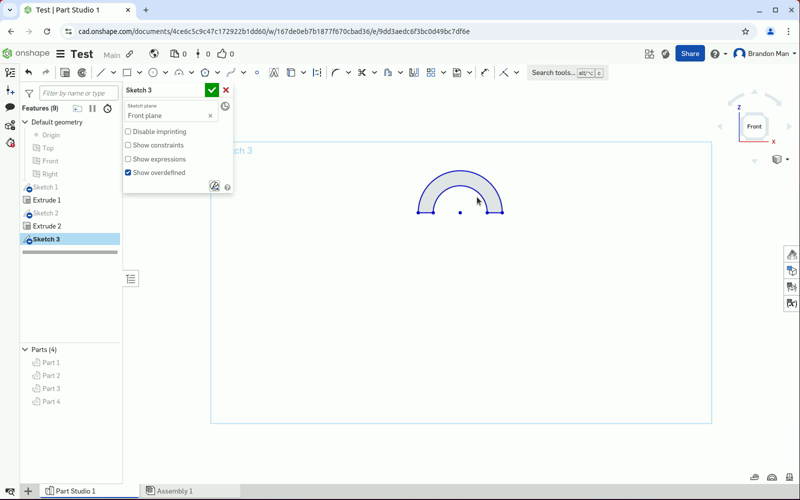
mouse_move(73, 352)
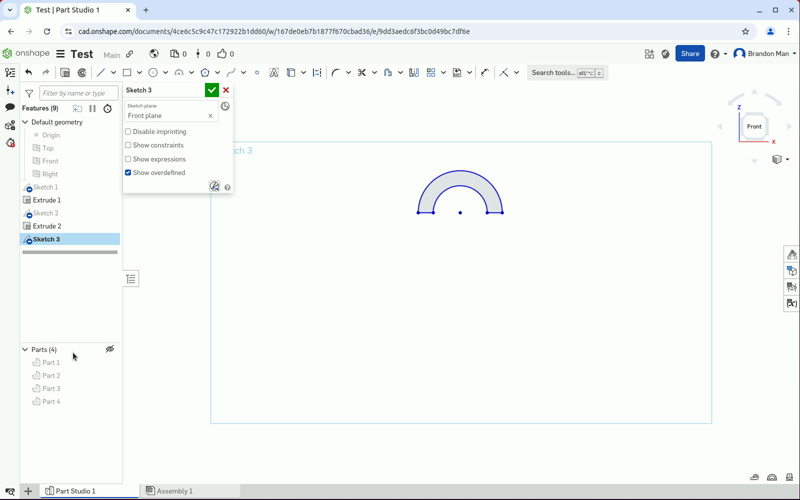
key(shift+y)
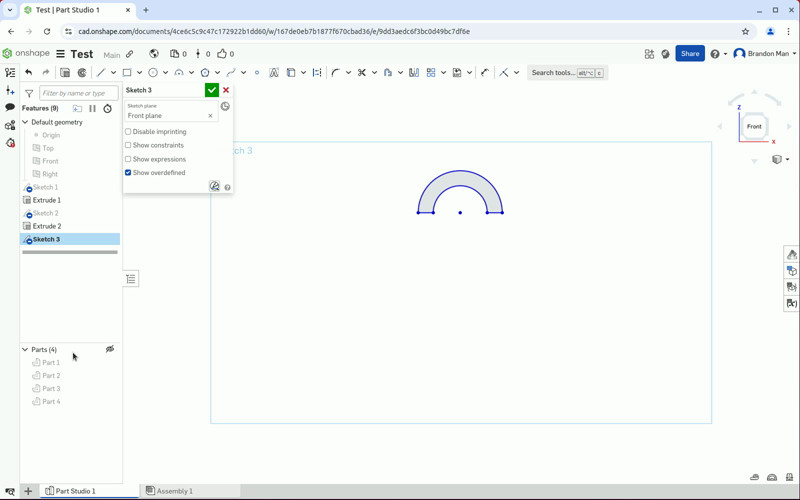
key(shift+e)
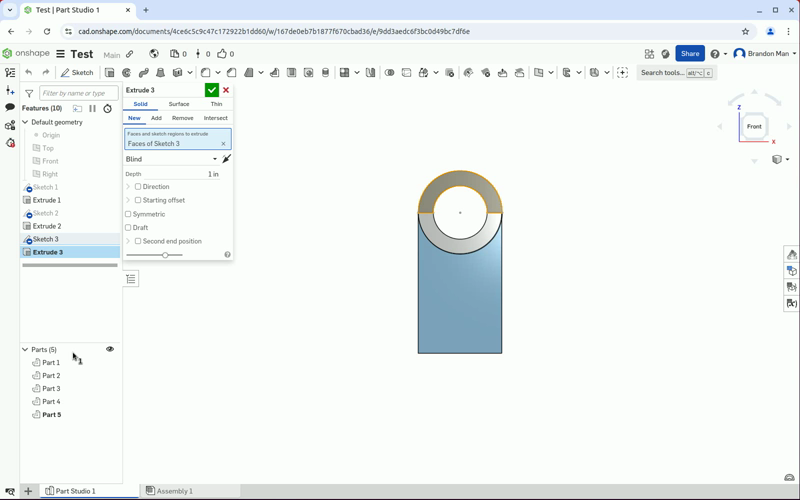
mouse_move(143, 106)
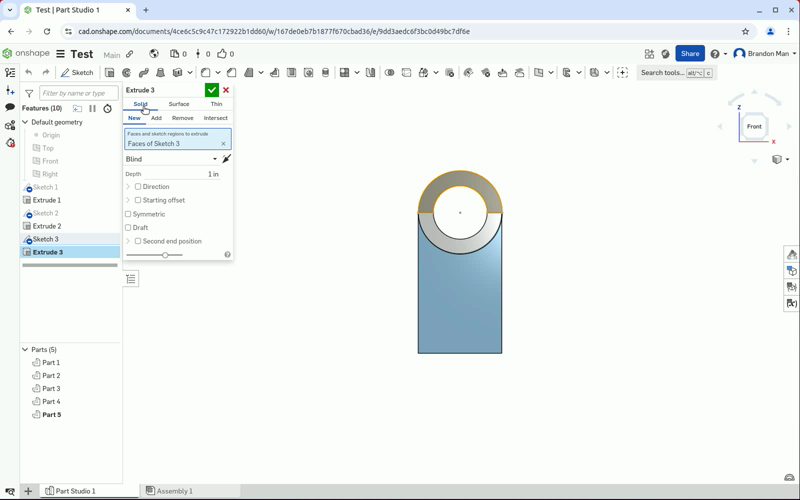
click(143, 106)
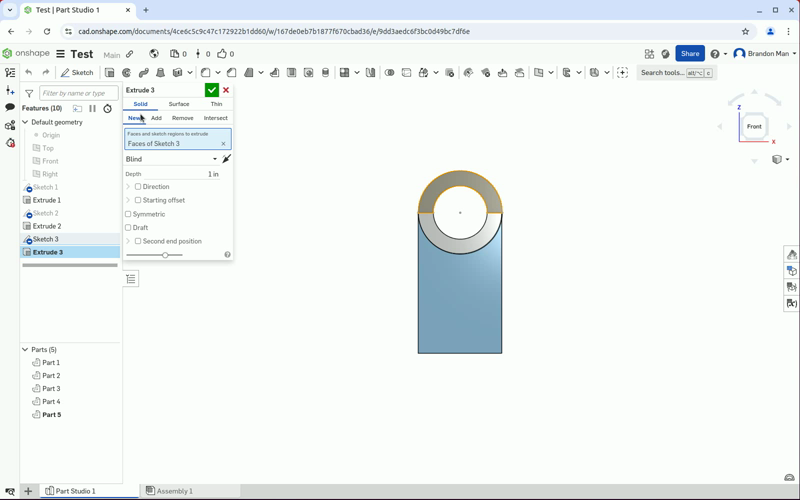
mouse_move(137, 120)
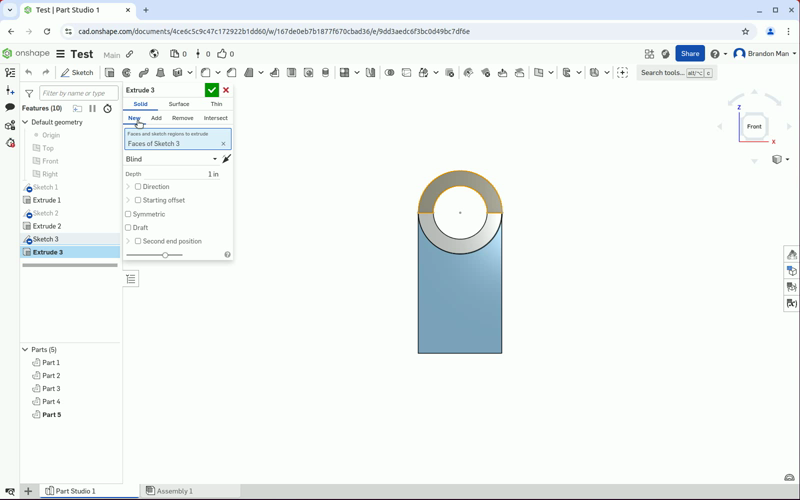
click(137, 120)
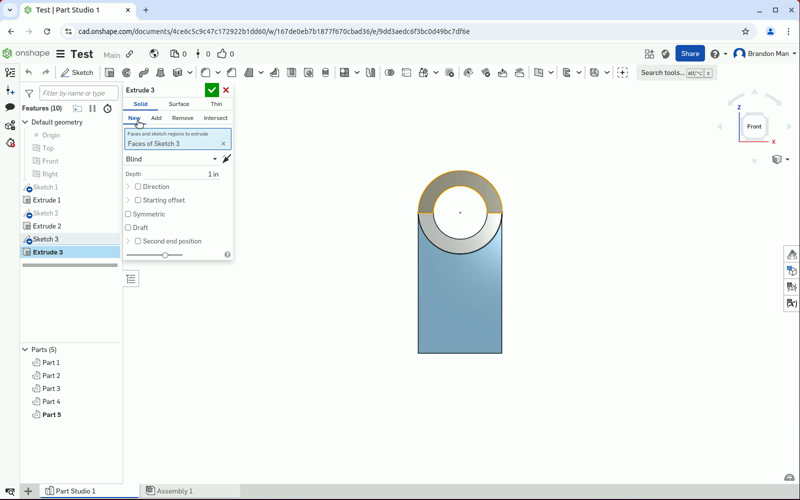
key(tab, 4)
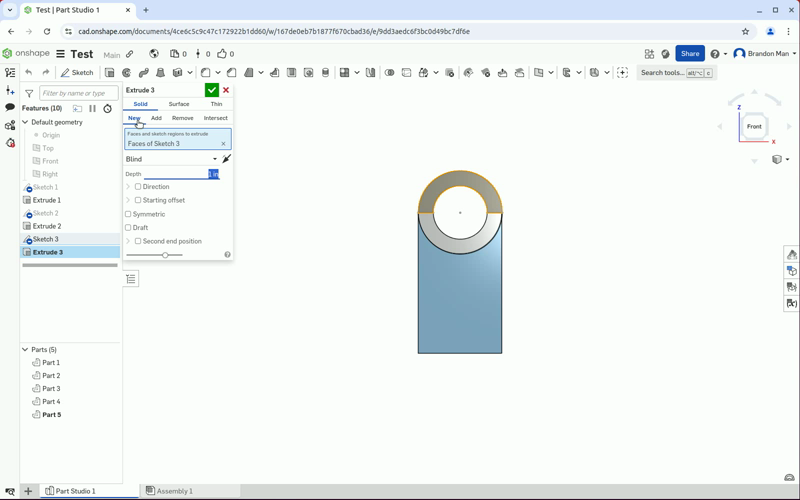
text(14.924)
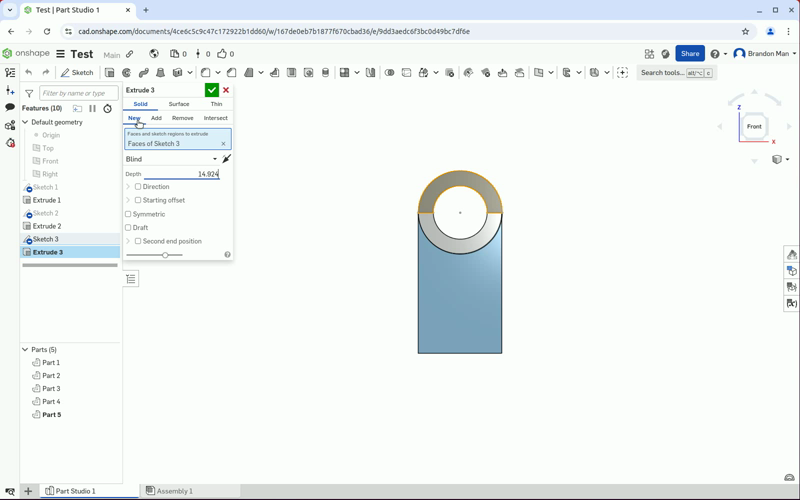
key(enter)
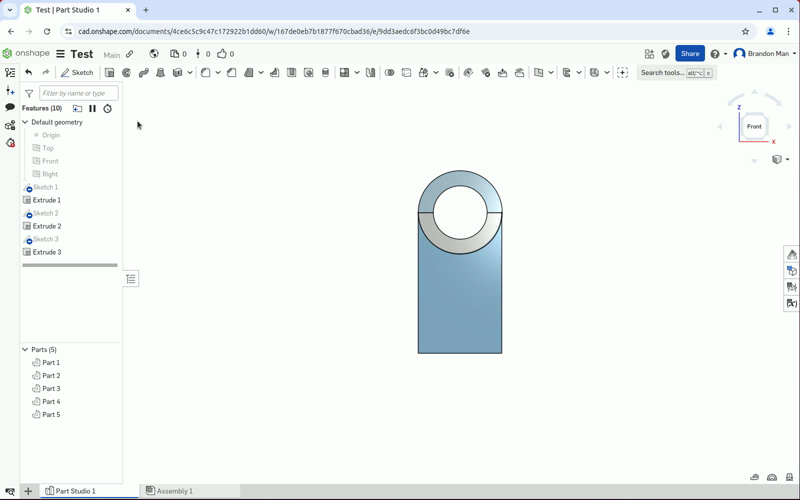
key(shift+h)
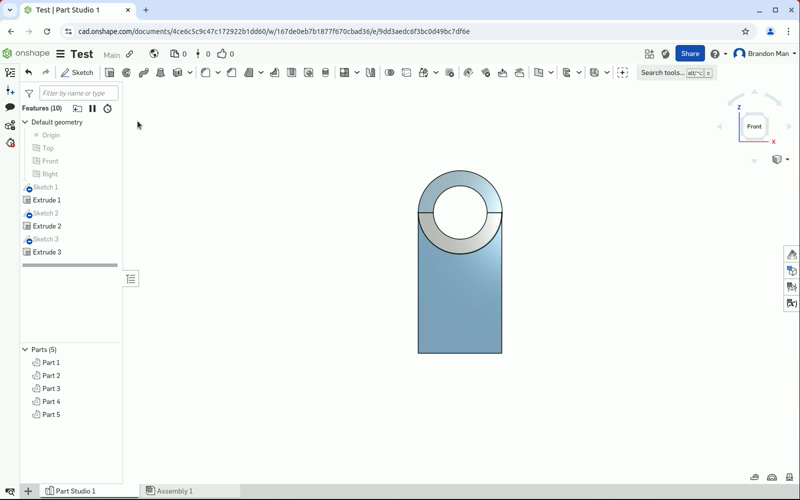
key(shift+h)
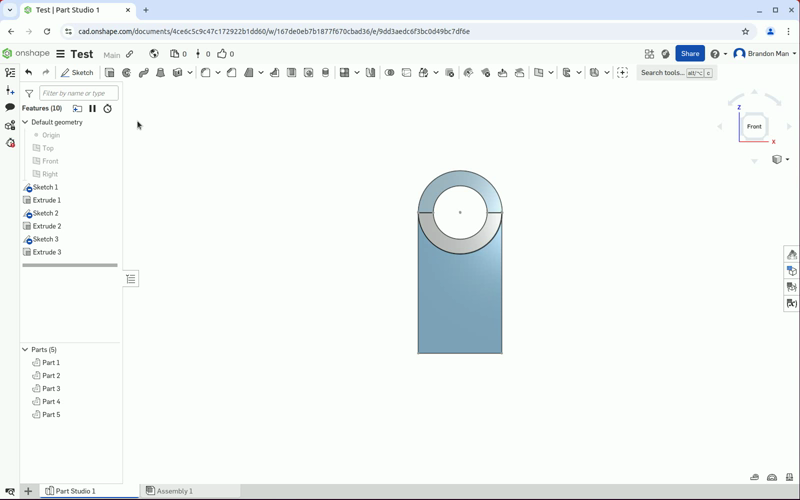
key(shift+7)
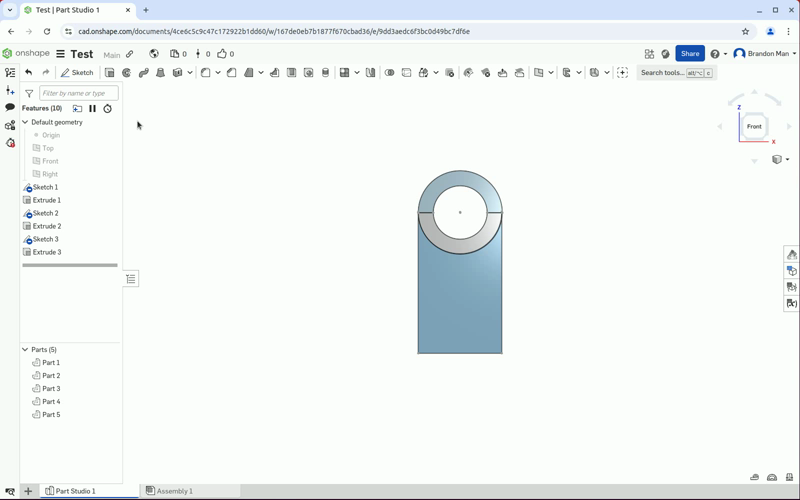
key(left, 2)
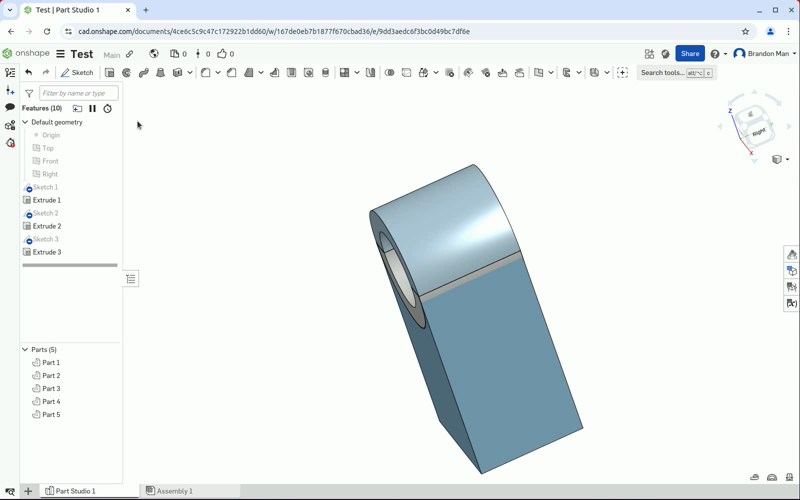
key(down, 2)
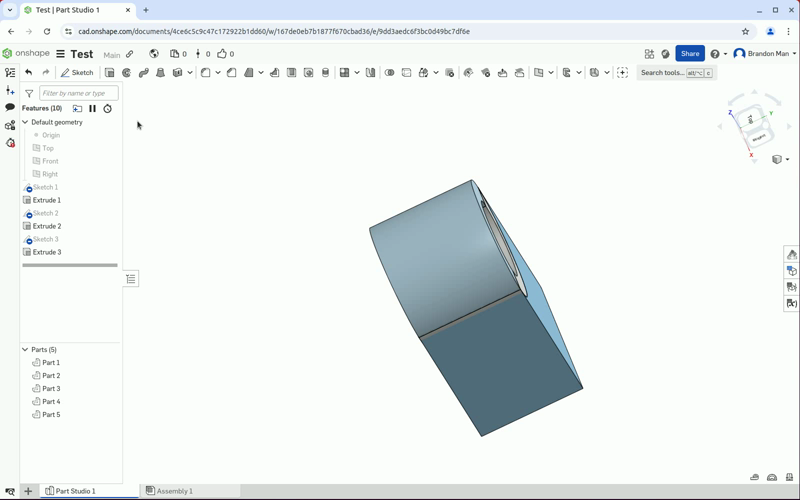
key(up, 2)
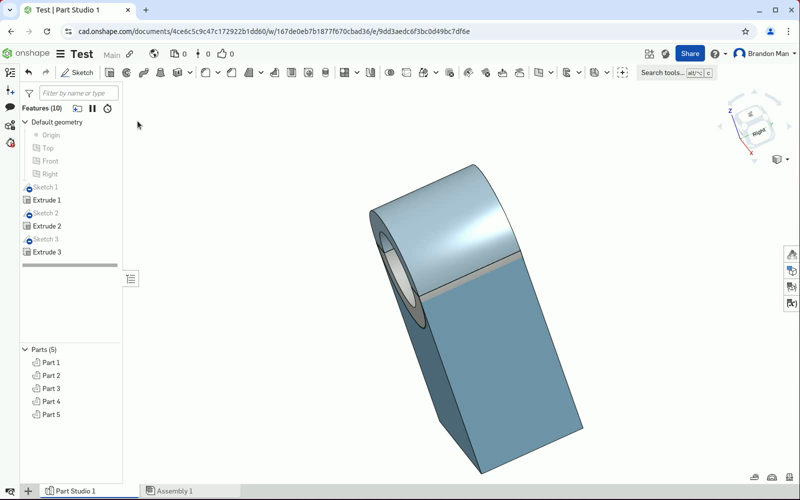
key(right, 2)
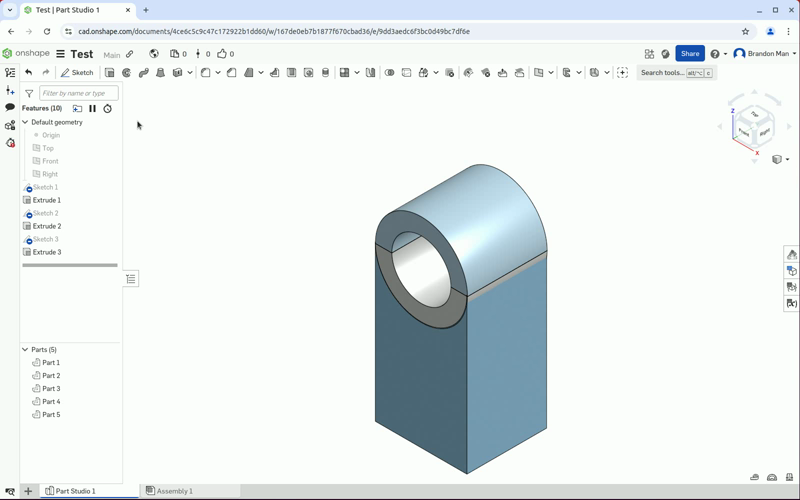
mouse_move(73, 189)
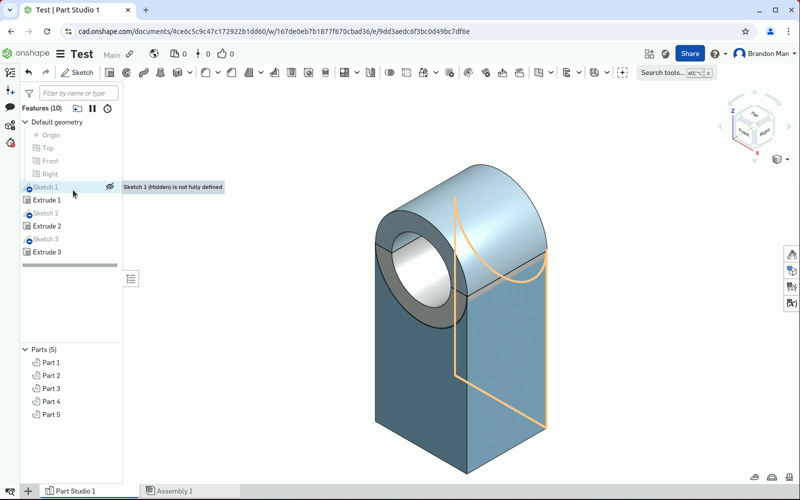
click(73, 189)